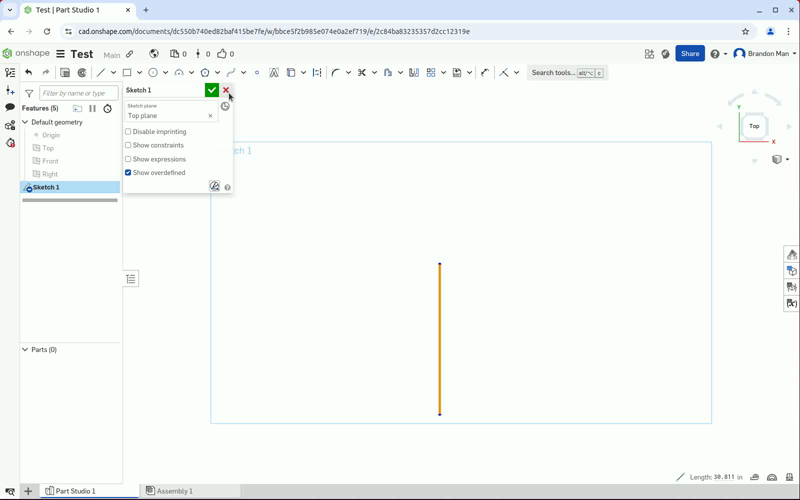
key(shift+h)
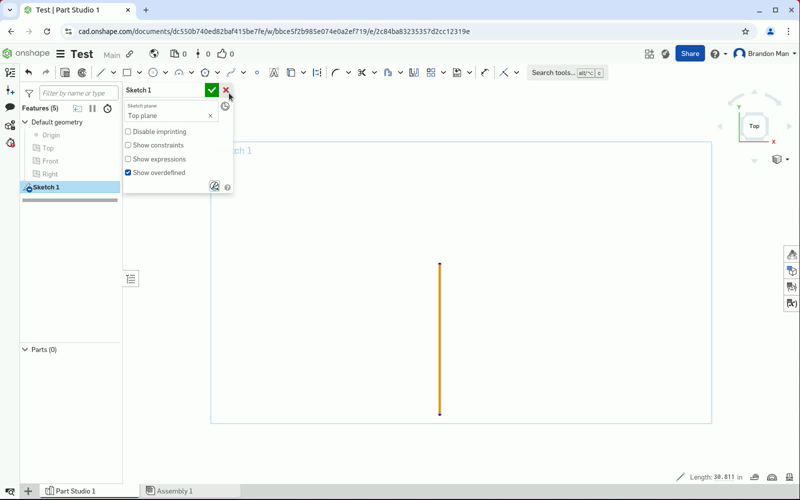
key(shift+s)
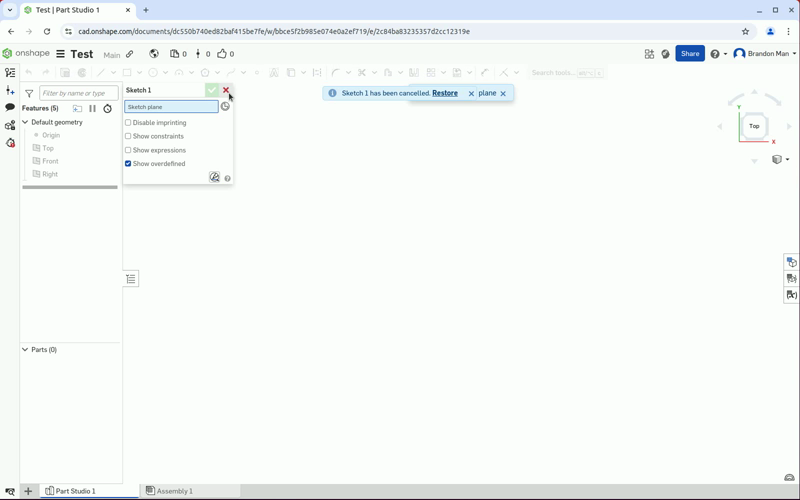
mouse_move(73, 150)
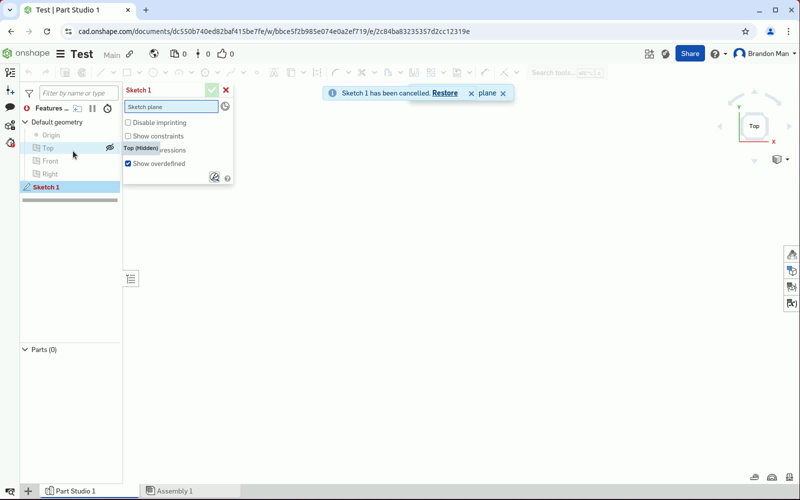
click(73, 150)
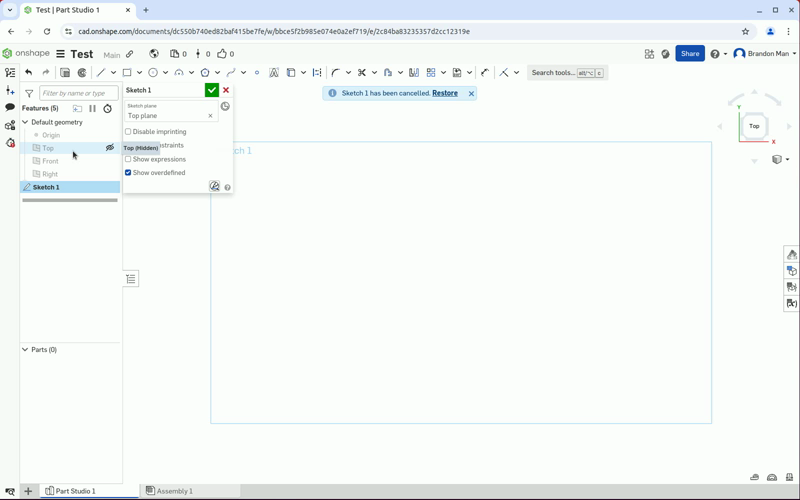
mouse_move(73, 352)
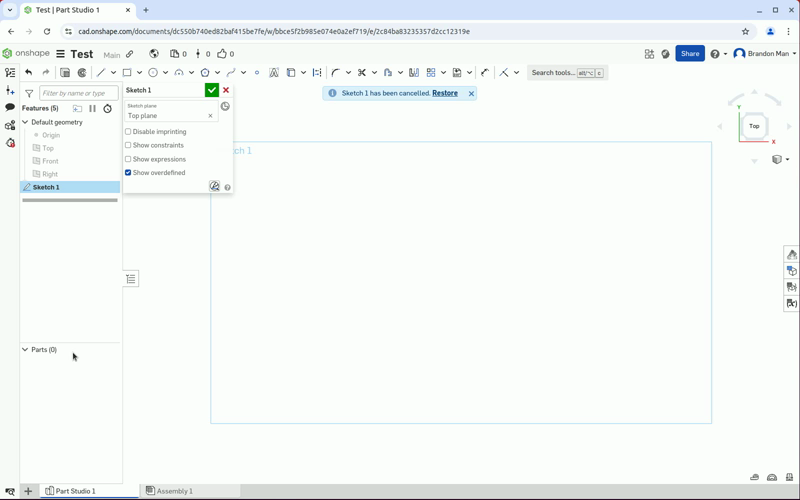
key(y)
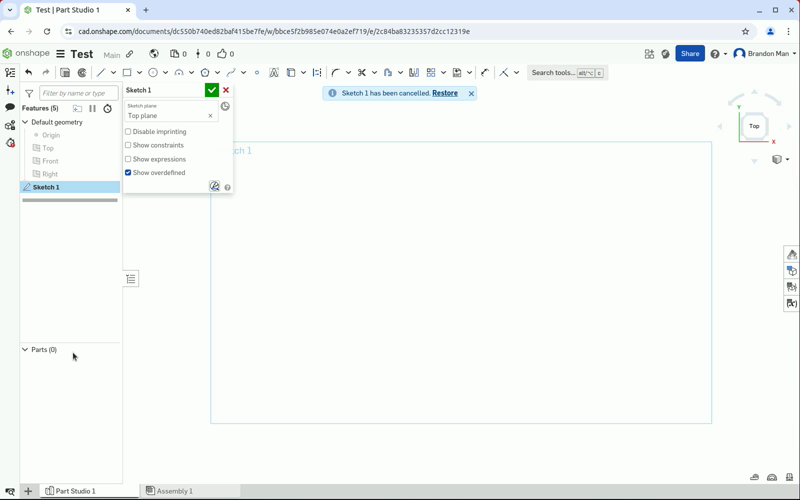
key(l)
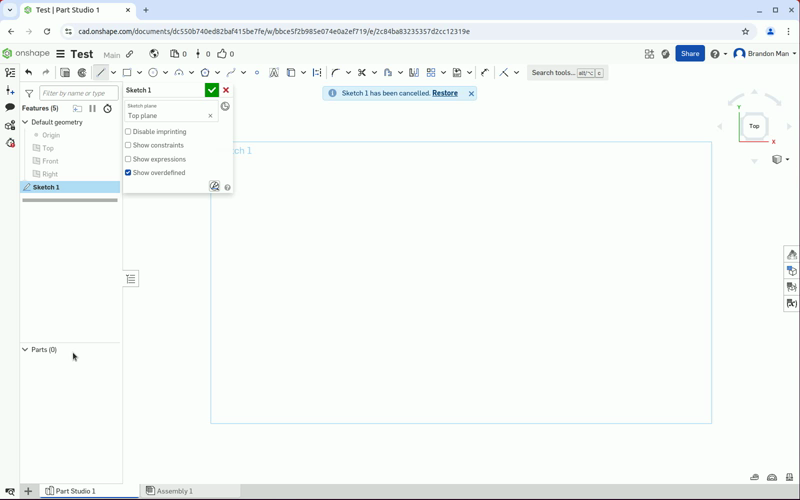
key_down(shift)
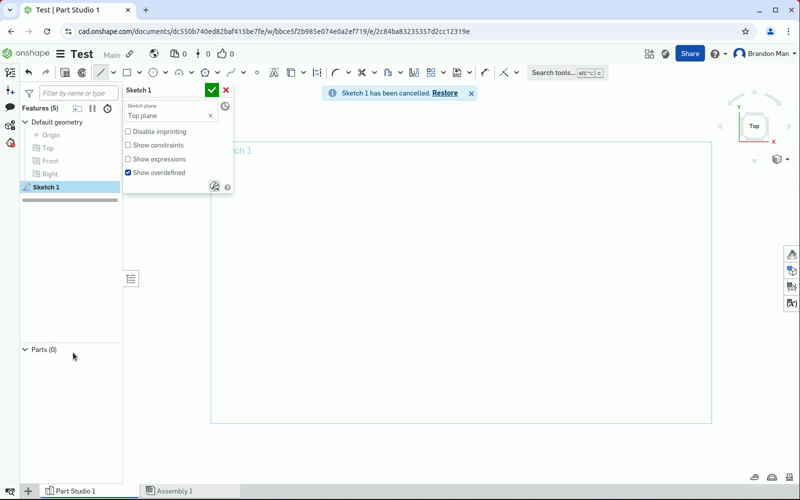
mouse_move(460, 367)
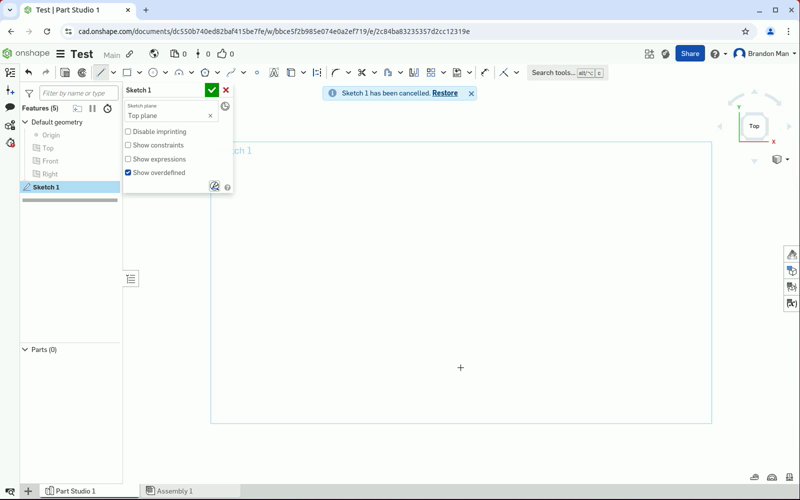
click(460, 367)
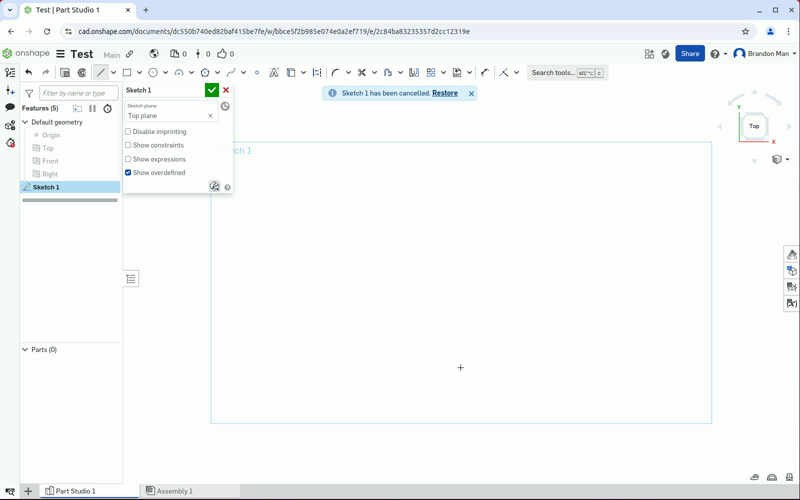
key_up(shift)
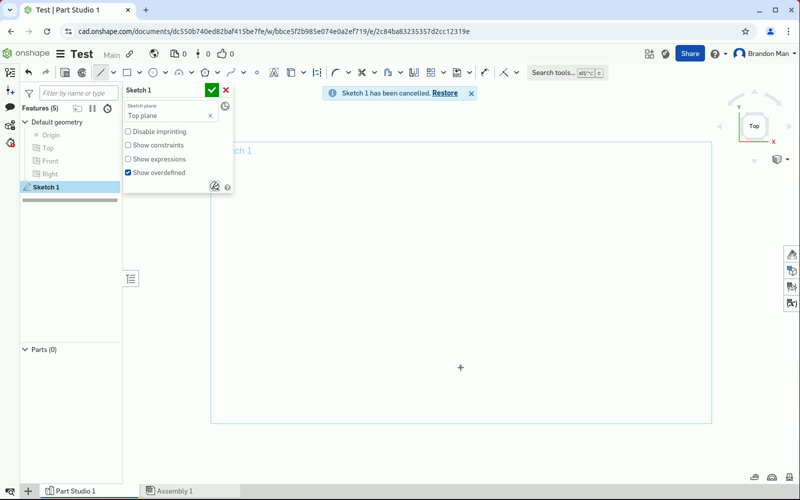
key_down(shift)
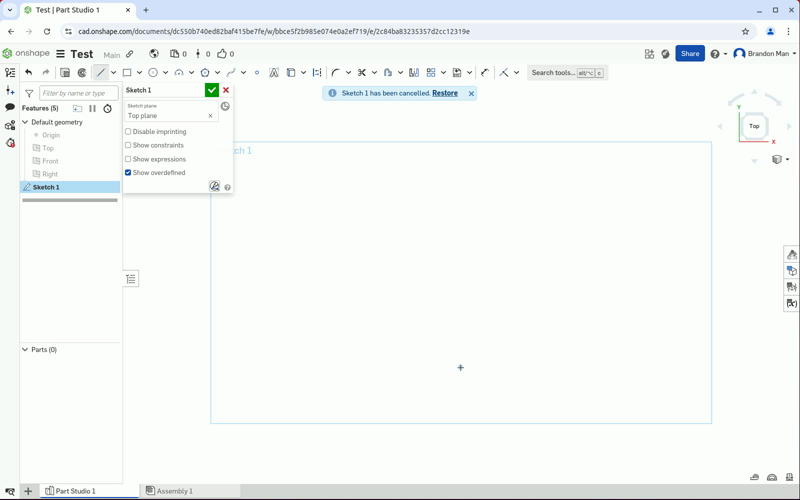
mouse_move(460, 198)
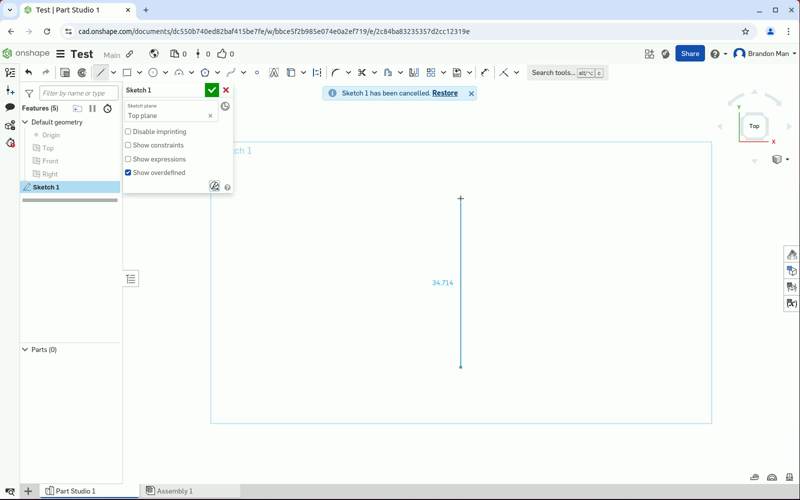
click(460, 198)
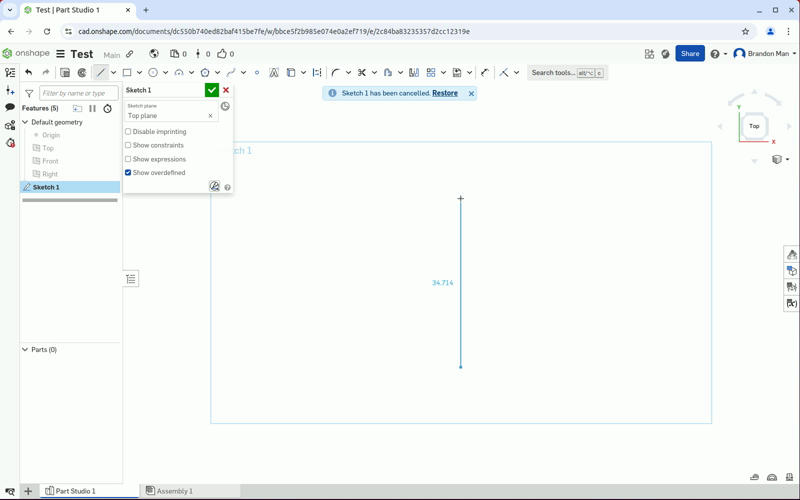
key_up(shift)
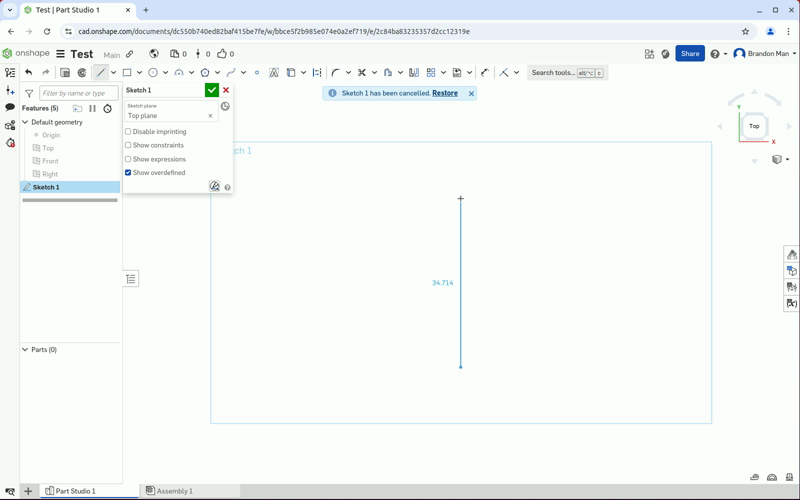
key(esc)
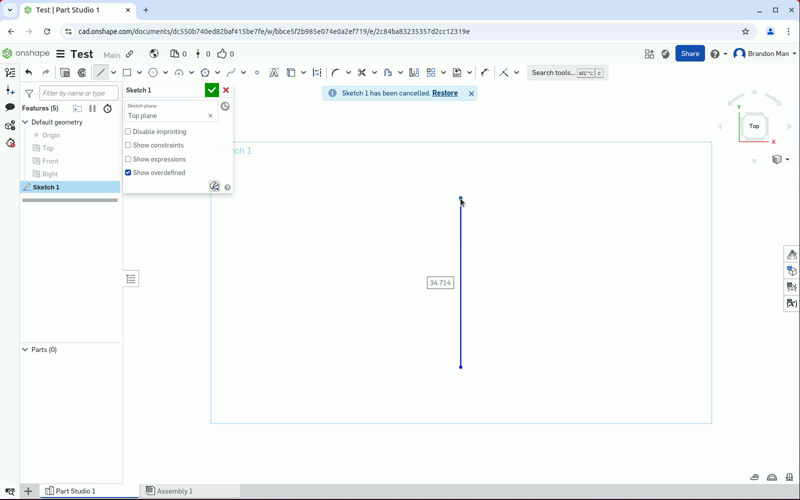
key(a)
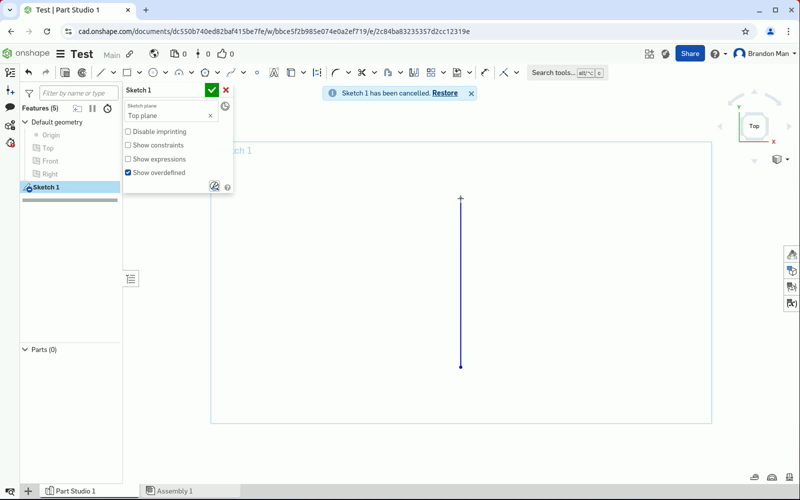
mouse_move(460, 198)
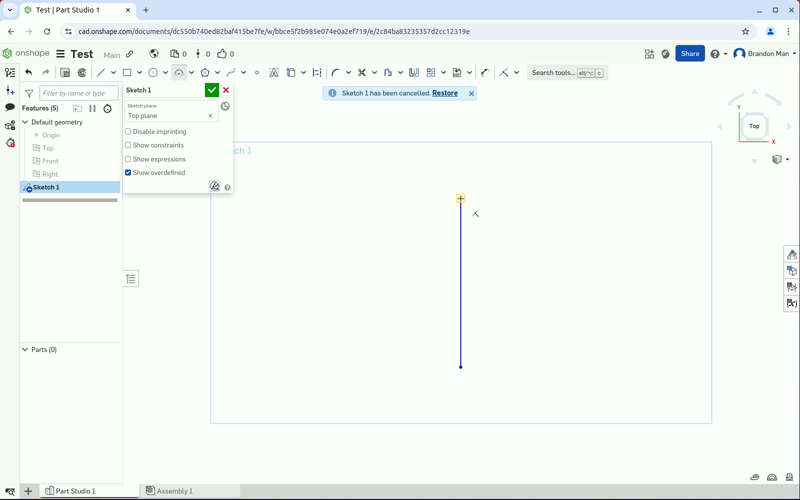
click(460, 198)
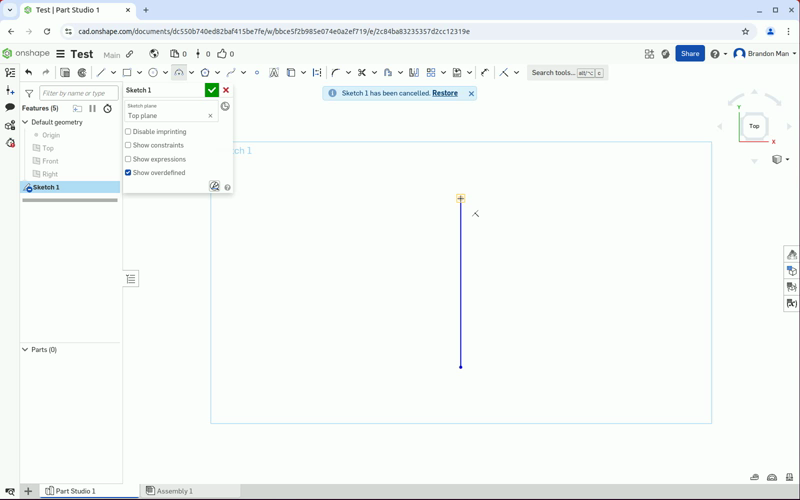
mouse_move(460, 367)
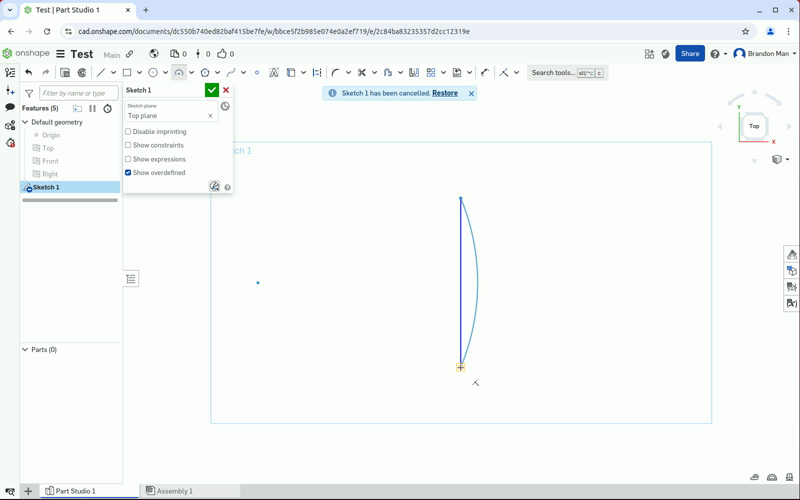
click(460, 367)
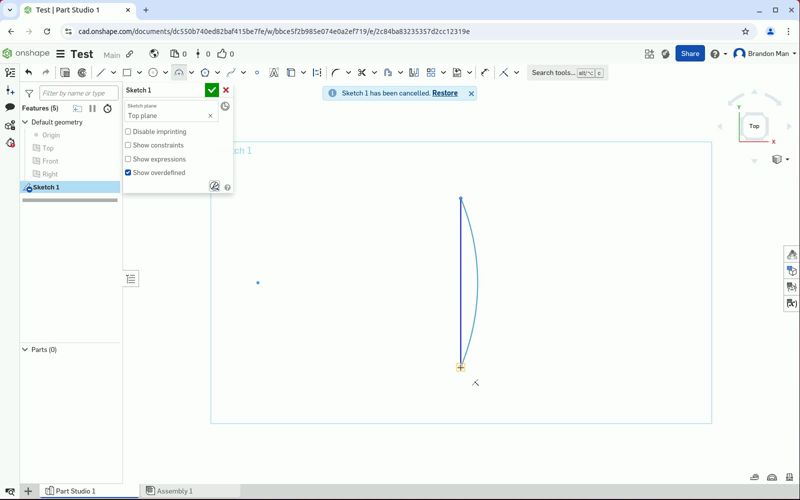
key_down(shift)
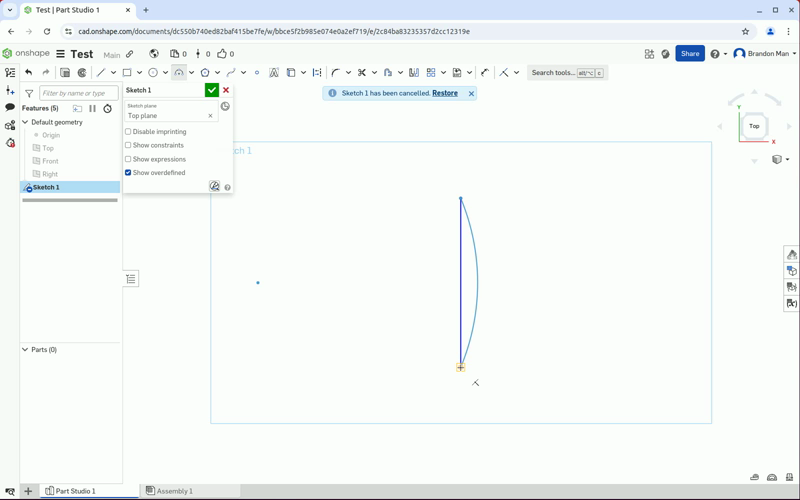
mouse_move(376, 282)
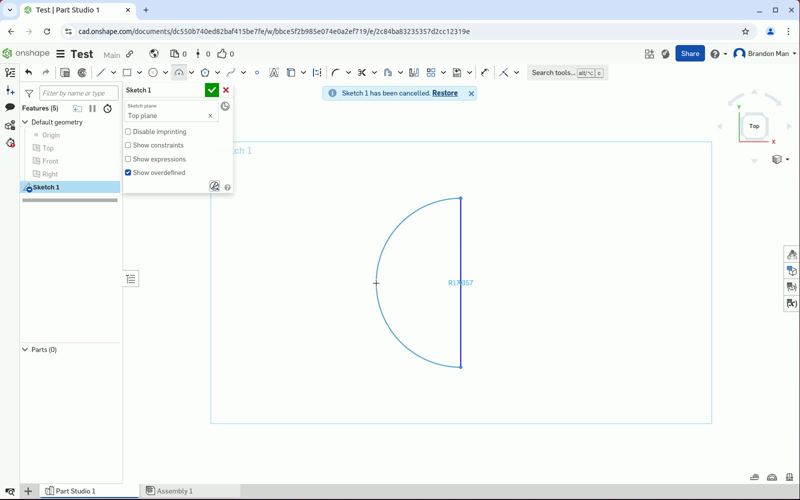
click(376, 282)
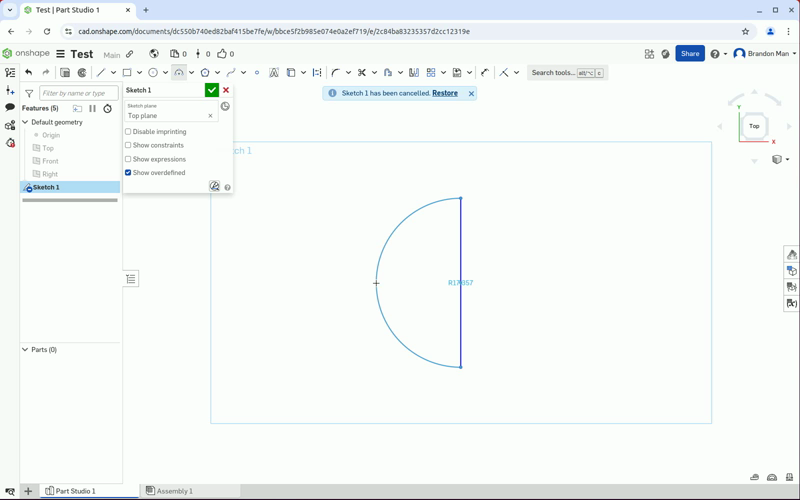
key_up(shift)
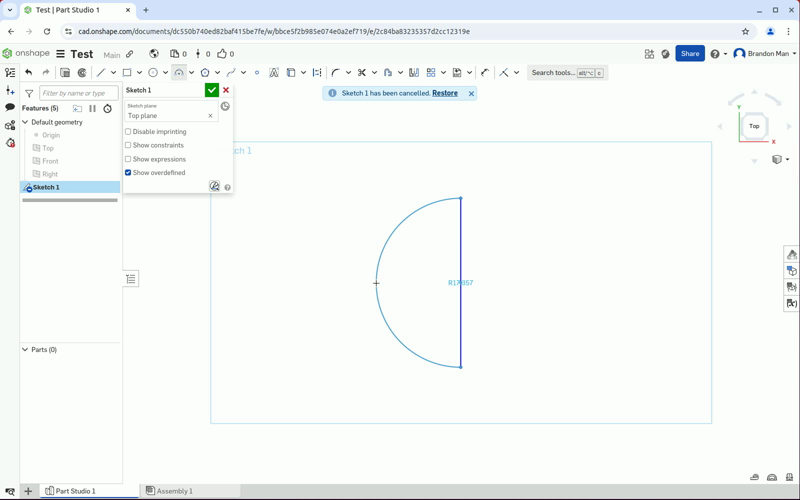
key(esc)
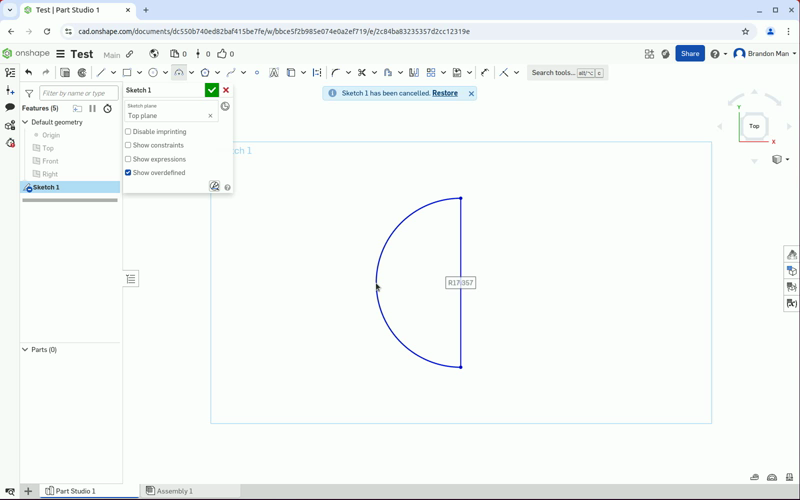
mouse_move(426, 224)
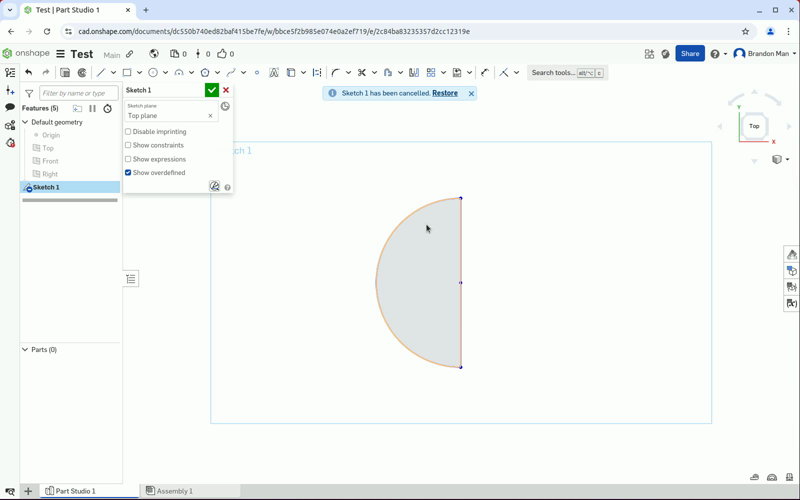
click(426, 224)
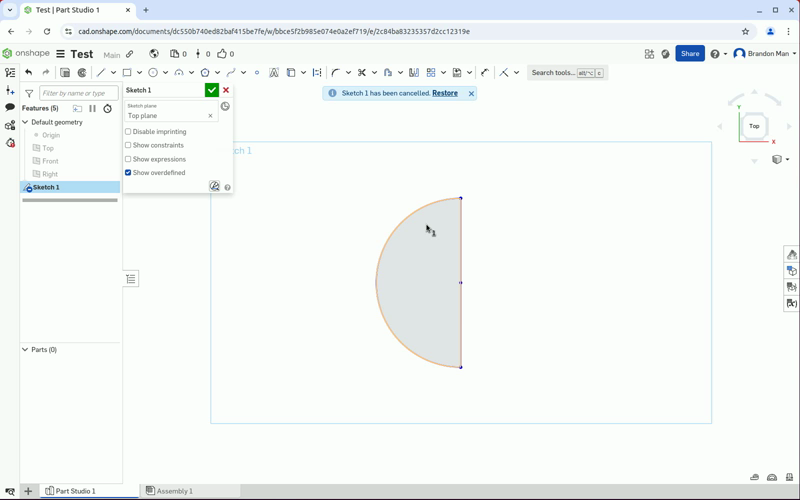
mouse_move(73, 352)
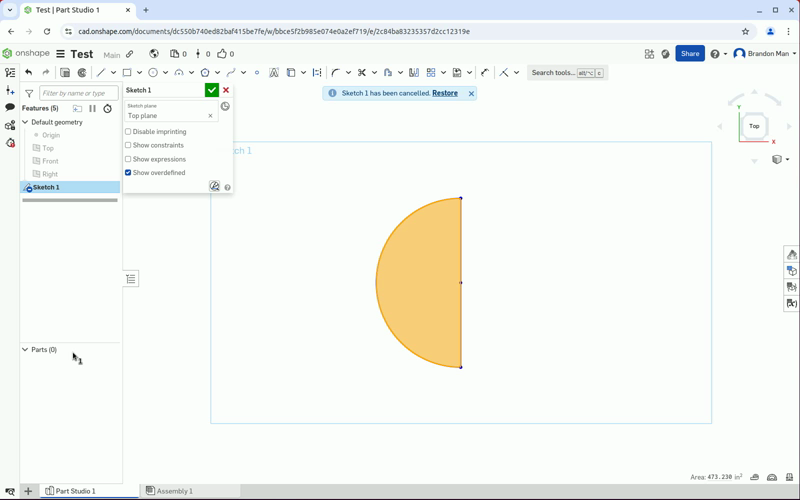
key(shift+y)
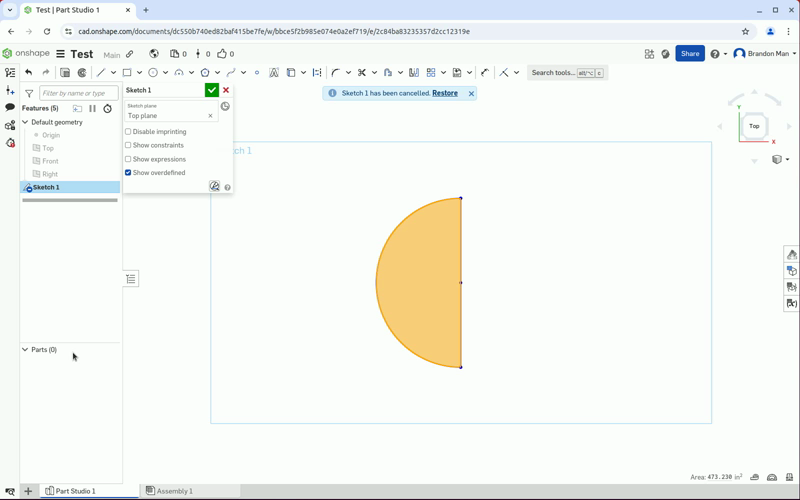
key(shift+e)
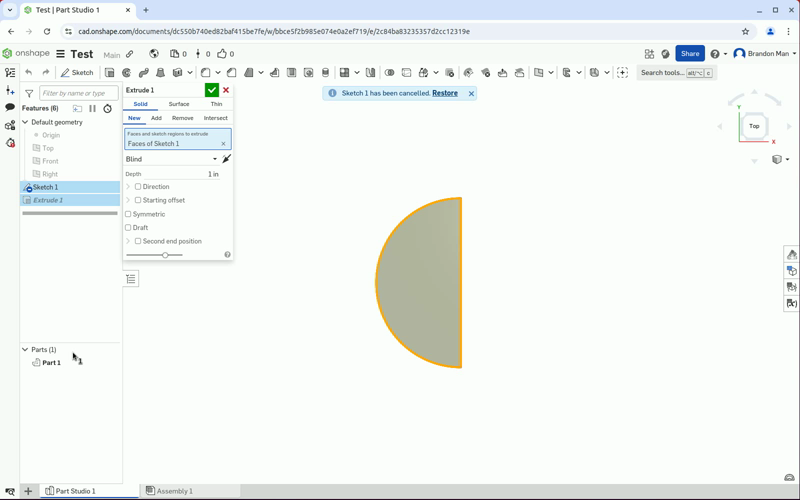
mouse_move(143, 106)
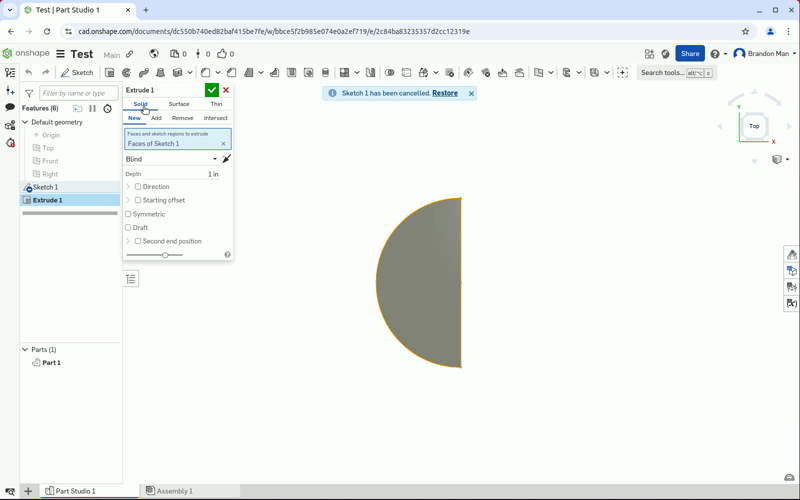
click(143, 106)
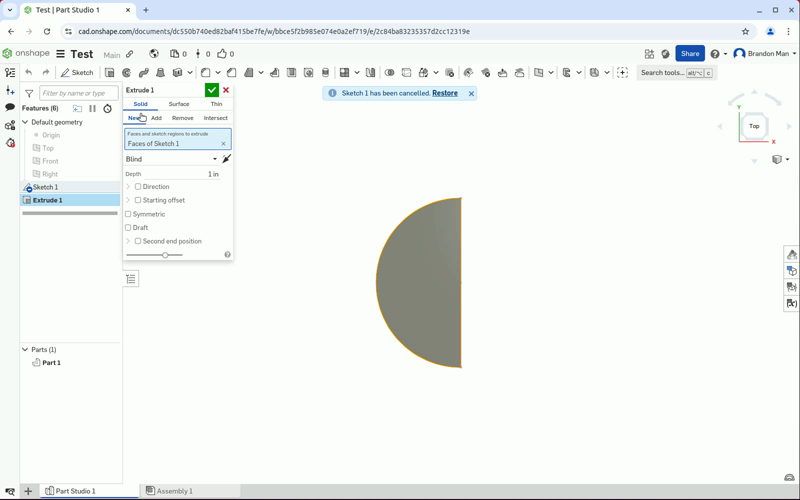
mouse_move(137, 120)
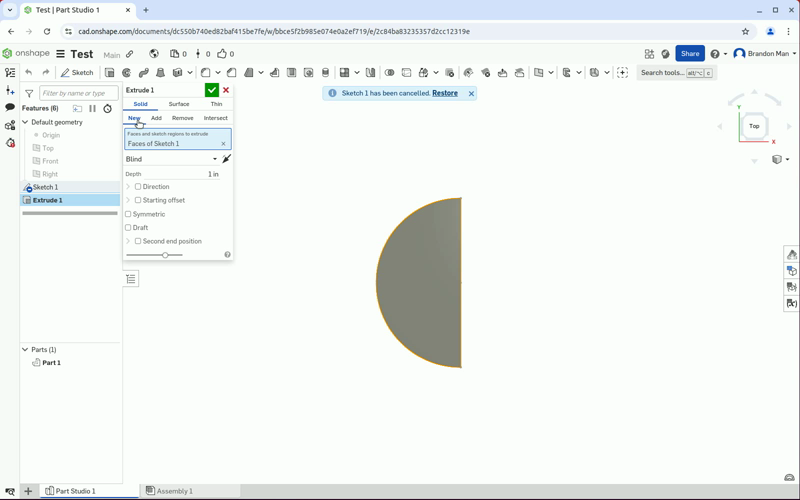
click(137, 120)
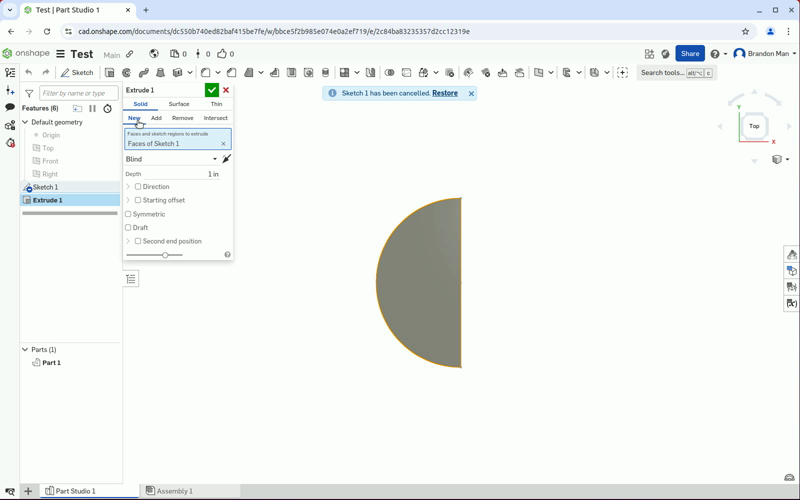
key(tab, 4)
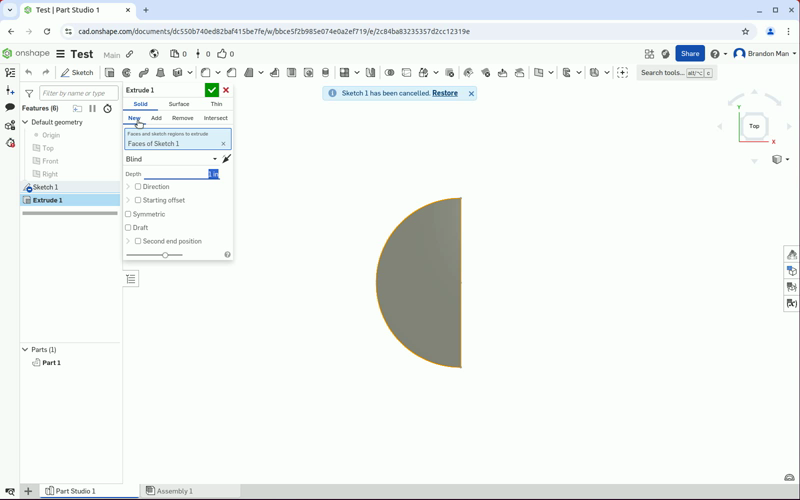
text(5.536)
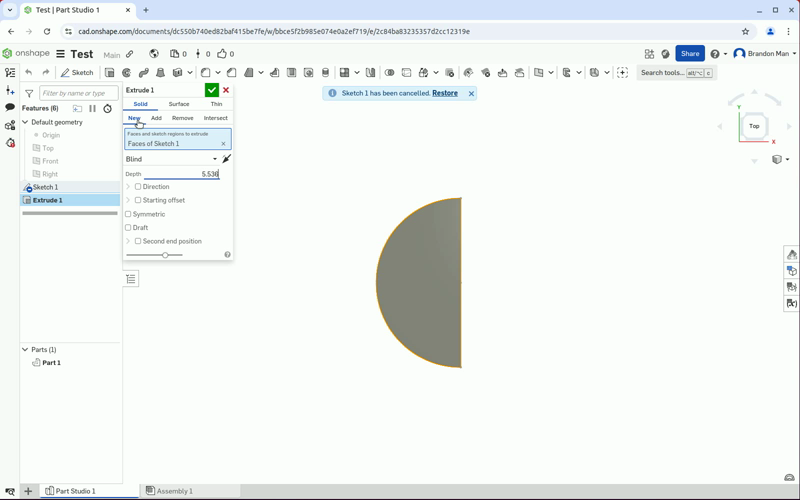
key(enter)
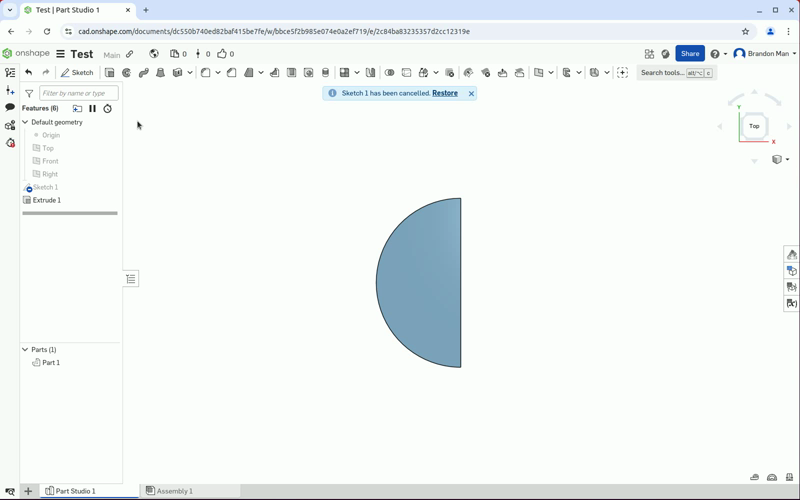
key(shift+h)
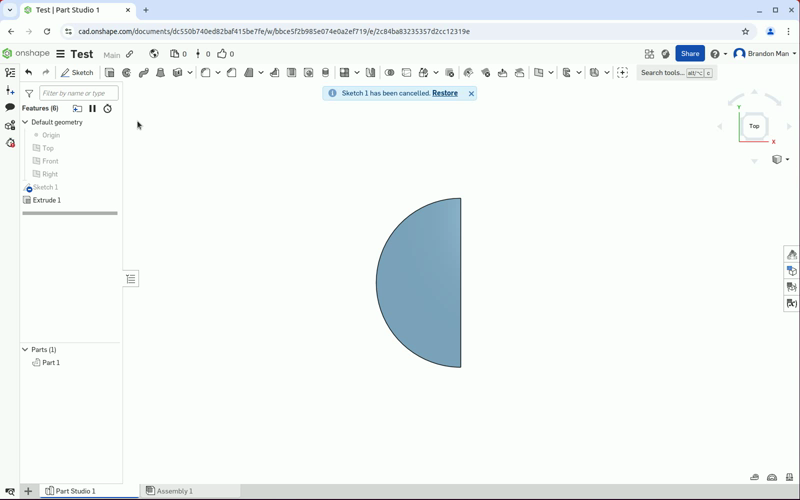
key(shift+h)
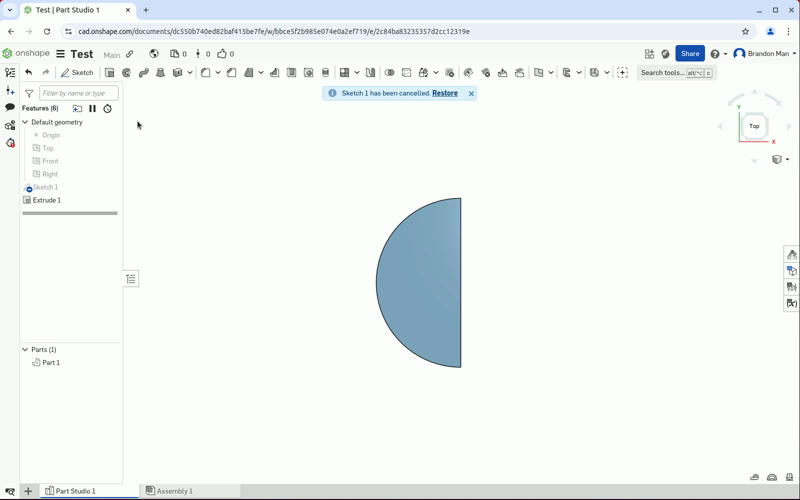
mouse_move(73, 189)
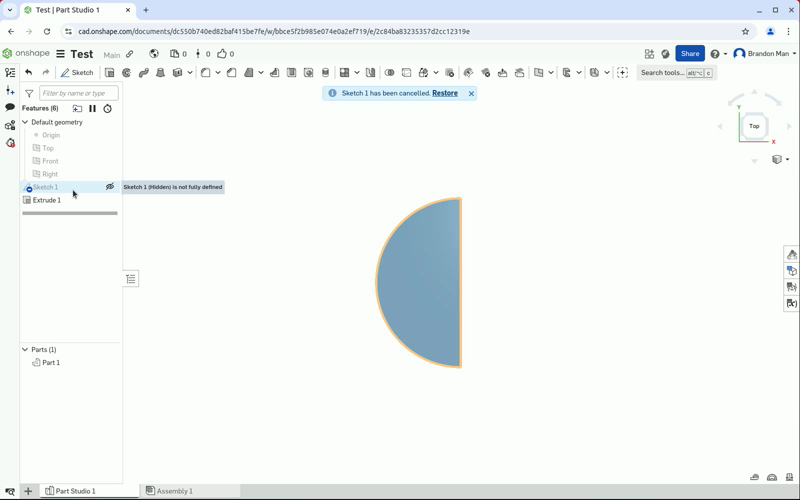
click(73, 189)
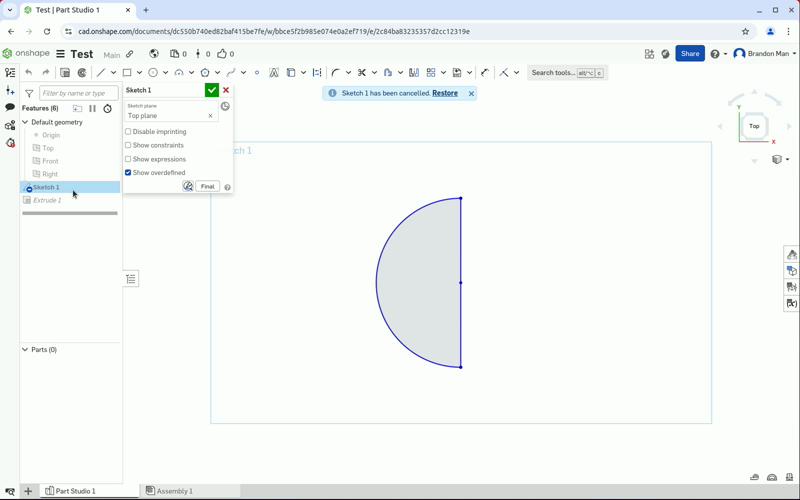
mouse_move(229, 92)
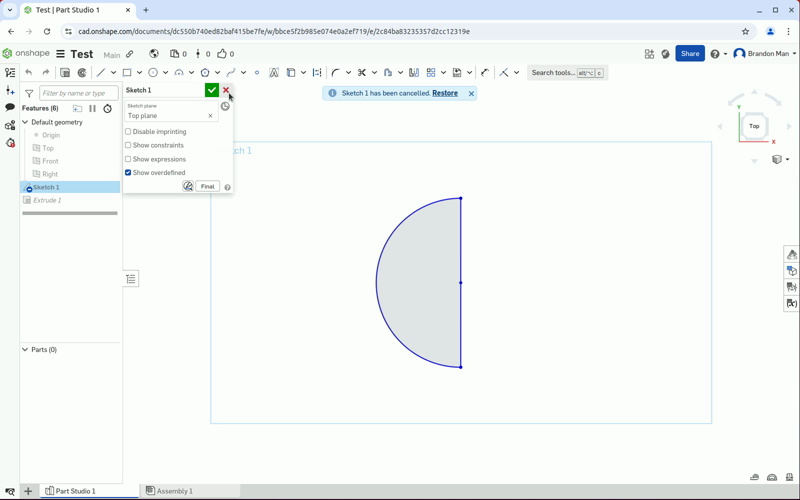
click(229, 92)
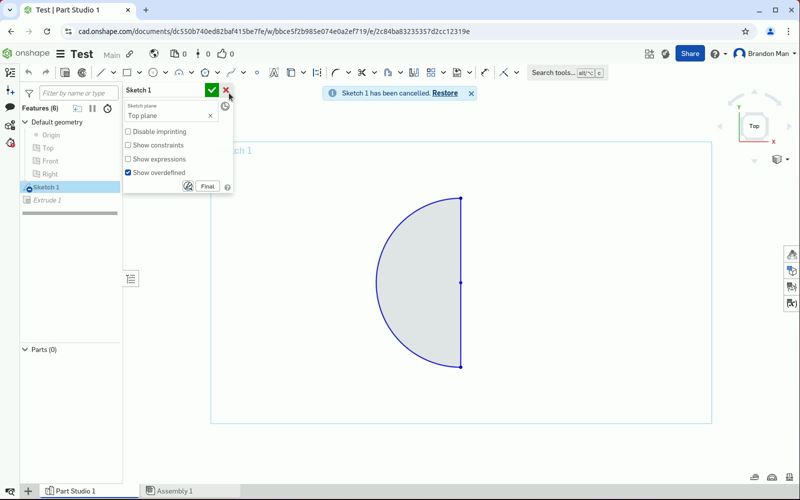
key(shift+s)
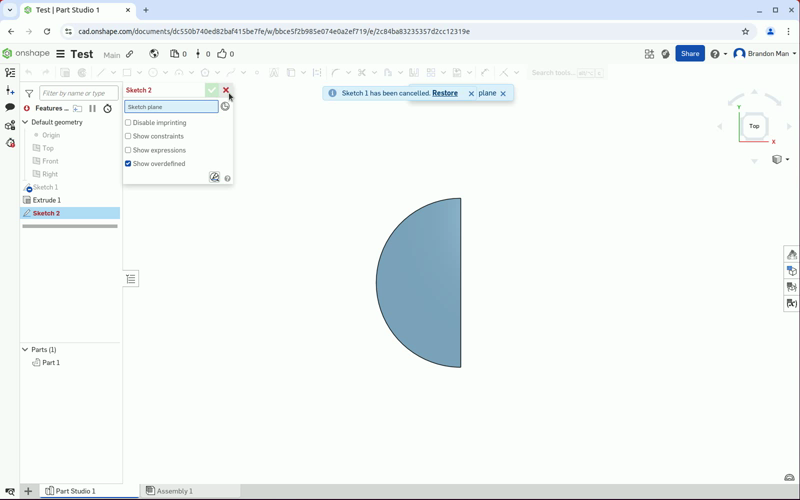
mouse_move(73, 150)
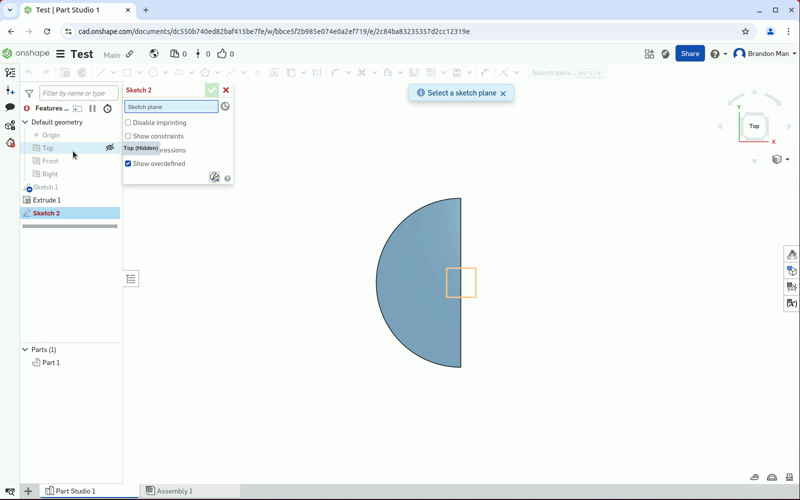
click(73, 150)
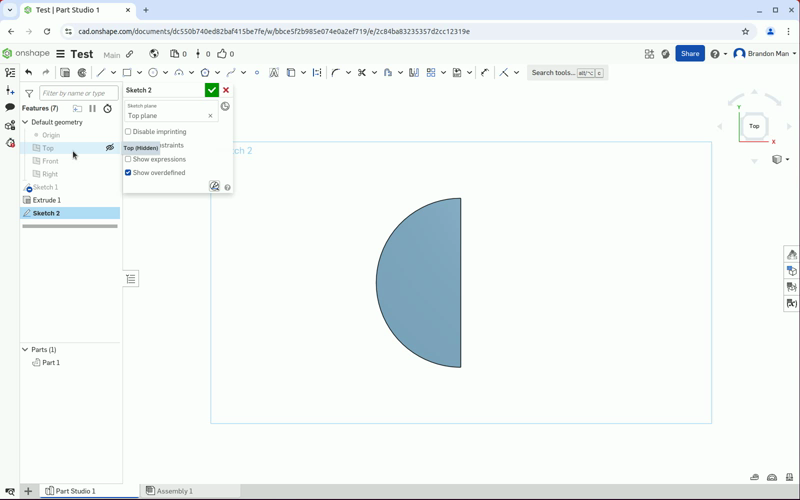
mouse_move(73, 352)
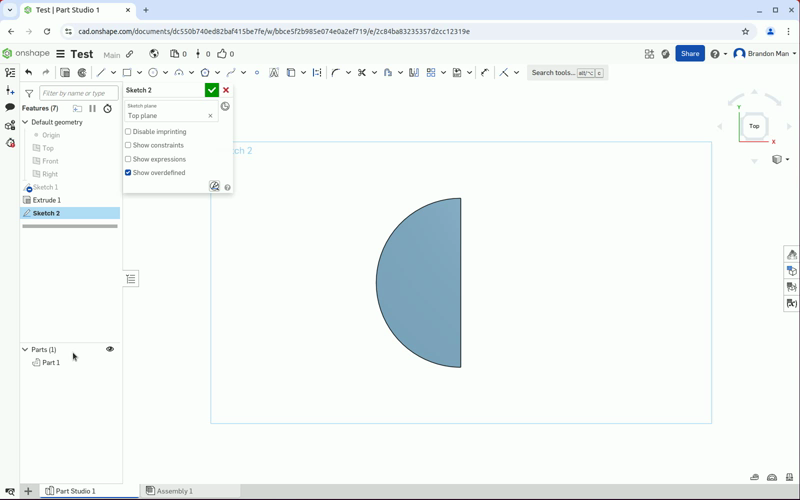
key(y)
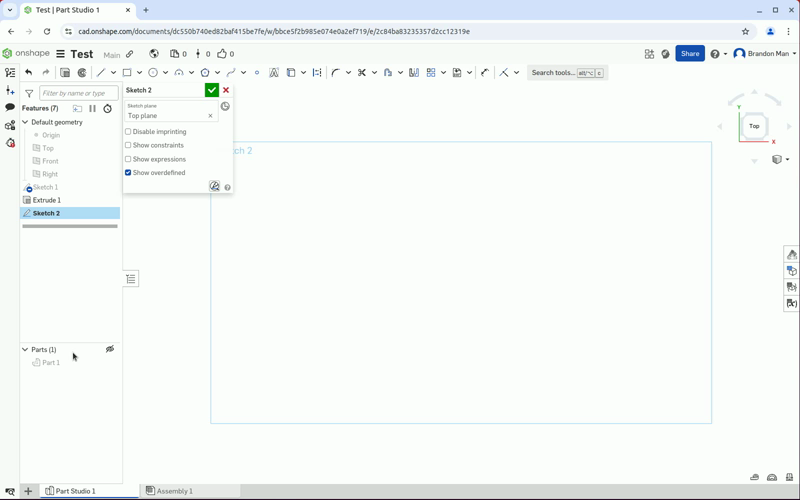
key(a)
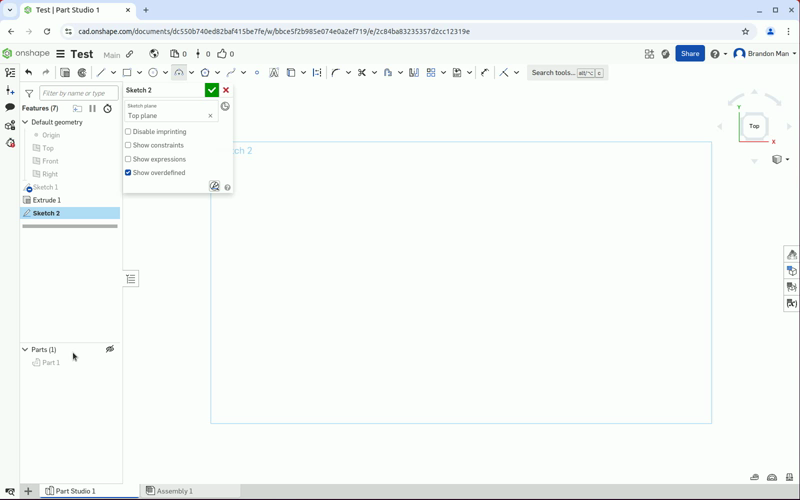
key_down(shift)
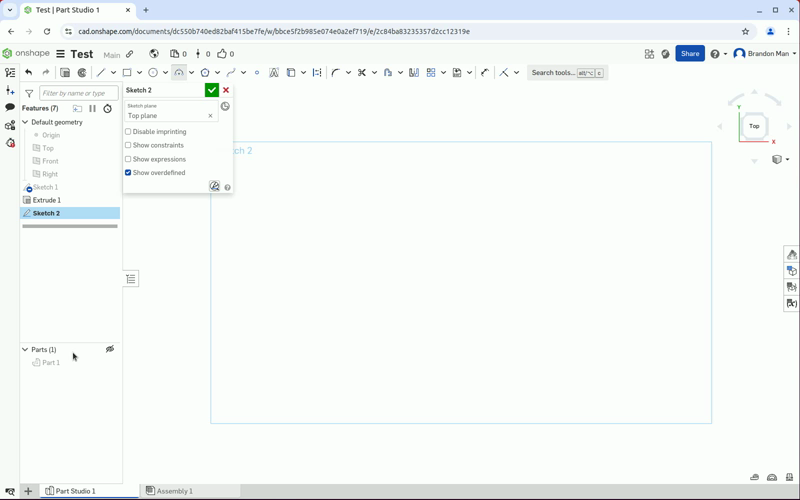
mouse_move(460, 367)
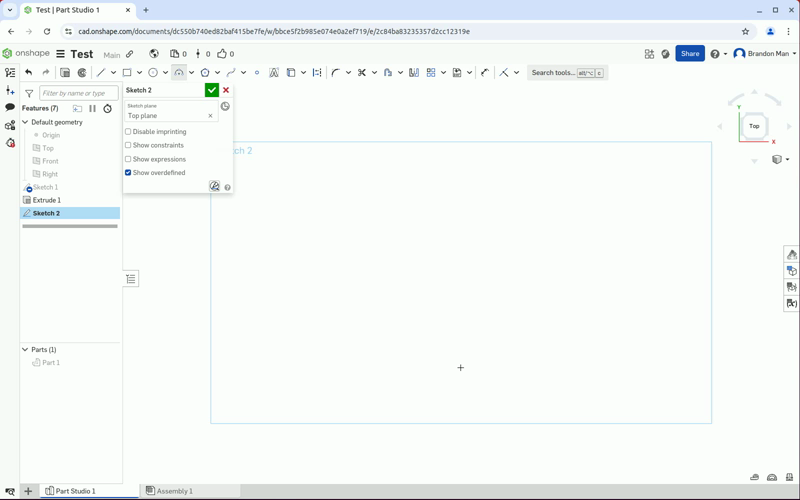
click(460, 367)
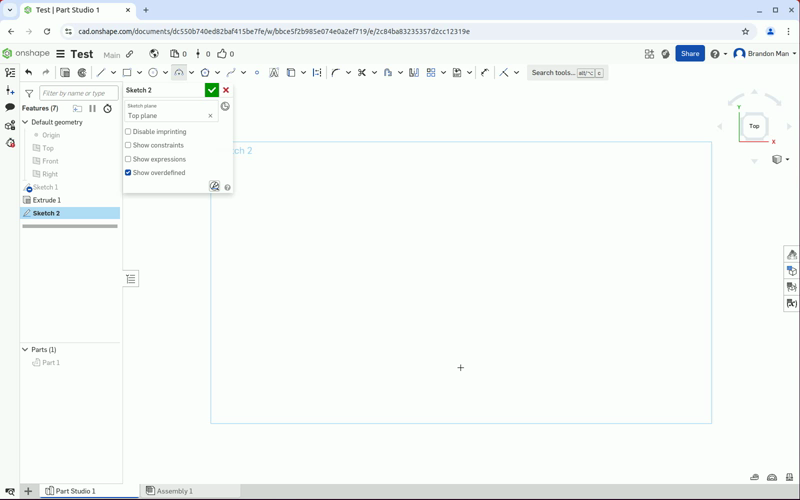
key_up(shift)
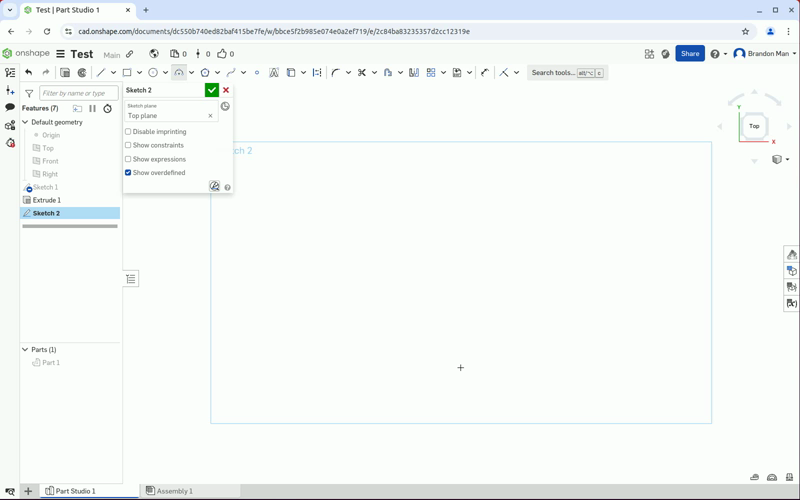
key_down(shift)
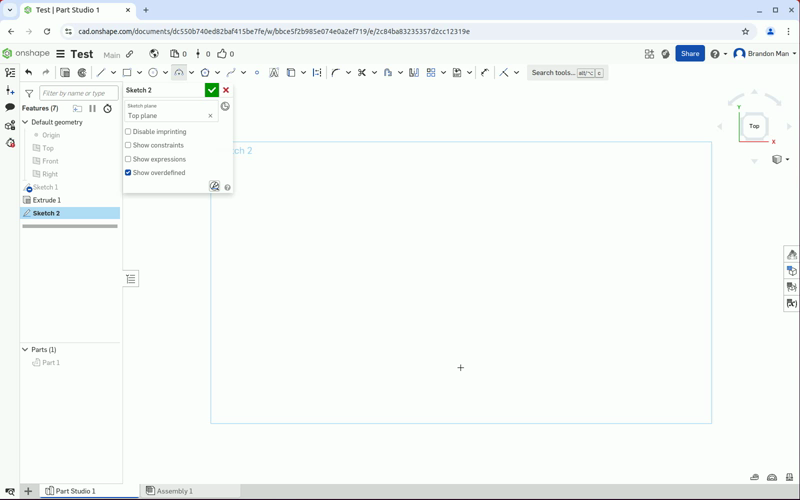
mouse_move(460, 198)
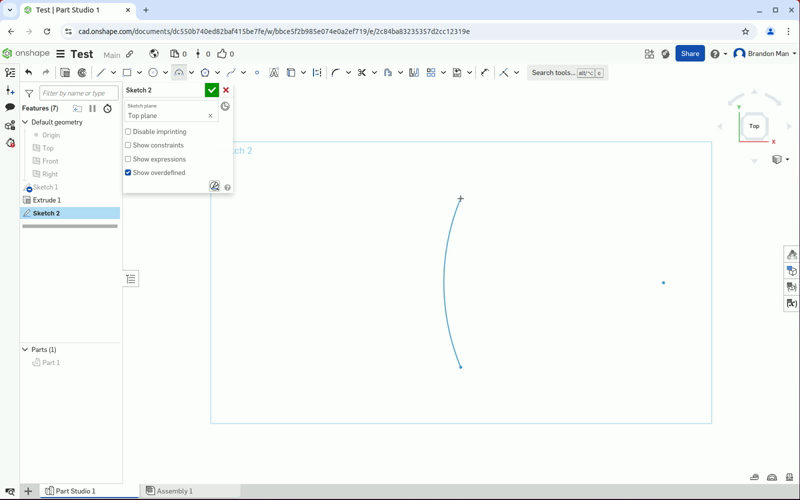
click(460, 198)
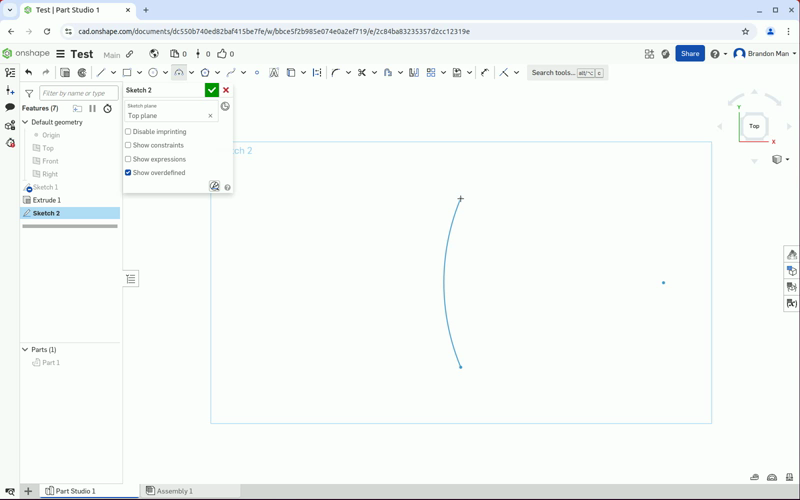
mouse_move(545, 282)
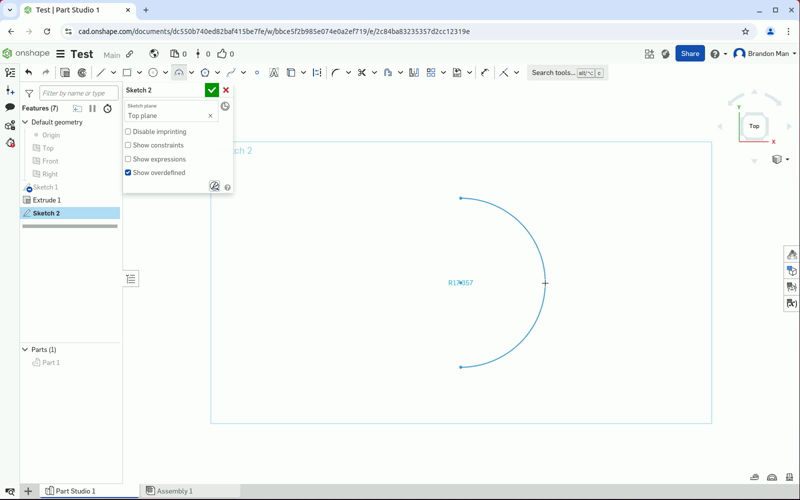
click(545, 282)
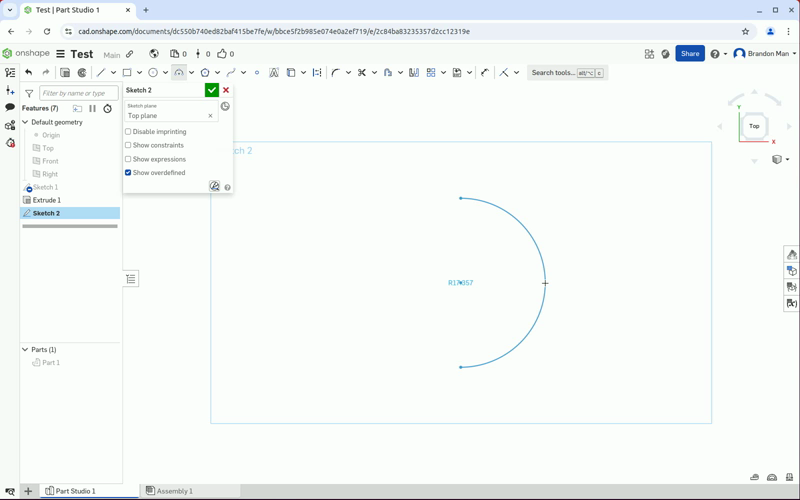
key_up(shift)
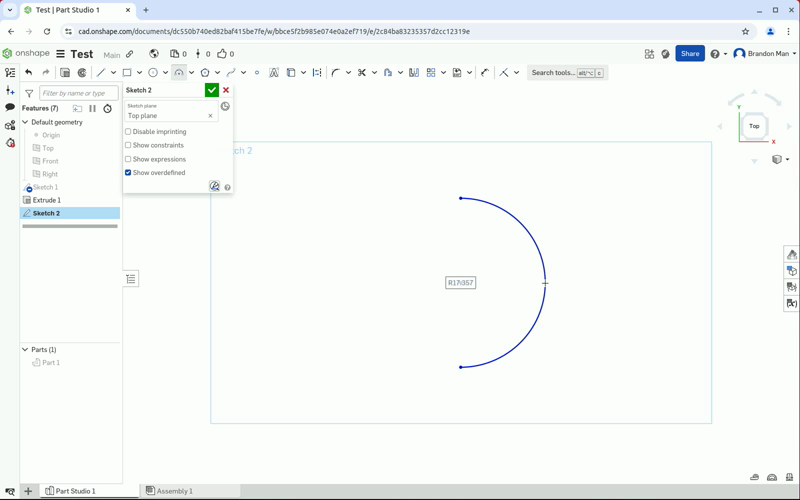
key(esc)
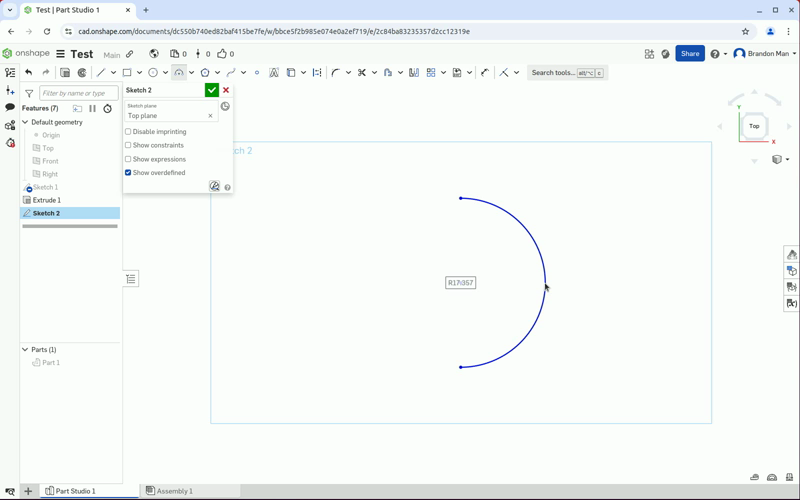
key(l)
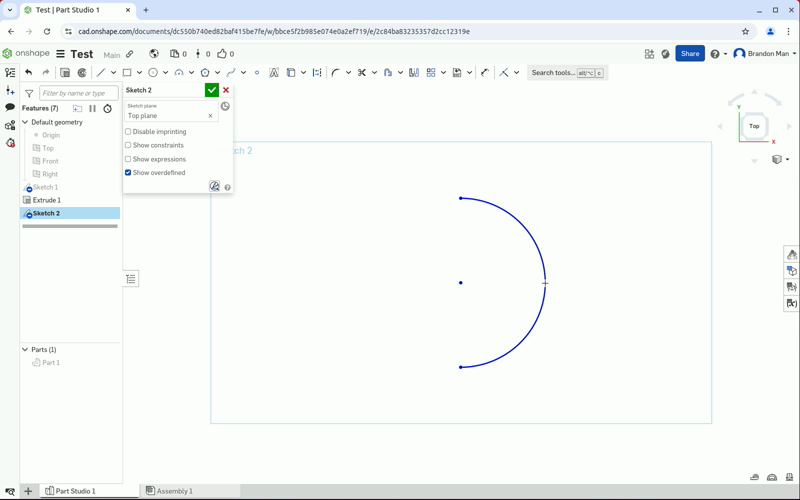
mouse_move(460, 198)
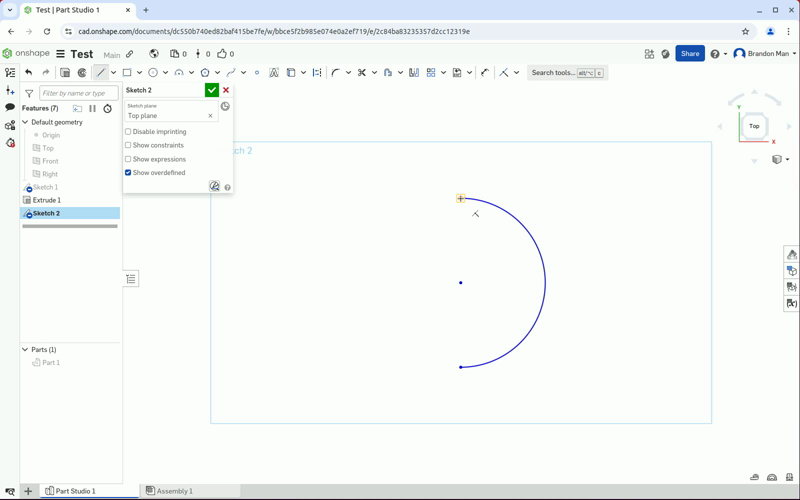
click(460, 198)
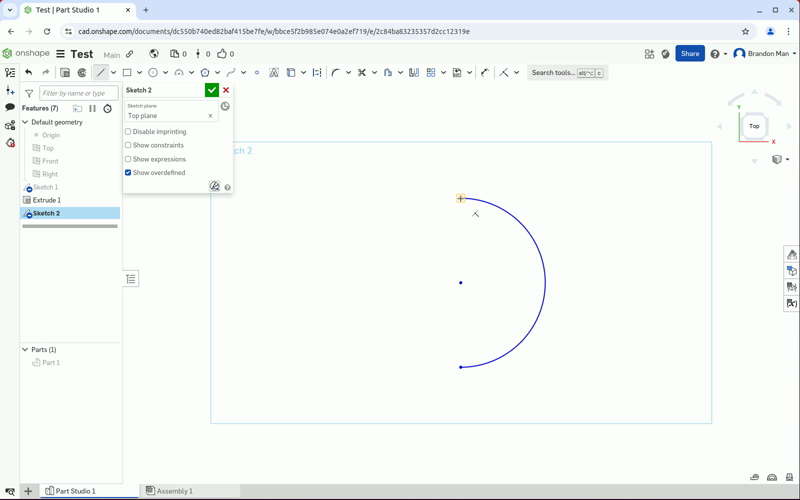
key_down(shift)
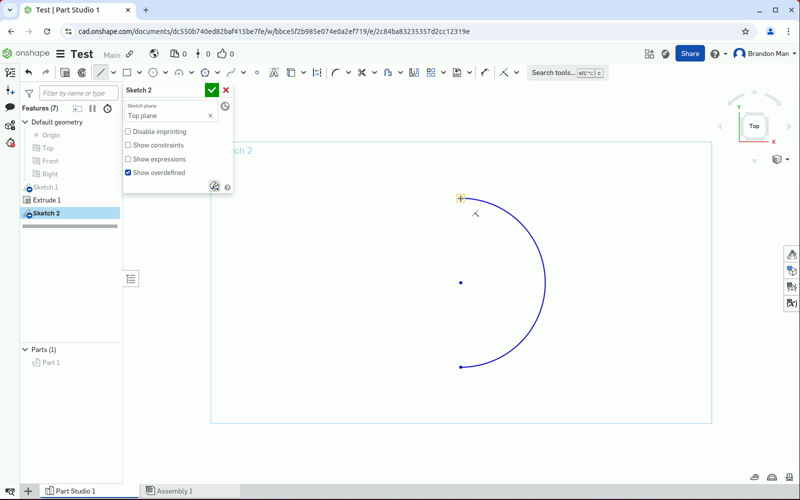
mouse_move(460, 367)
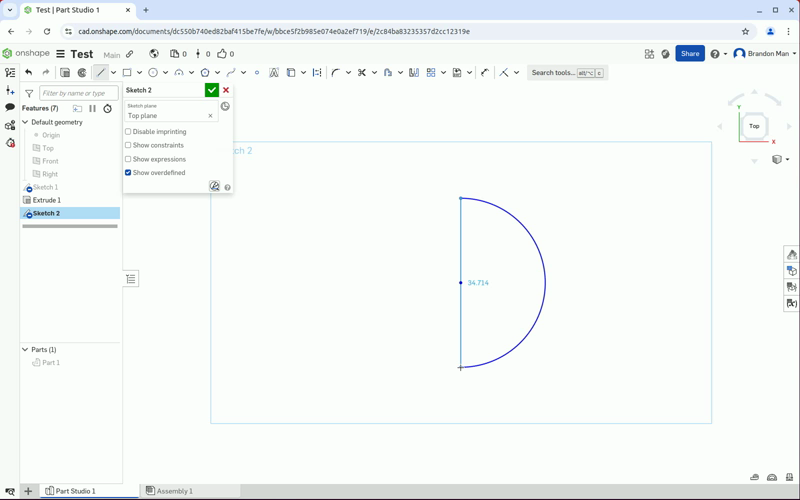
key_up(shift)
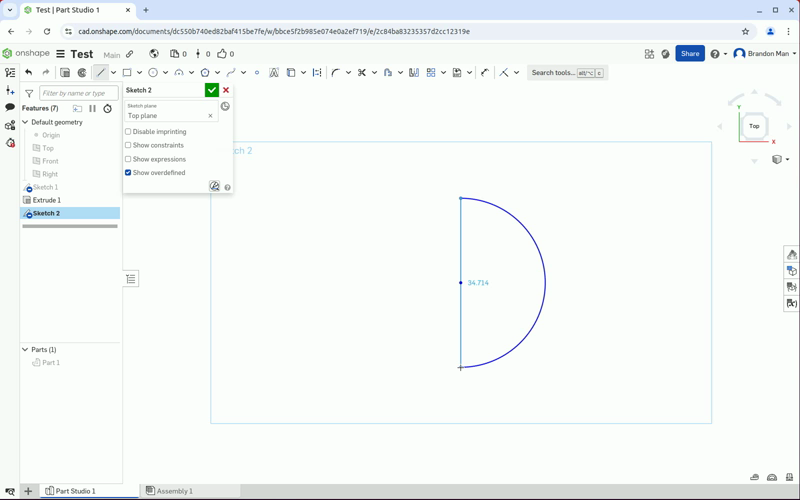
click(460, 367)
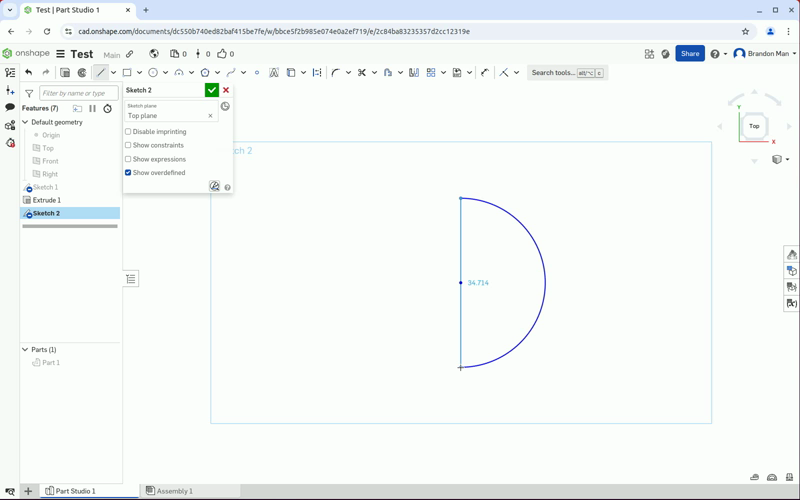
key(esc)
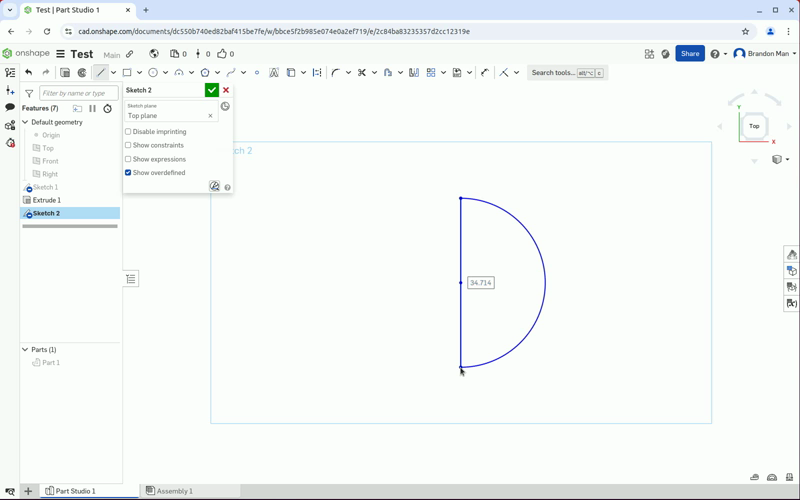
mouse_move(502, 319)
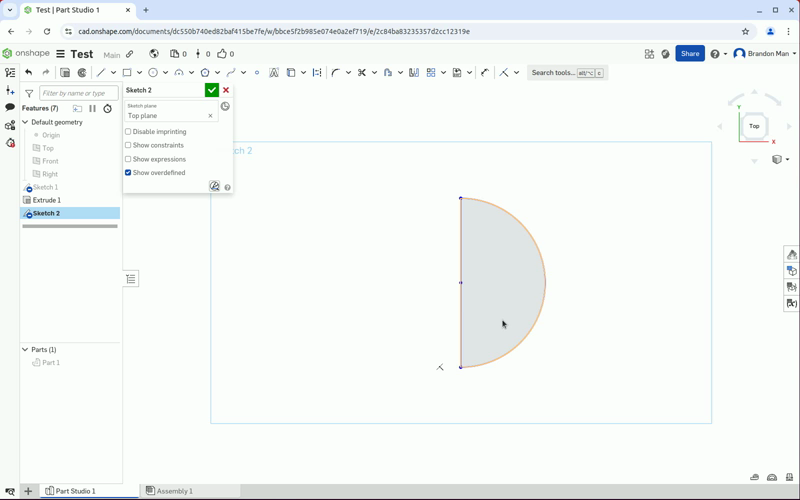
click(502, 319)
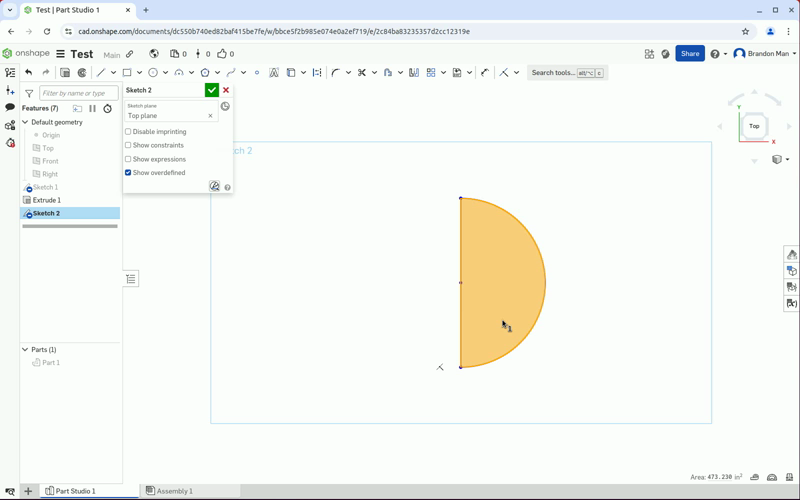
mouse_move(73, 352)
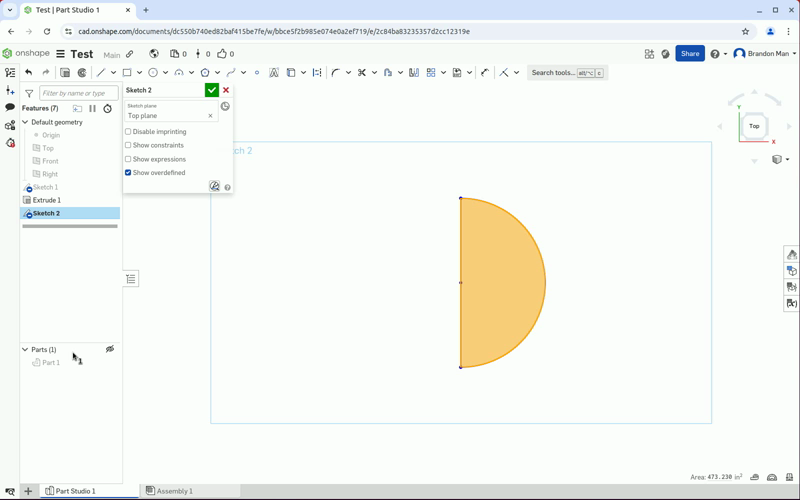
key(shift+y)
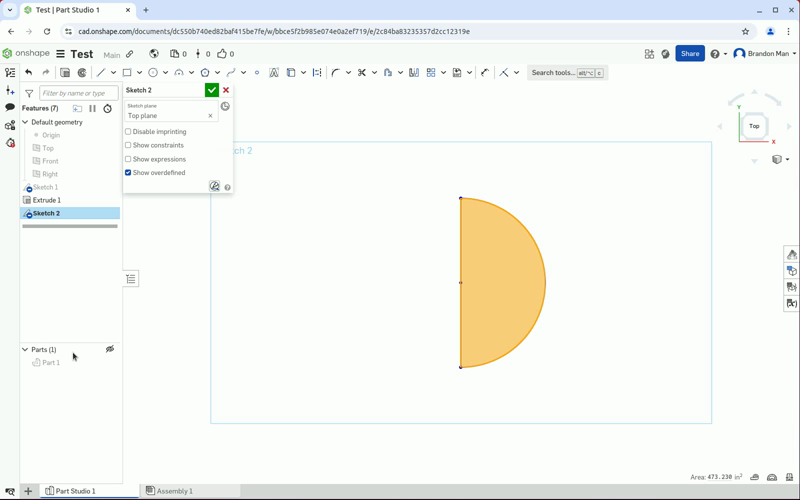
key(shift+e)
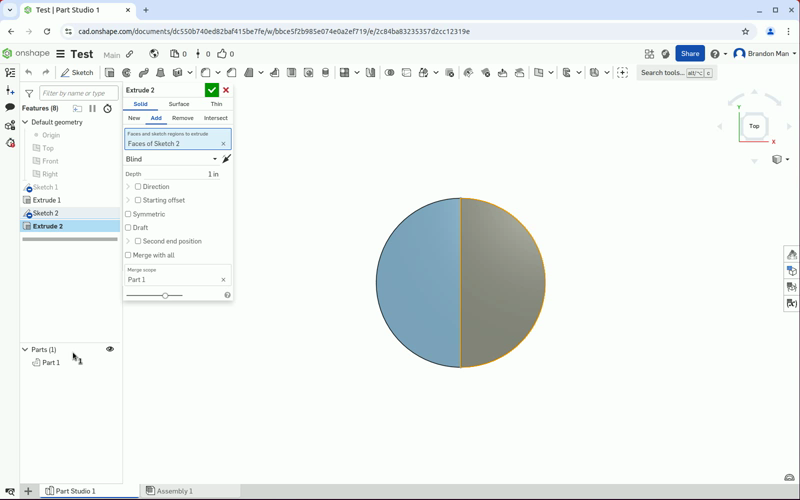
mouse_move(143, 106)
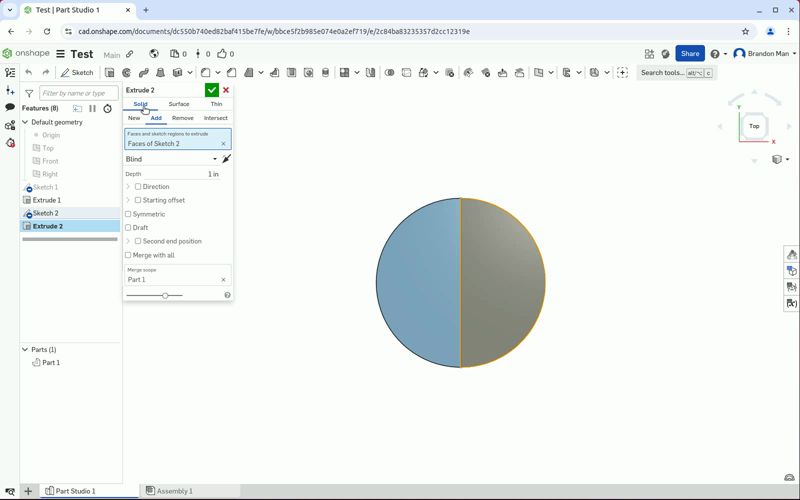
click(143, 106)
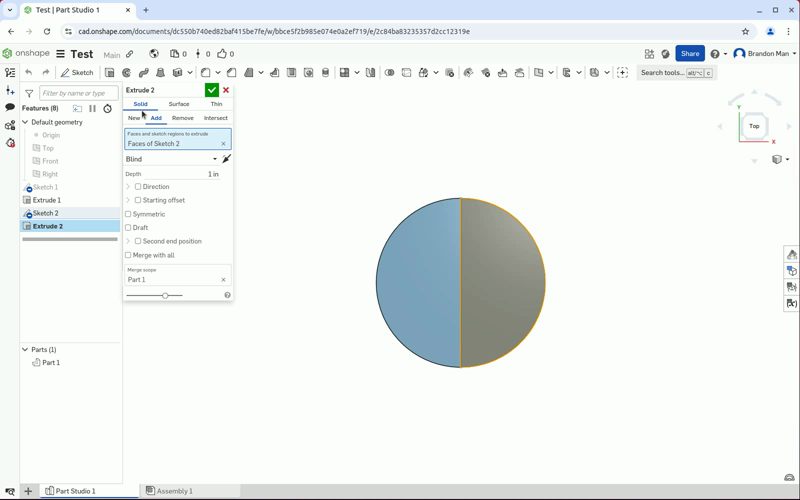
mouse_move(137, 120)
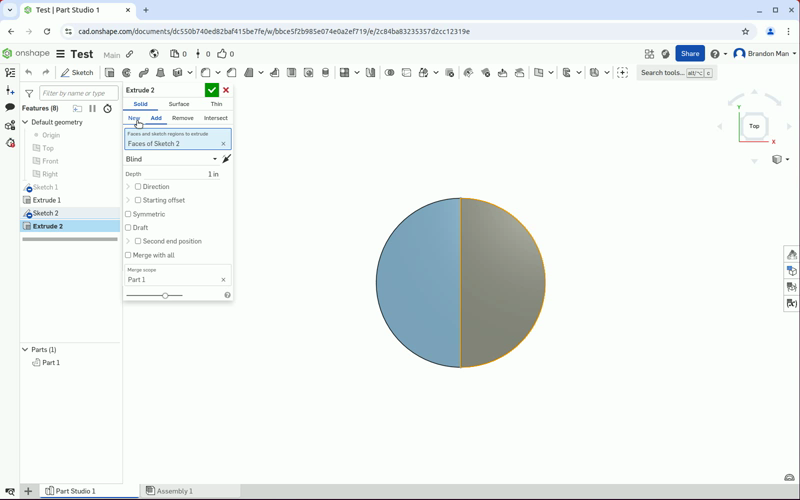
click(137, 120)
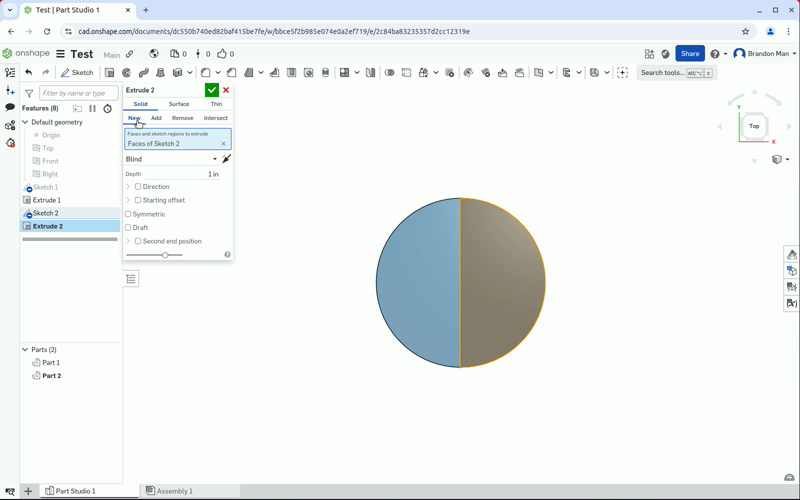
key(tab, 4)
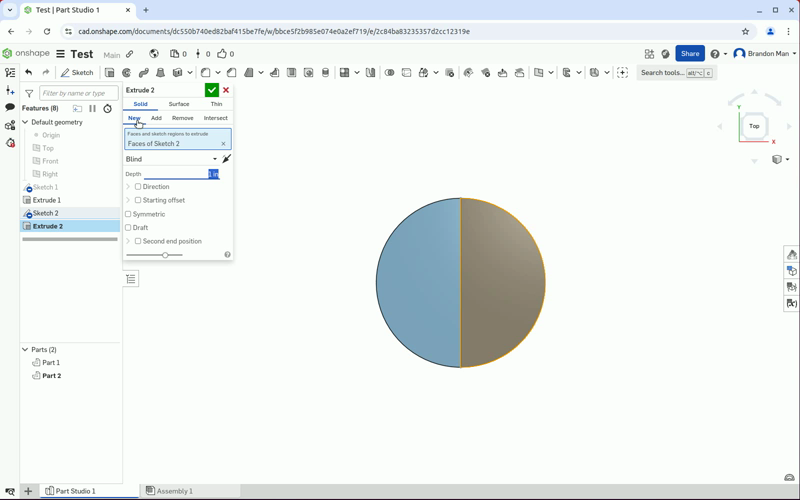
text(5.536)
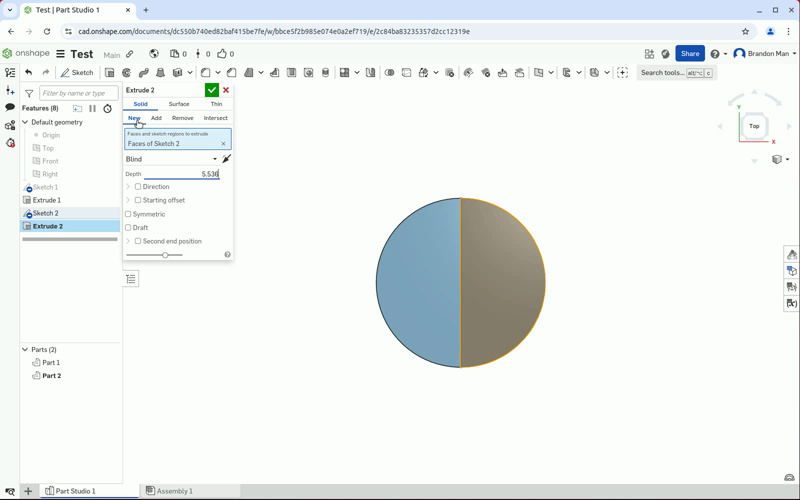
key(enter)
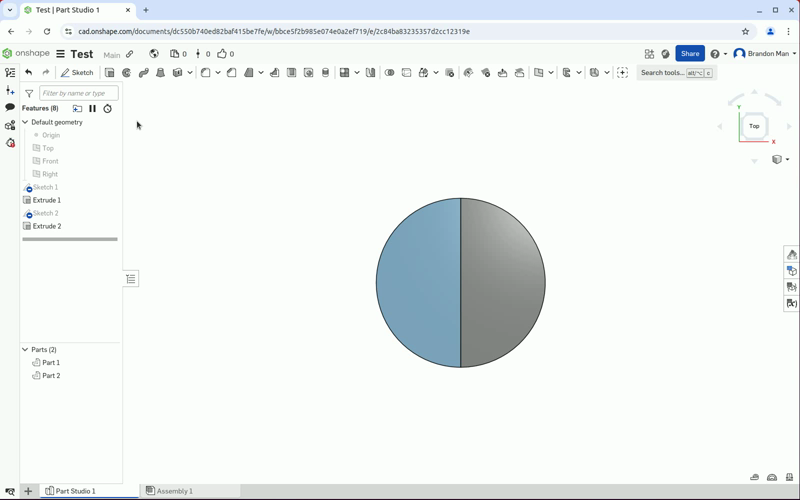
key(shift+h)
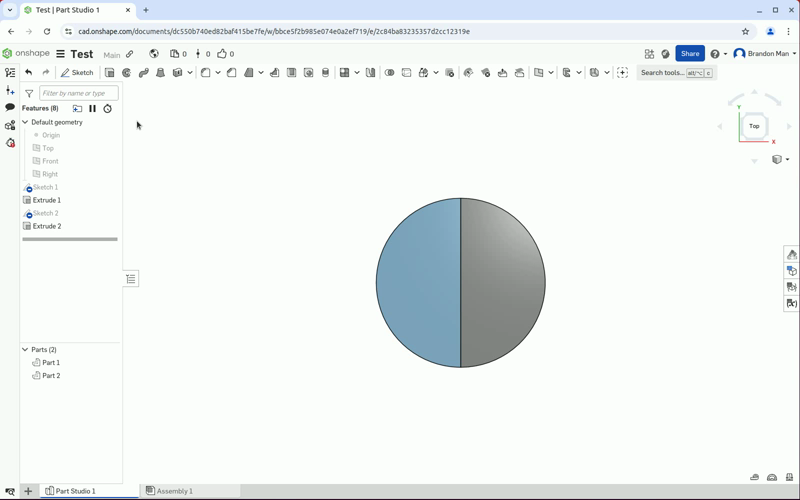
key(shift+h)
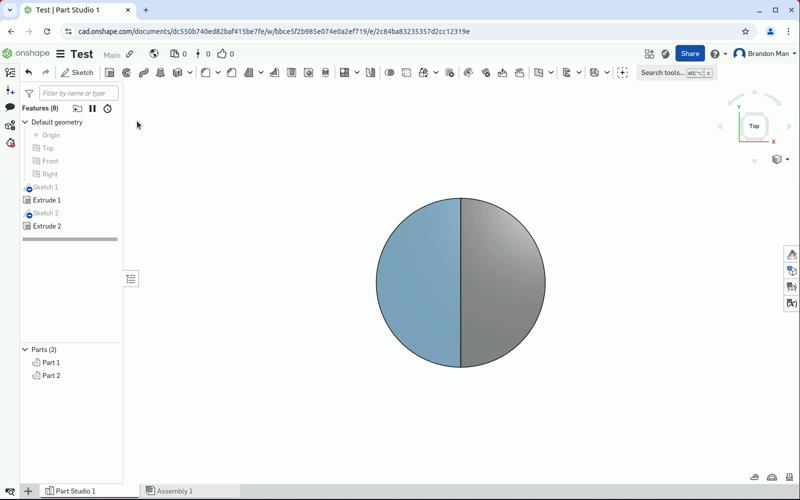
mouse_move(73, 189)
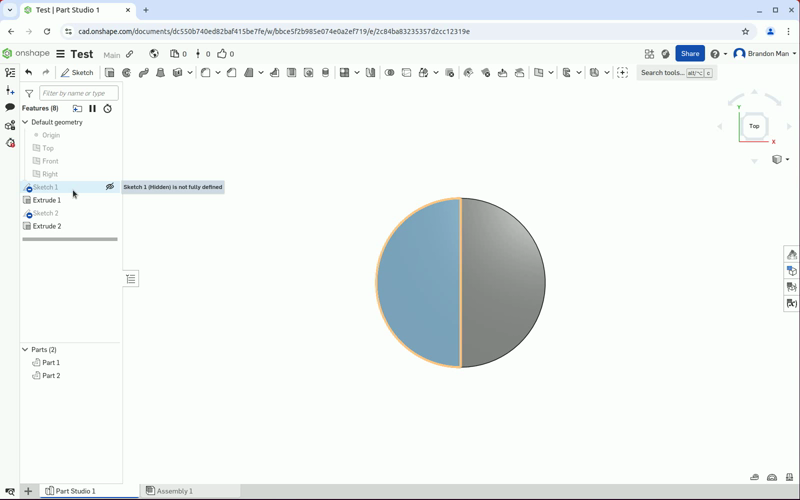
click(73, 189)
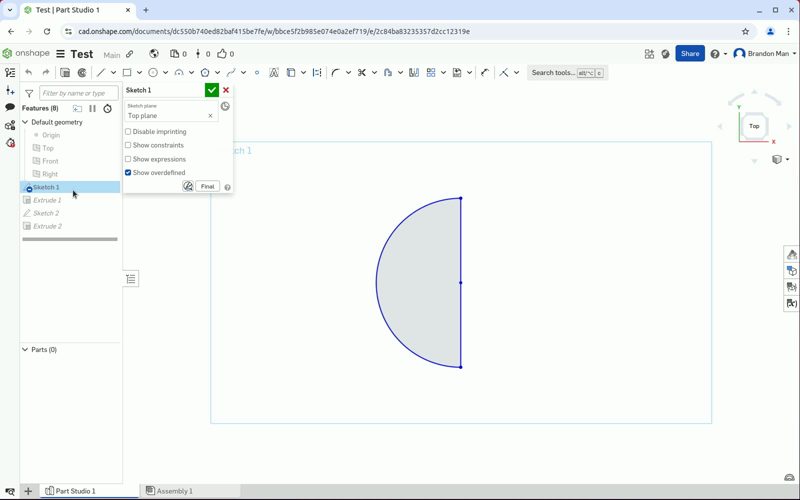
mouse_move(229, 92)
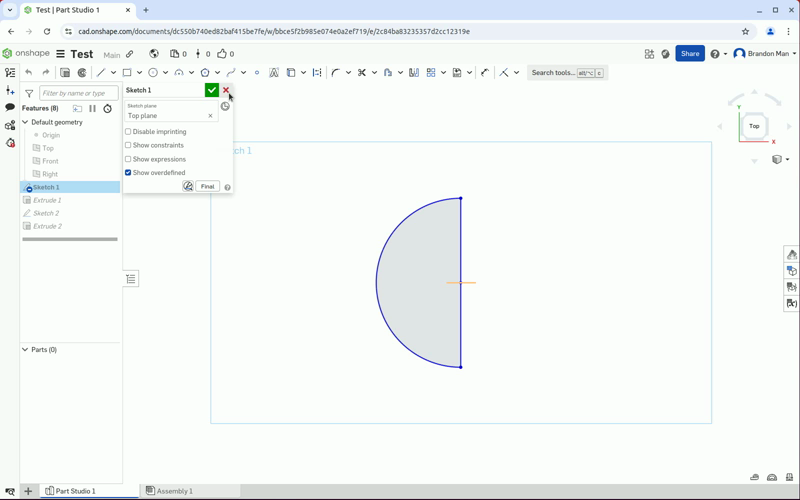
click(229, 92)
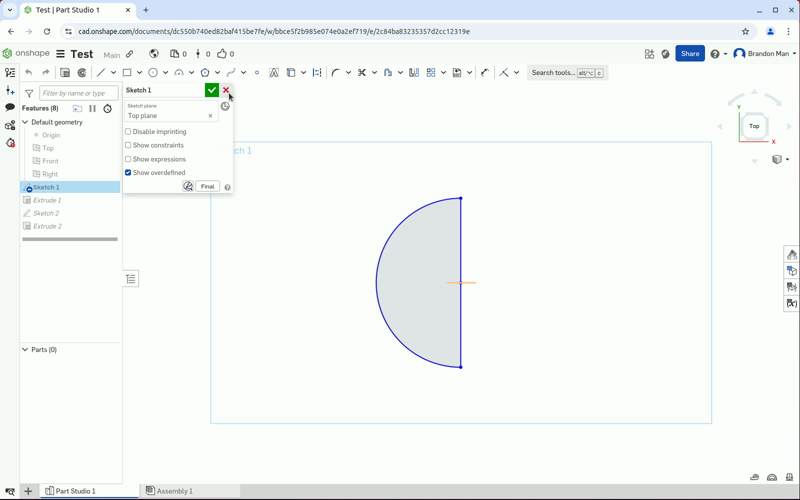
key(shift+s)
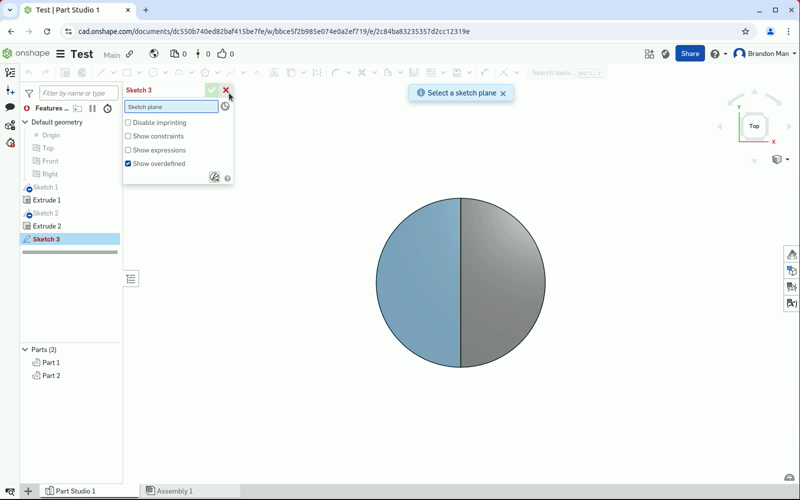
mouse_move(73, 150)
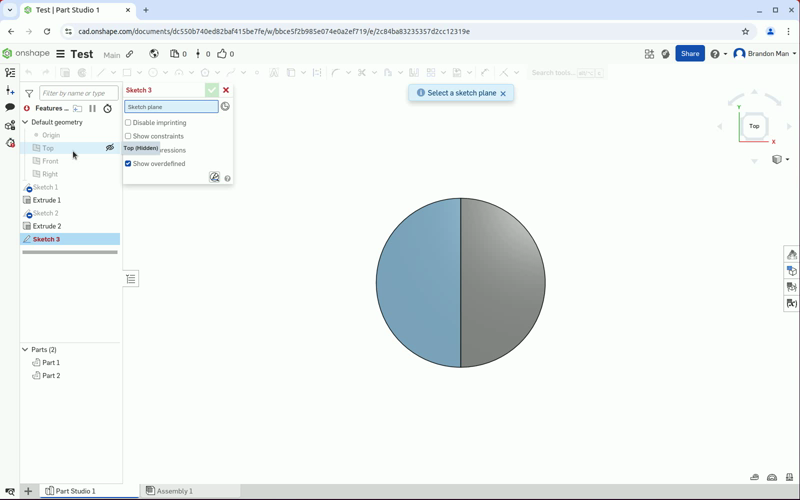
click(73, 150)
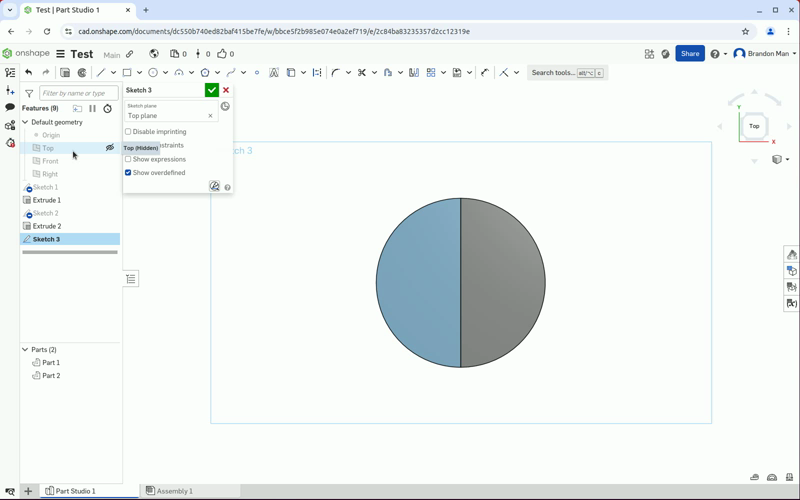
mouse_move(73, 352)
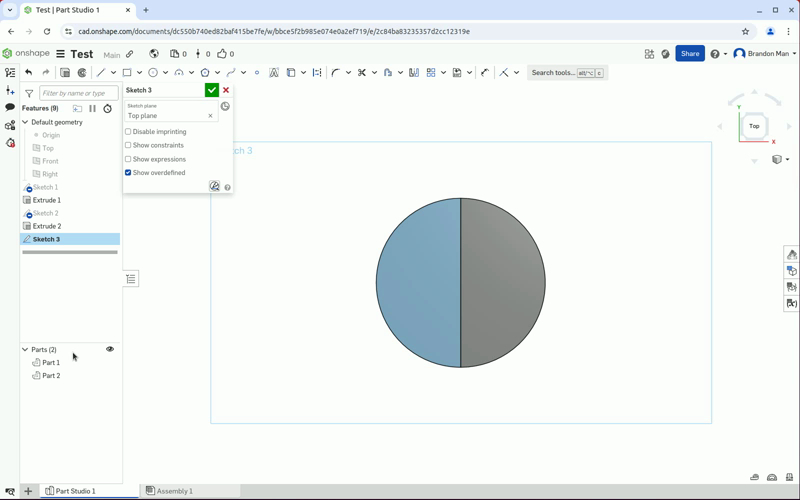
key(y)
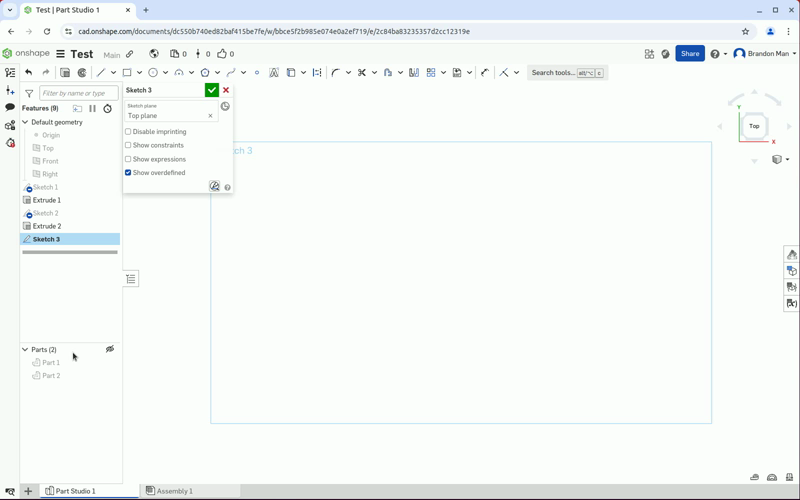
key(a)
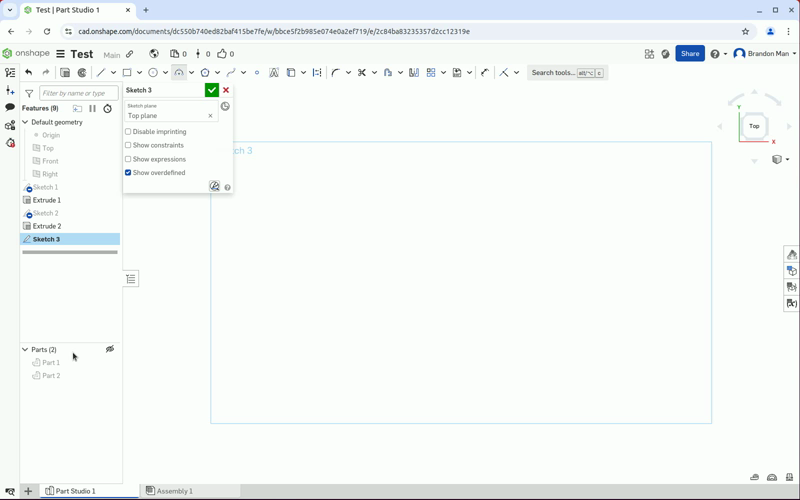
key_down(shift)
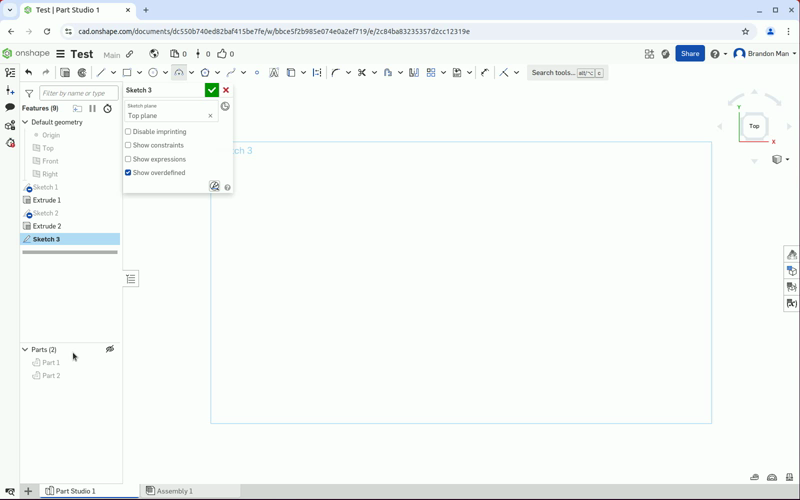
mouse_move(446, 199)
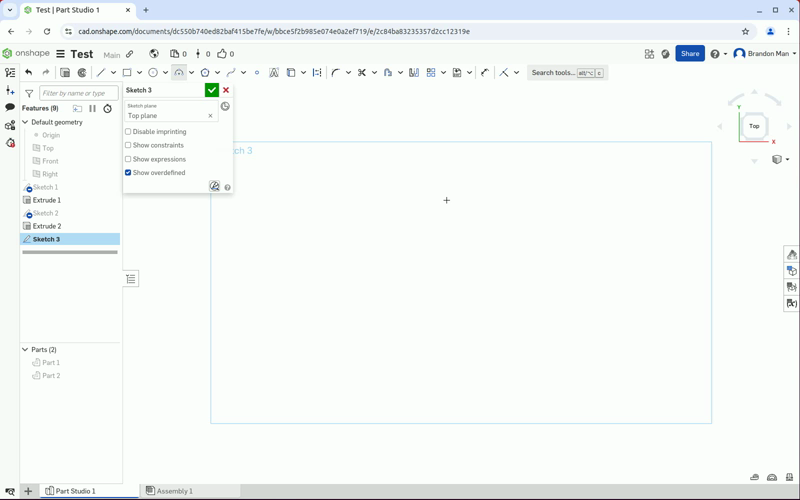
click(446, 199)
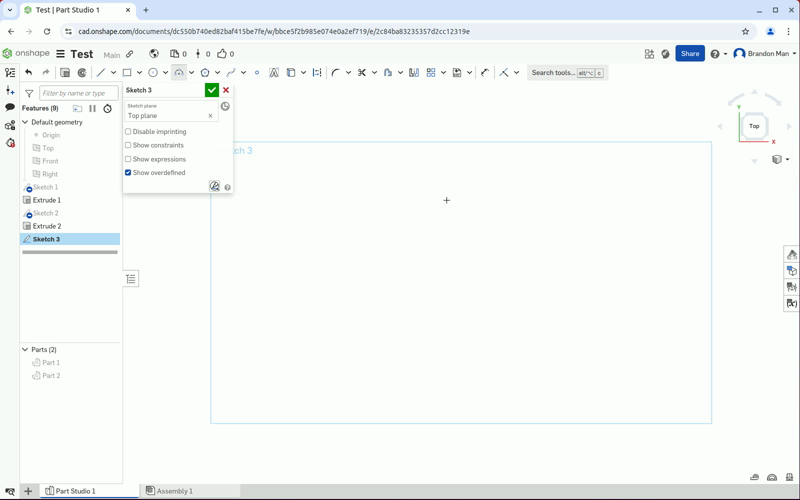
key_up(shift)
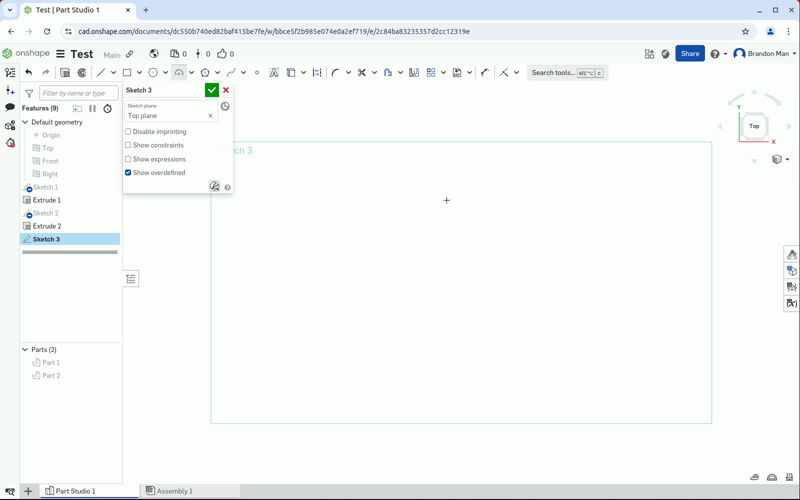
key_down(shift)
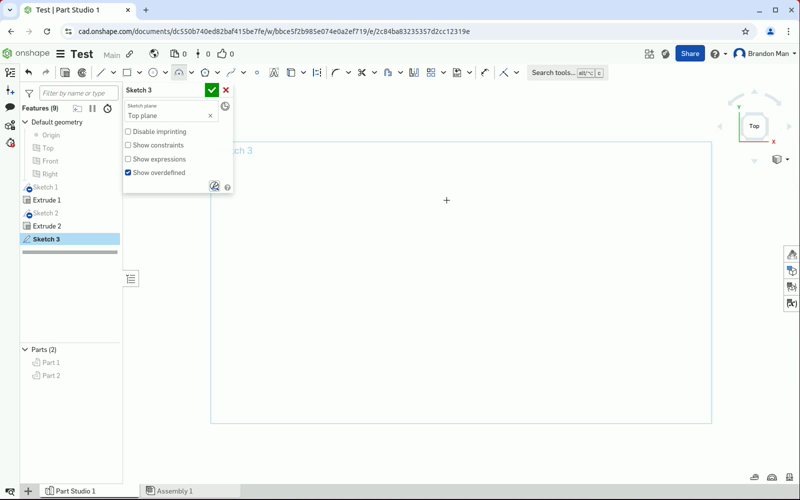
mouse_move(474, 199)
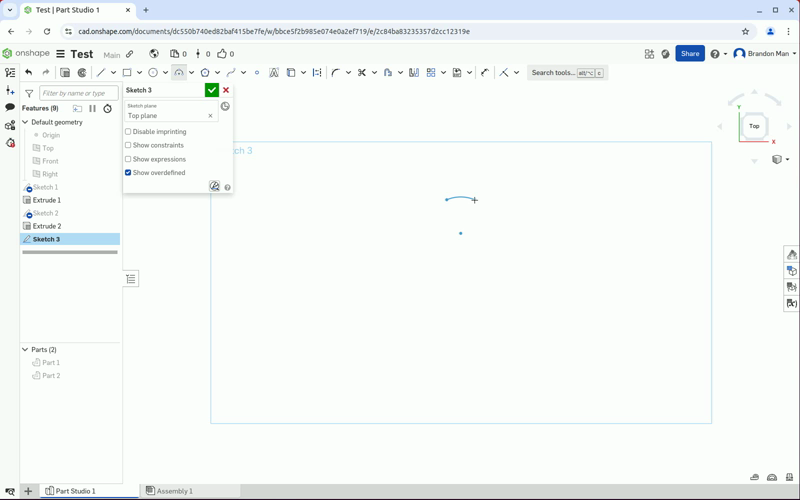
click(474, 199)
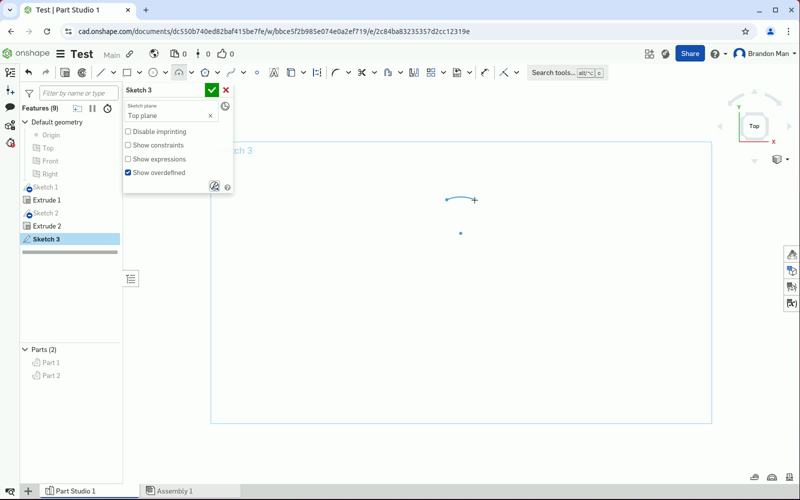
mouse_move(460, 198)
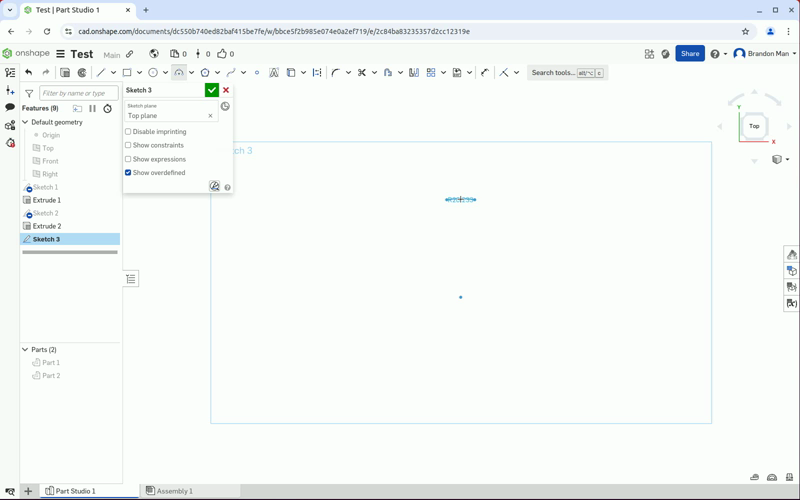
click(460, 198)
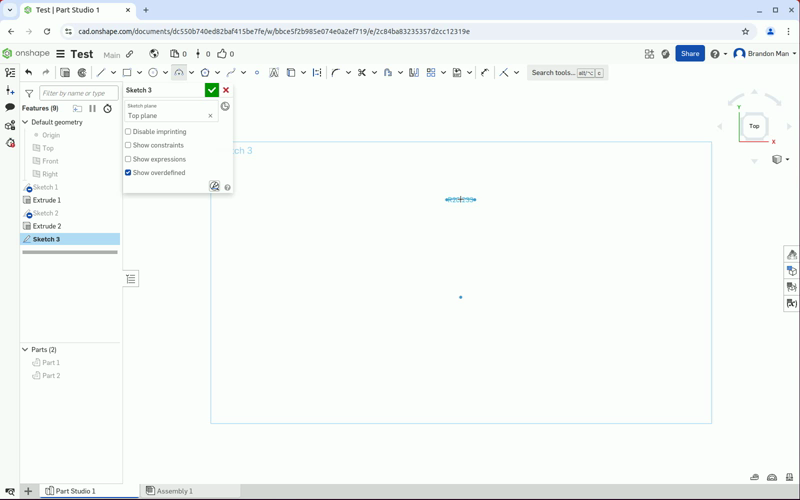
key_up(shift)
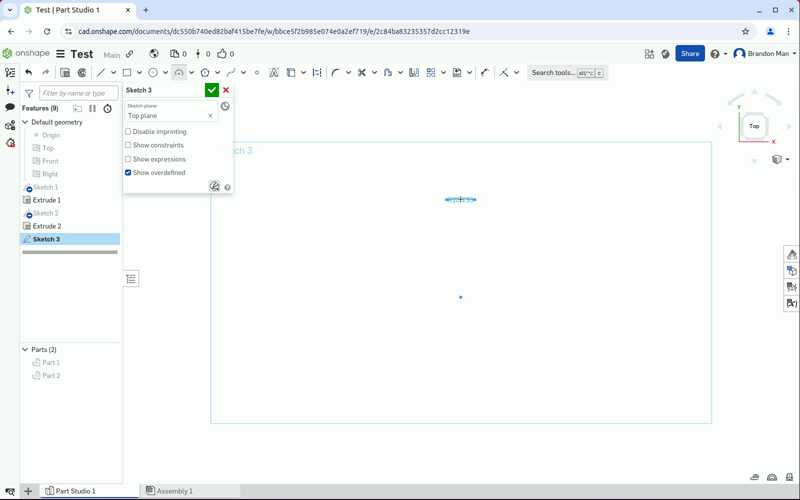
key(esc)
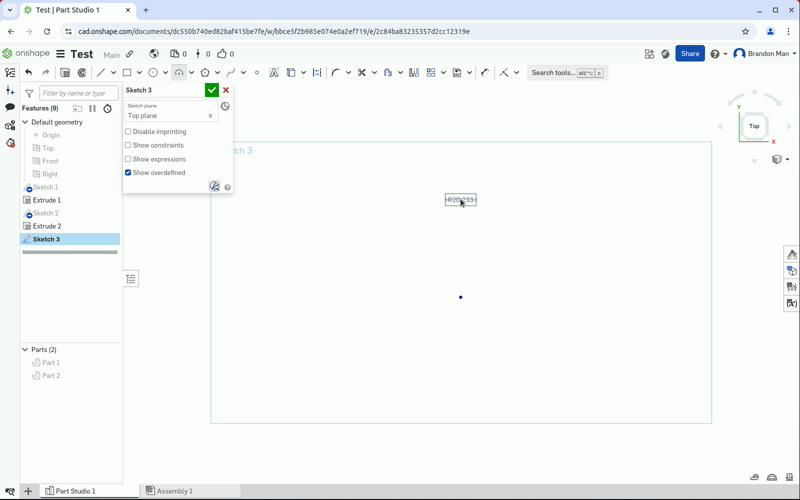
key(l)
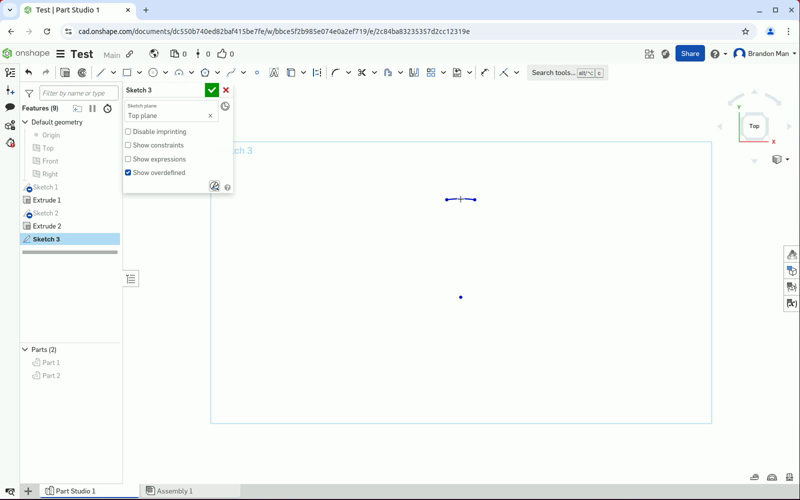
mouse_move(474, 199)
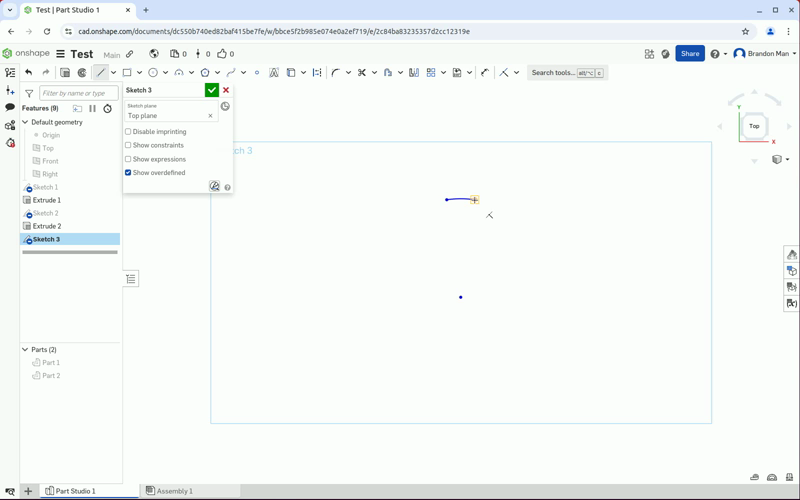
click(474, 199)
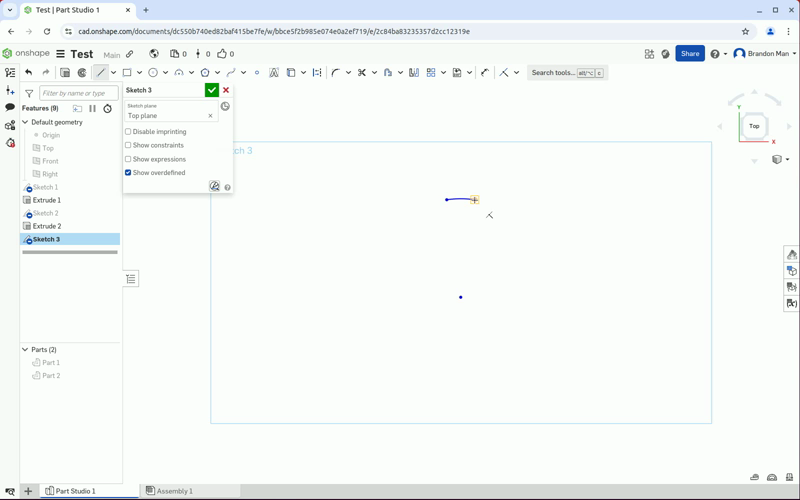
key_down(shift)
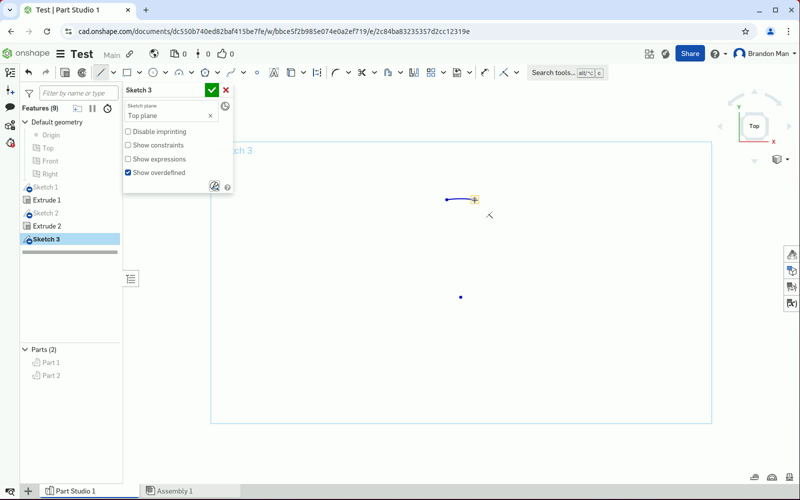
mouse_move(504, 199)
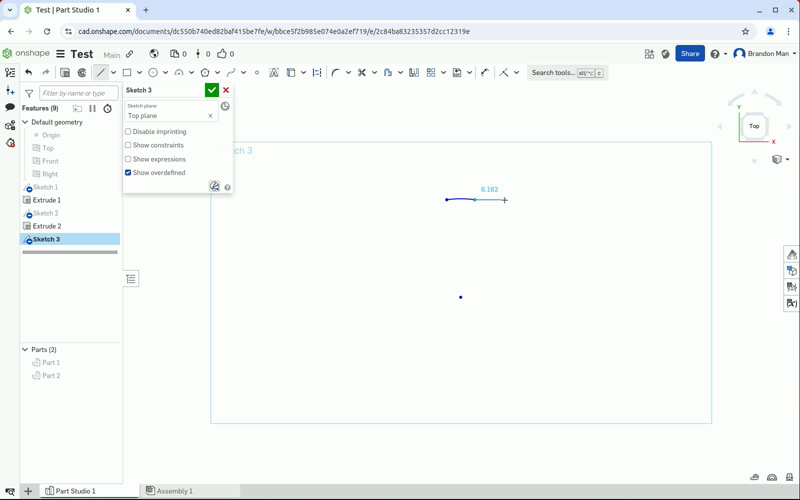
mouse_move(474, 169)
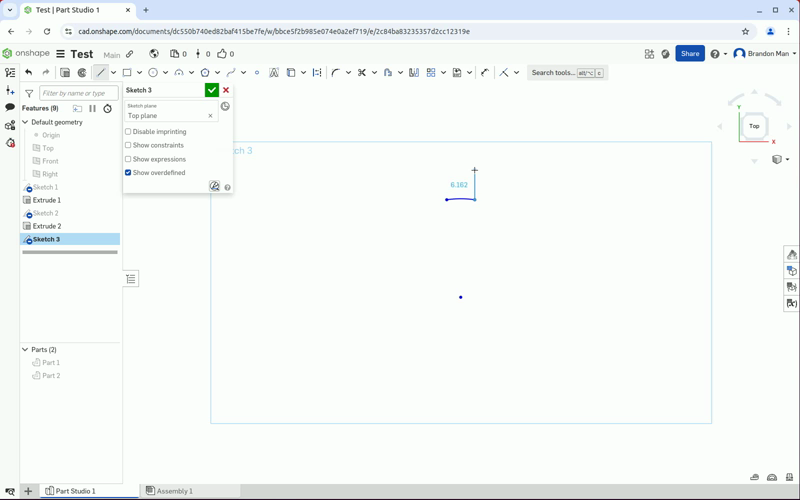
click(474, 169)
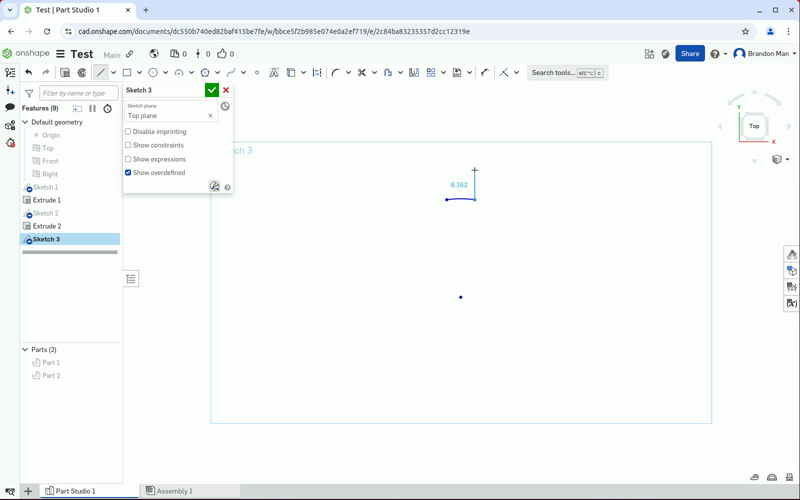
key_up(shift)
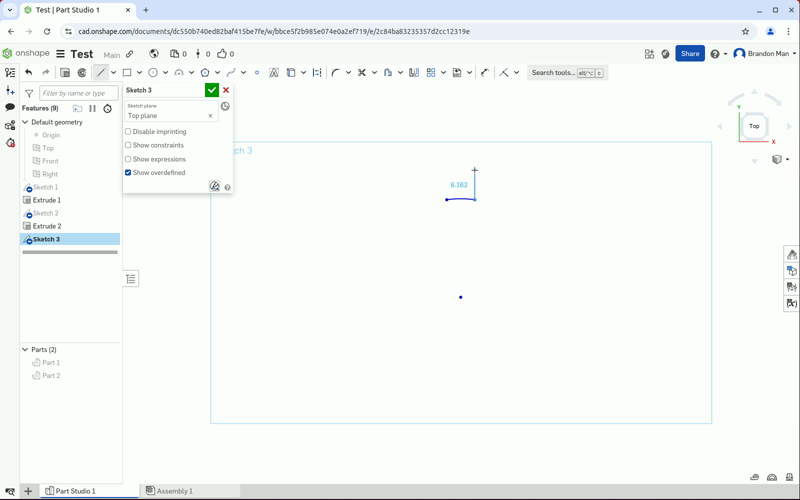
key_down(shift)
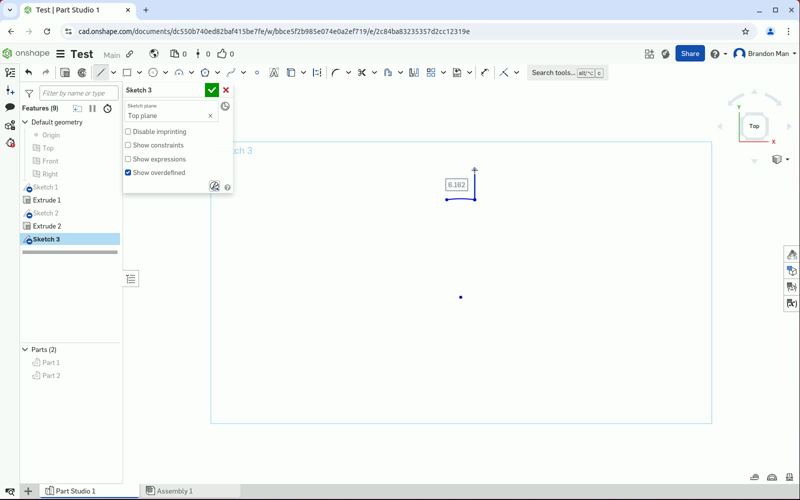
mouse_move(504, 169)
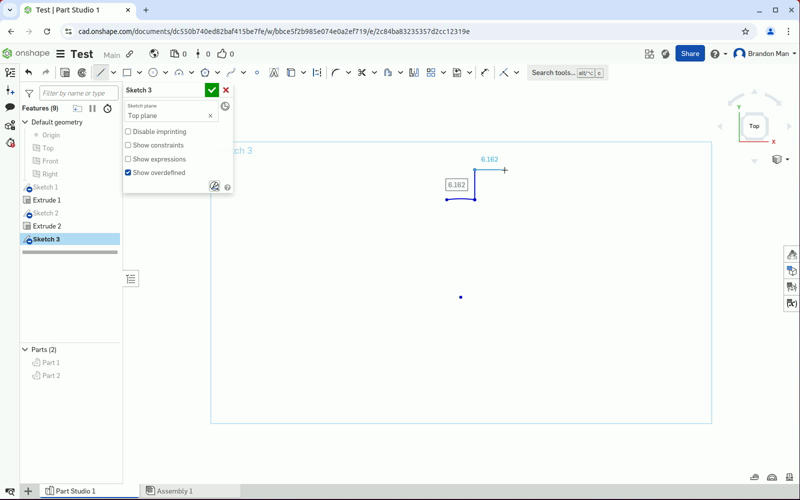
mouse_move(446, 169)
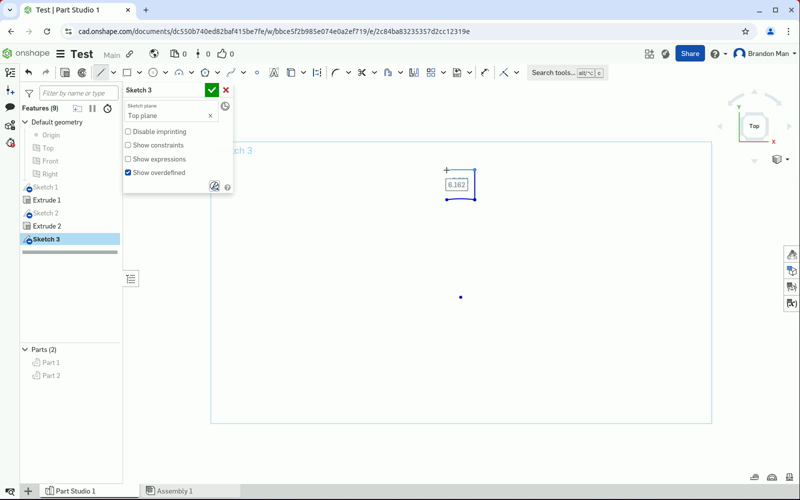
click(446, 169)
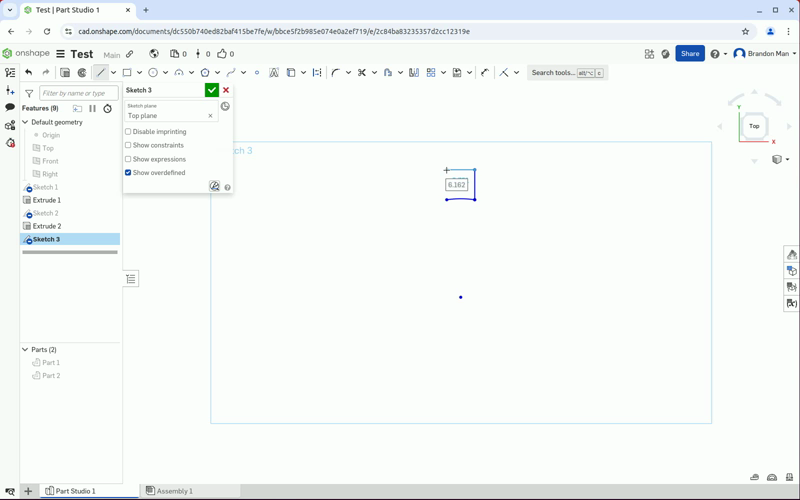
key_up(shift)
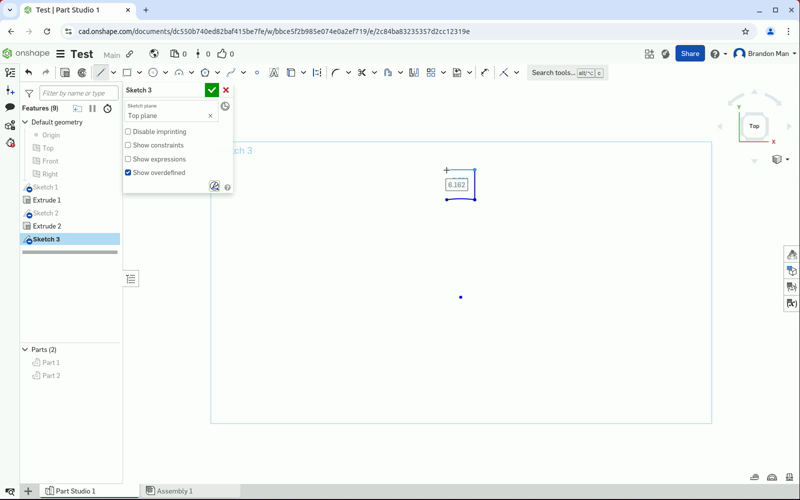
mouse_move(476, 169)
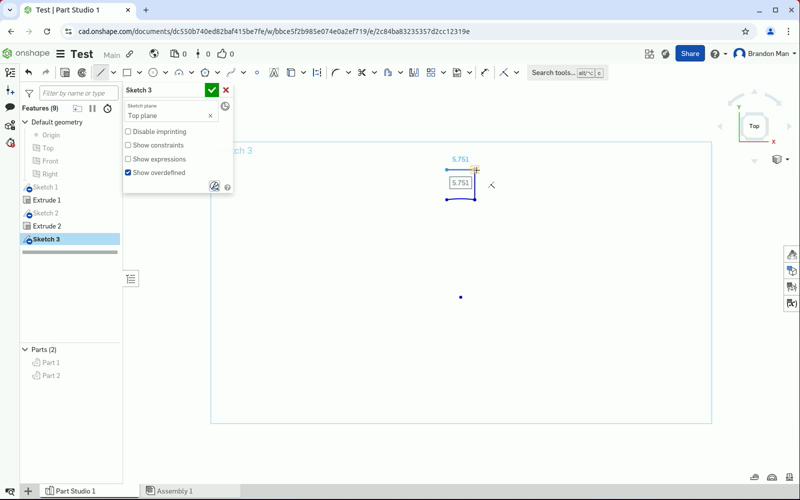
key_down(shift)
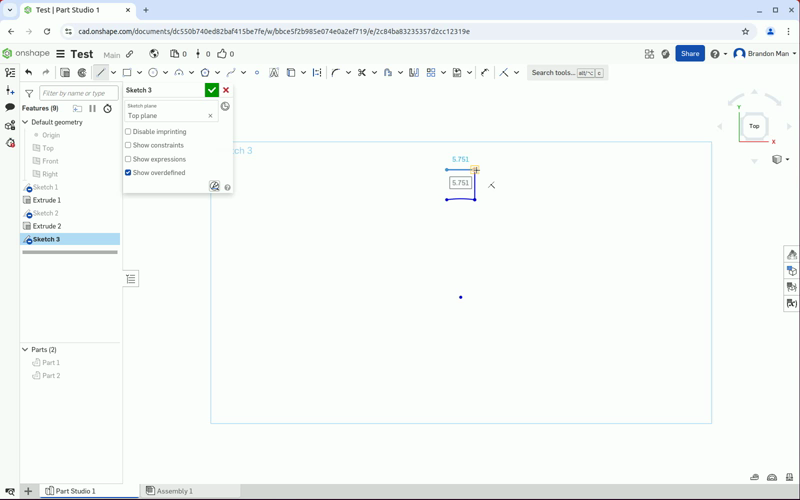
mouse_move(446, 199)
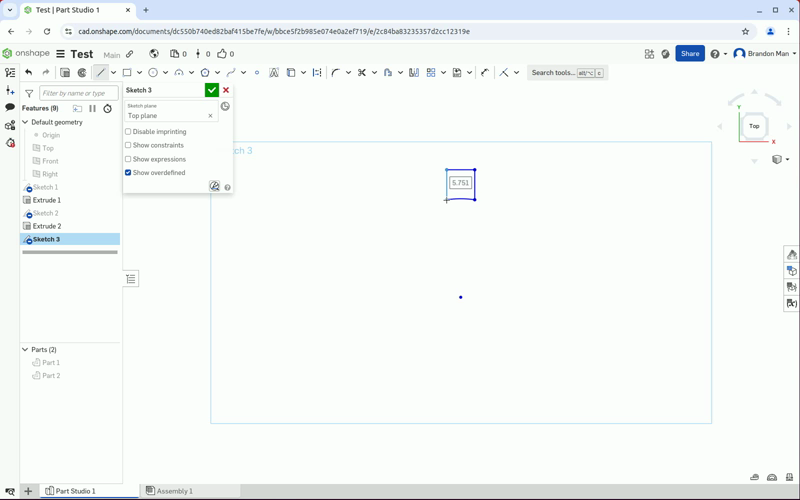
key_up(shift)
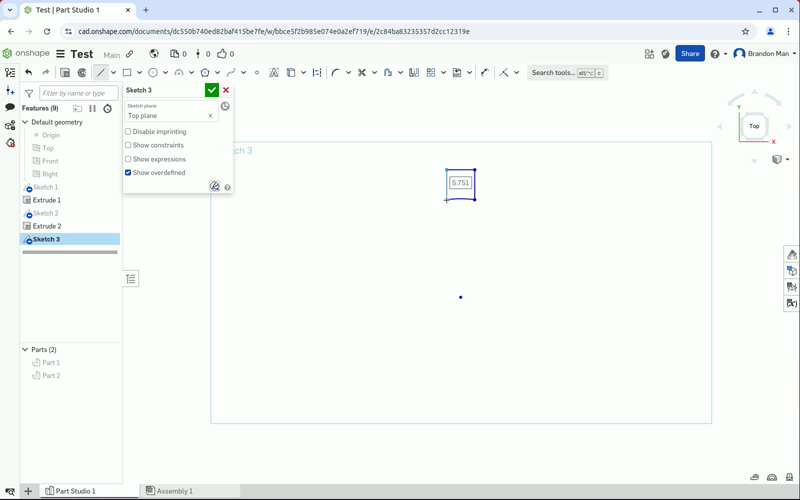
click(446, 199)
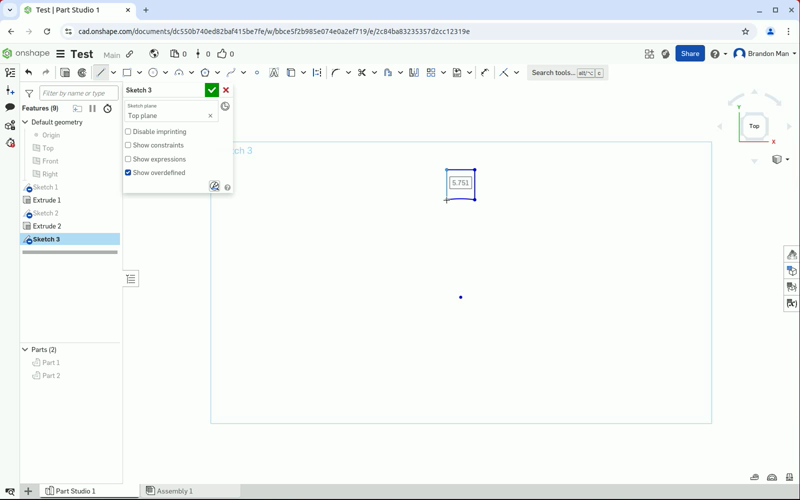
key(esc)
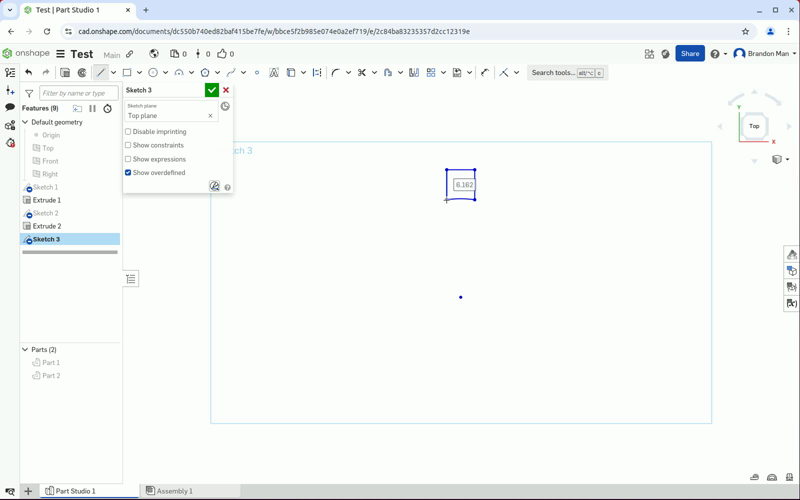
mouse_move(458, 170)
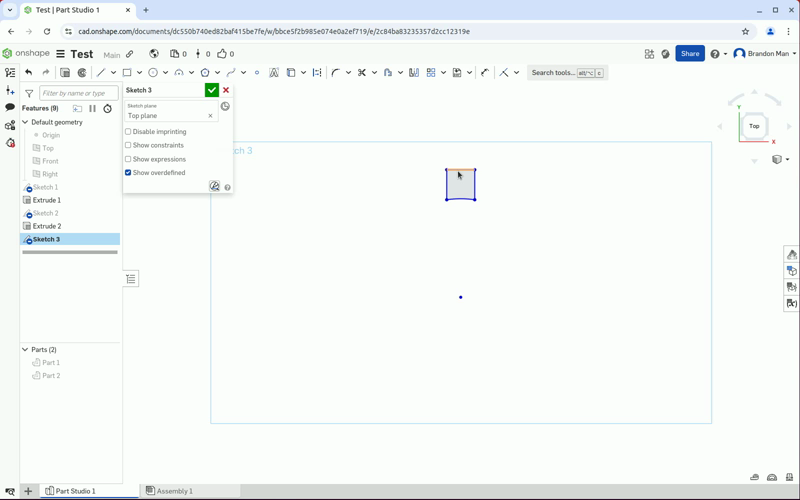
scroll(6)
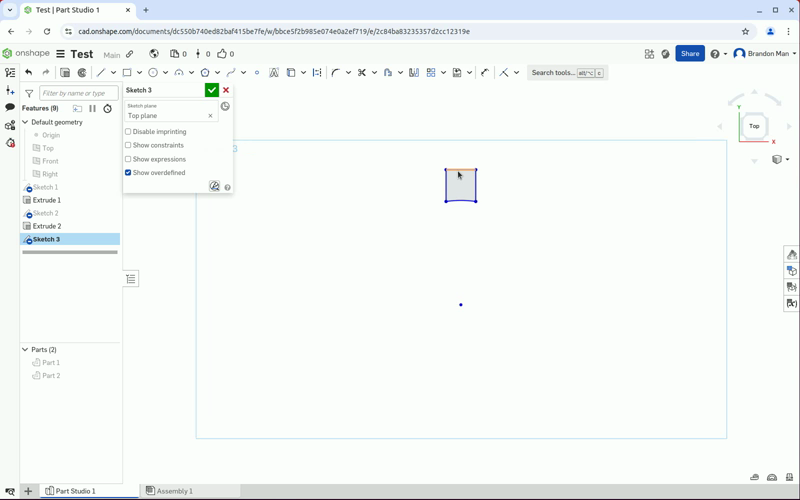
scroll(6)
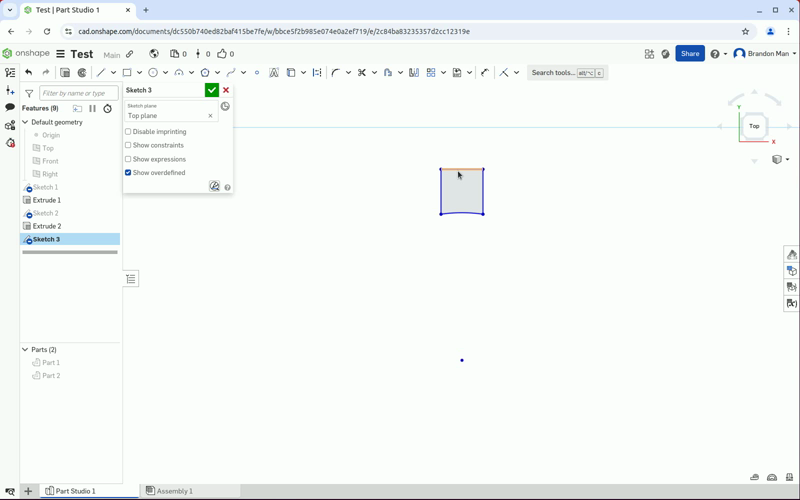
scroll(6)
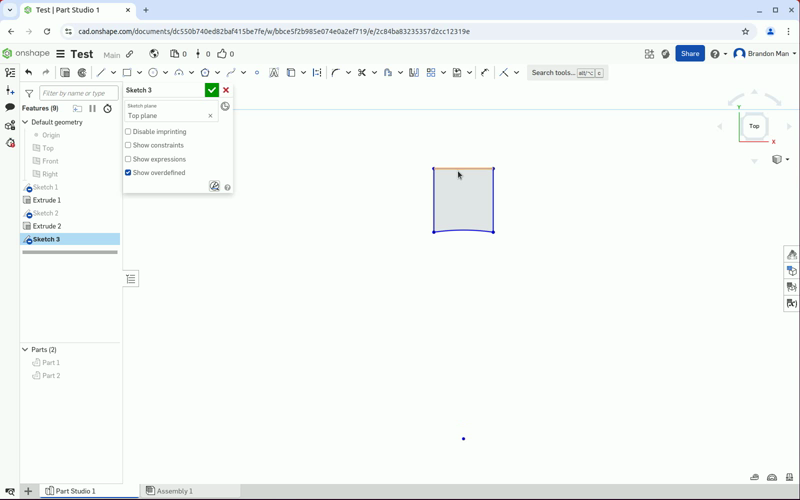
scroll(6)
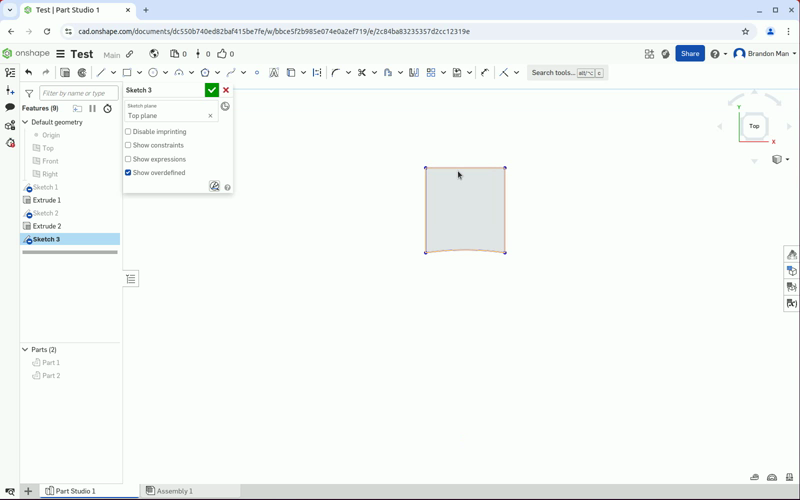
scroll(6)
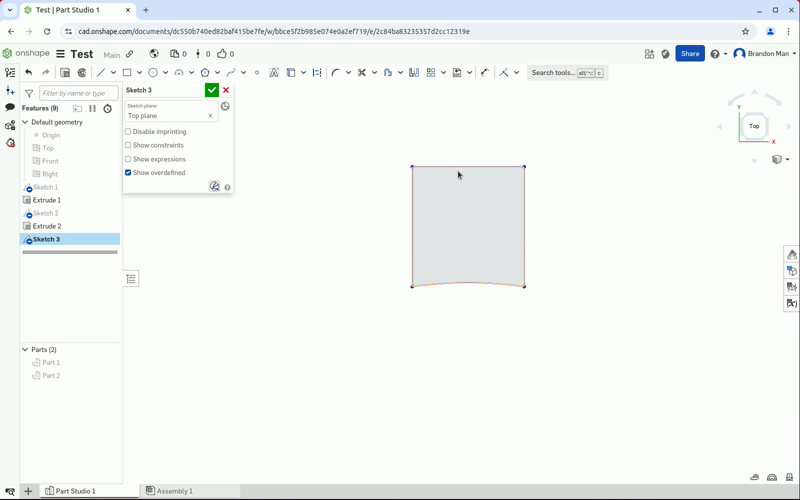
scroll(6)
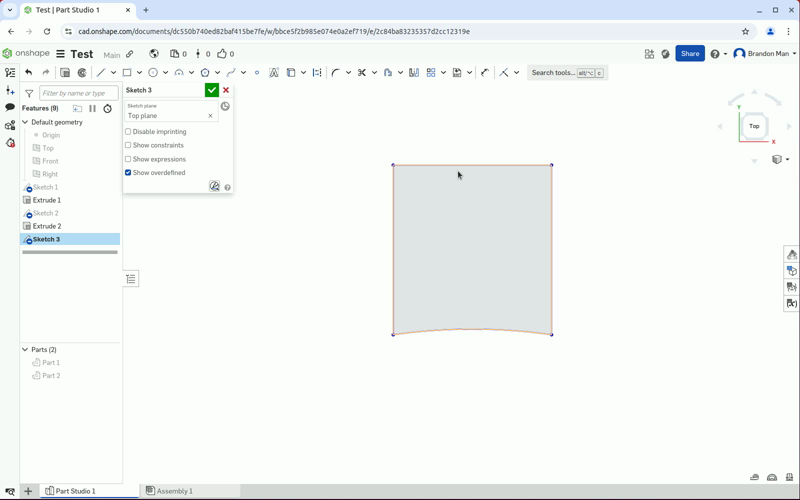
scroll(6)
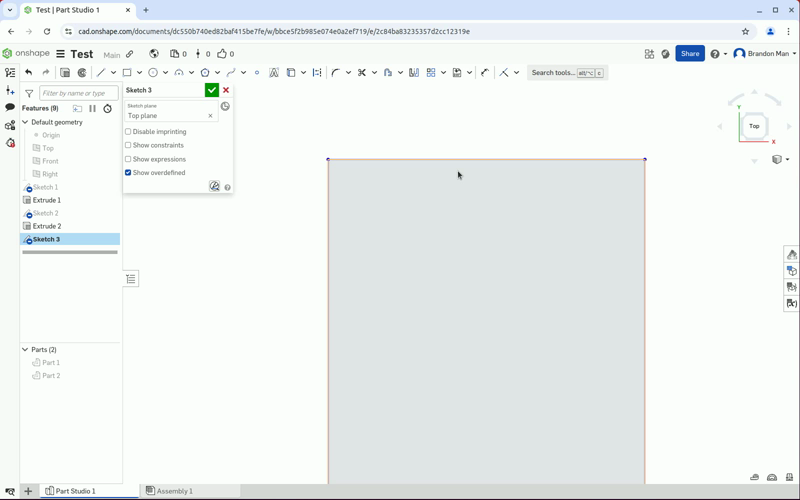
click(458, 170)
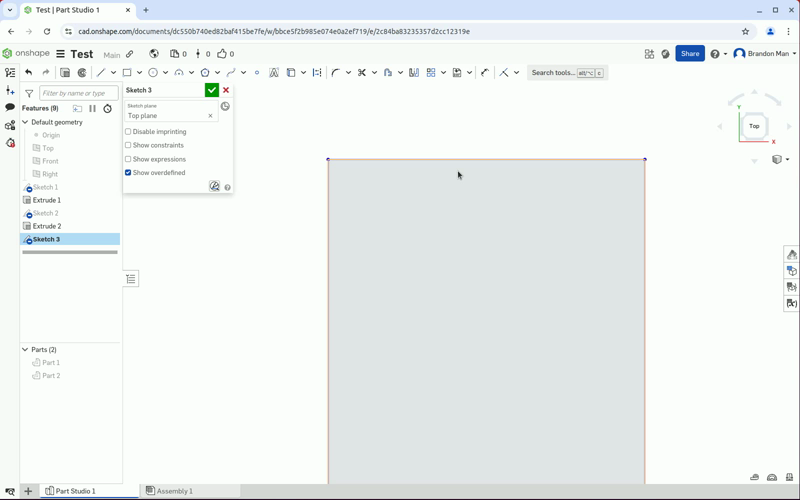
scroll(-6)
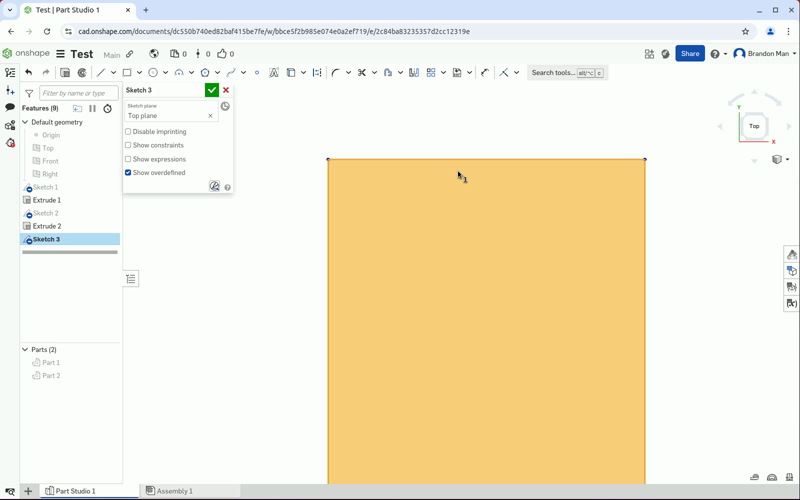
scroll(-6)
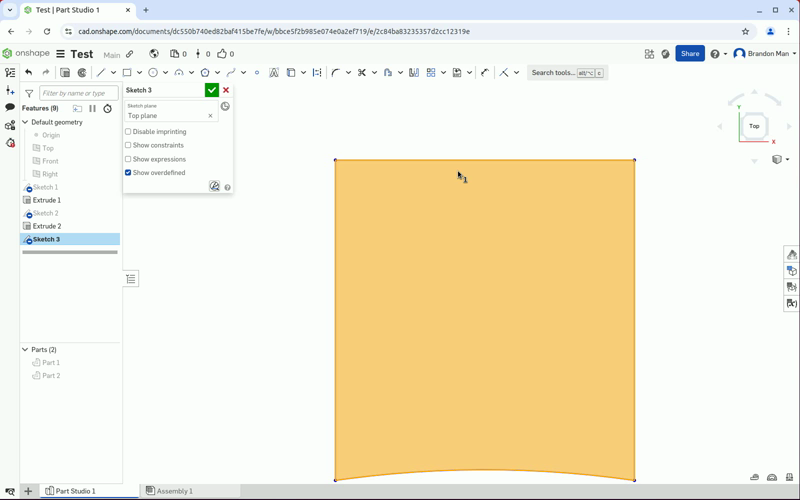
scroll(-6)
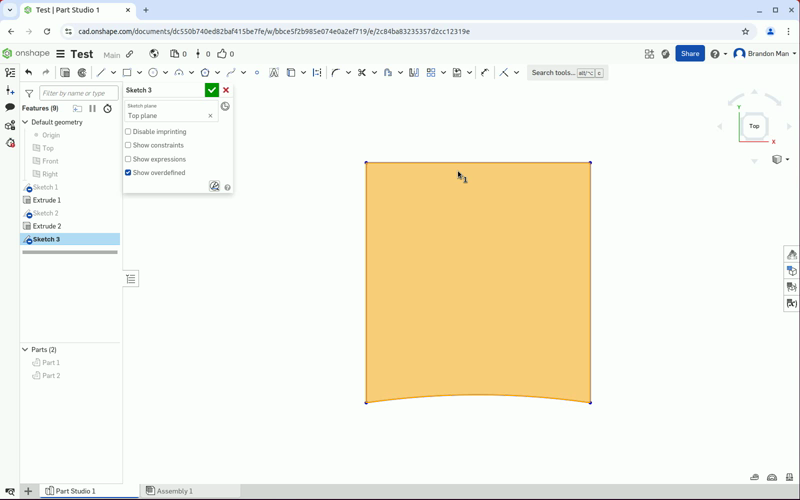
scroll(-6)
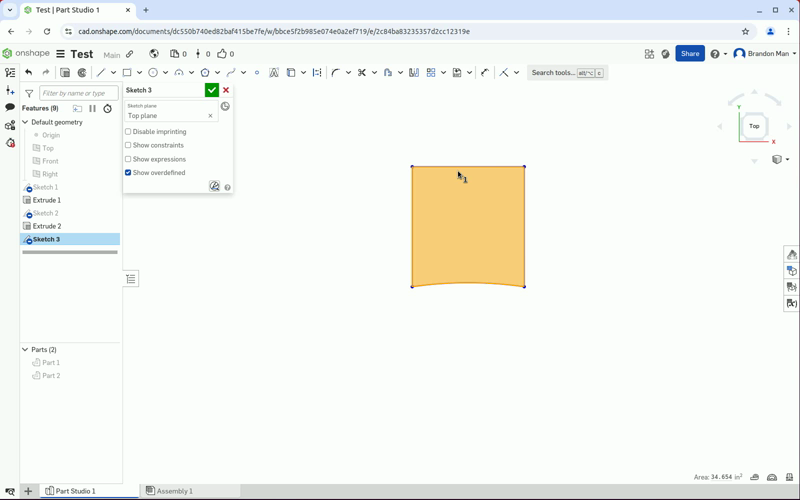
scroll(-6)
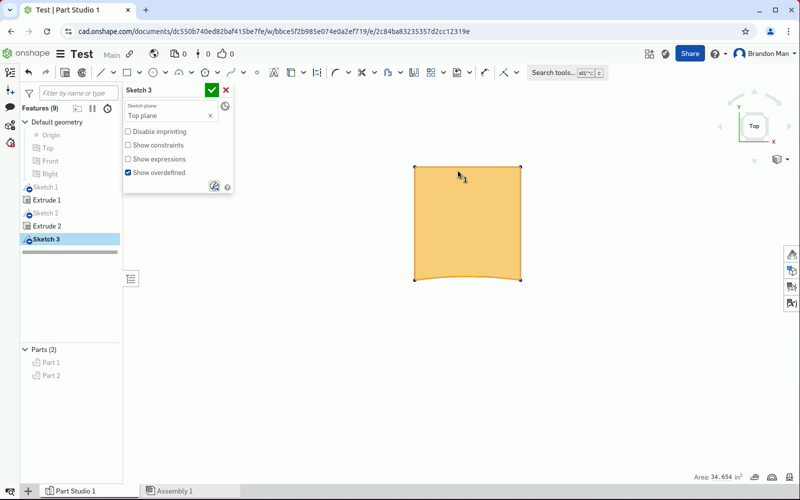
scroll(-6)
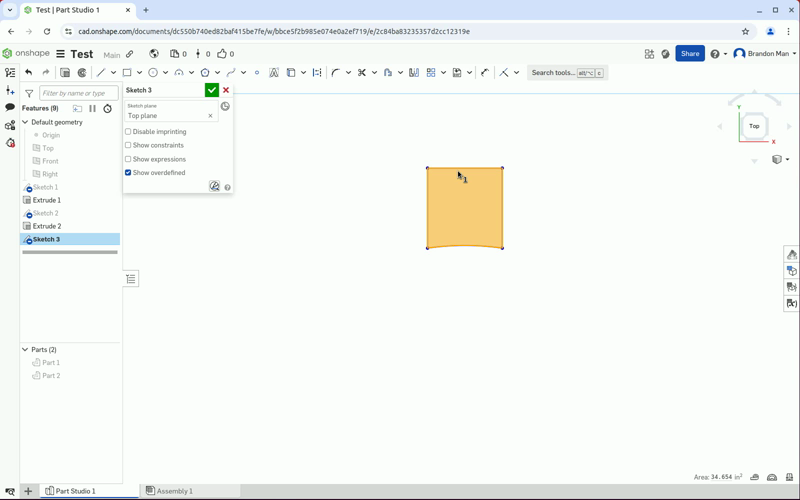
scroll(-6)
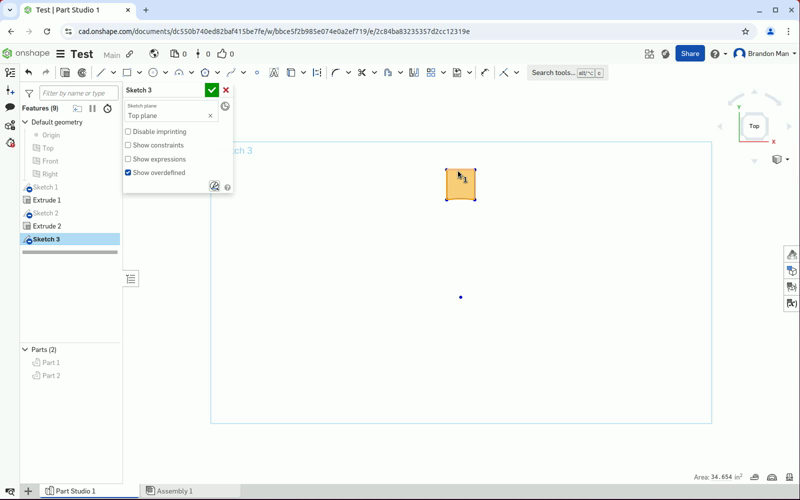
mouse_move(73, 352)
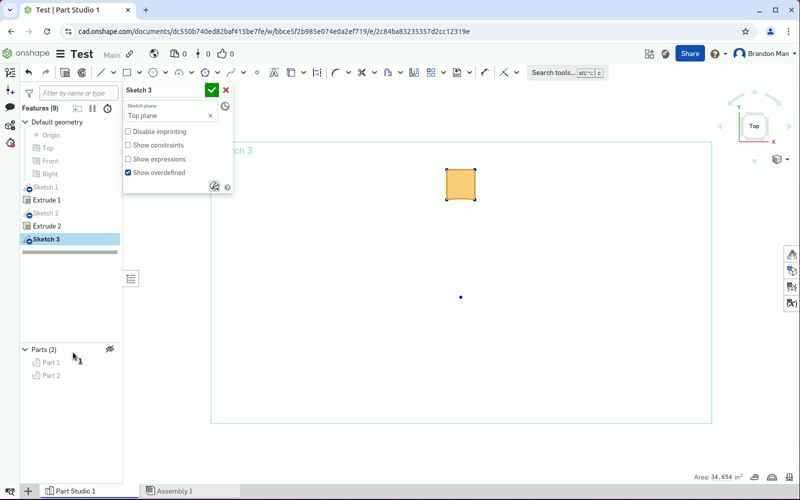
key(shift+y)
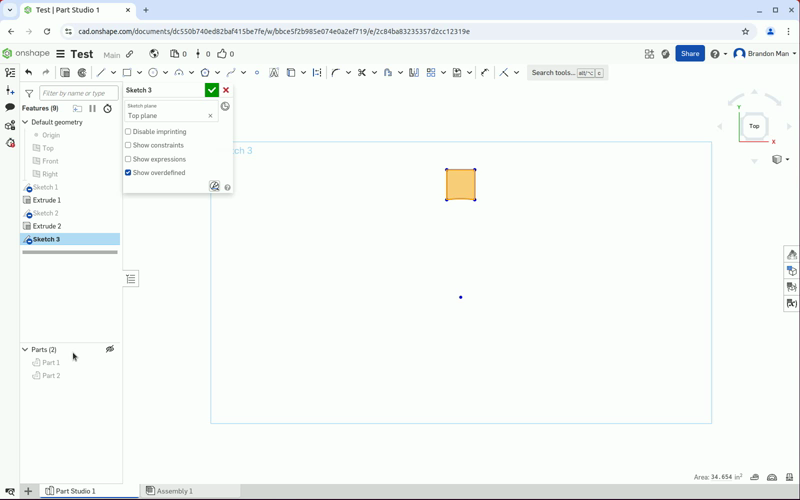
key(shift+e)
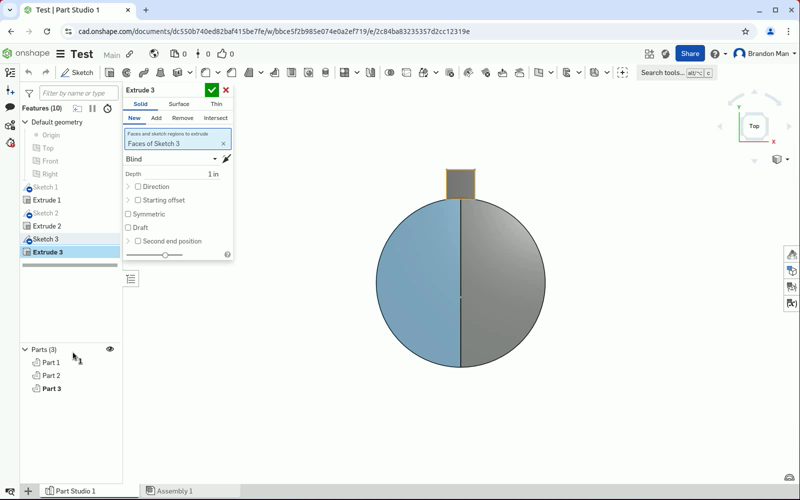
mouse_move(143, 106)
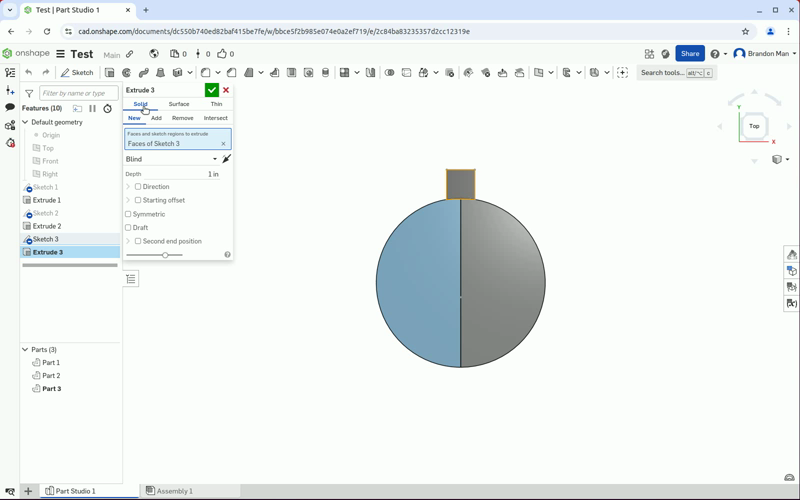
click(143, 106)
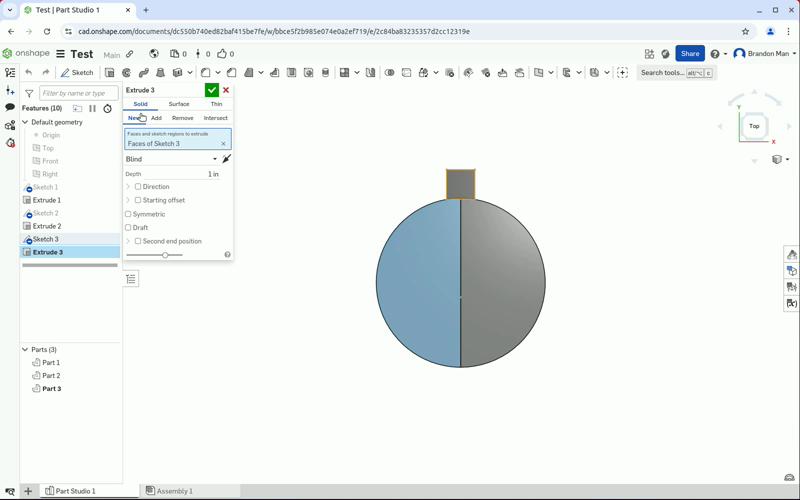
mouse_move(137, 120)
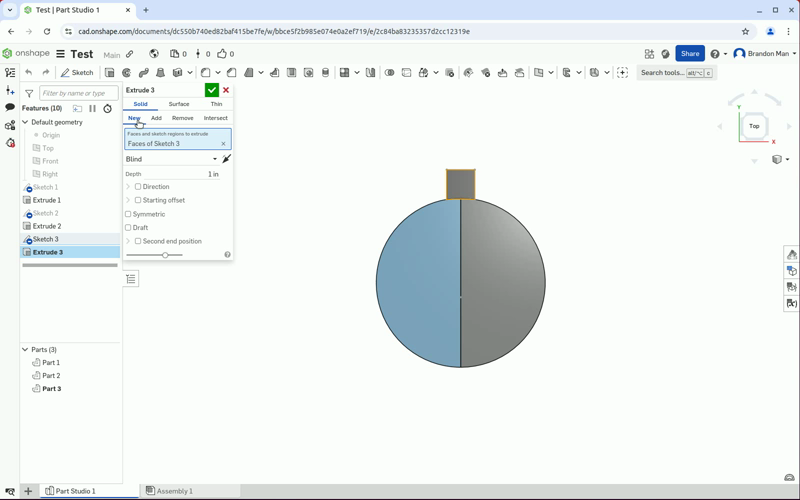
click(137, 120)
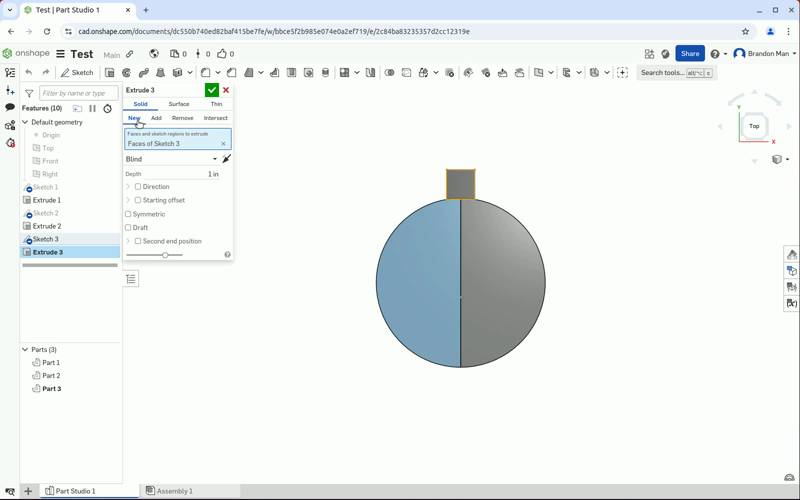
key(tab, 4)
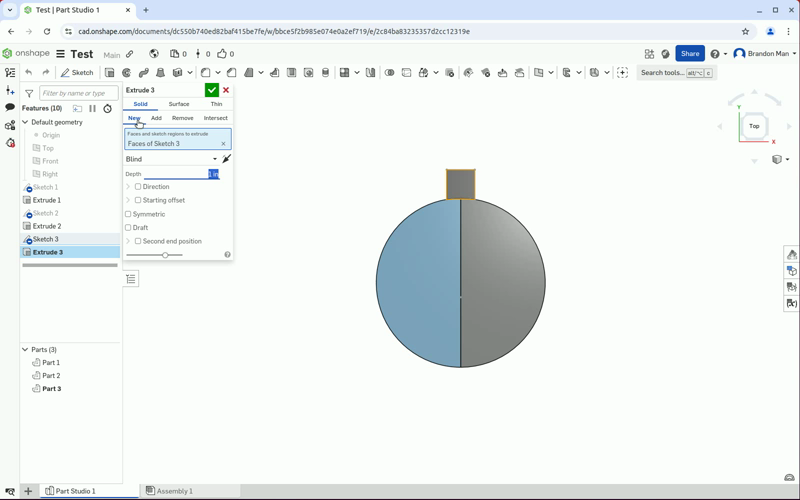
text(5.536)
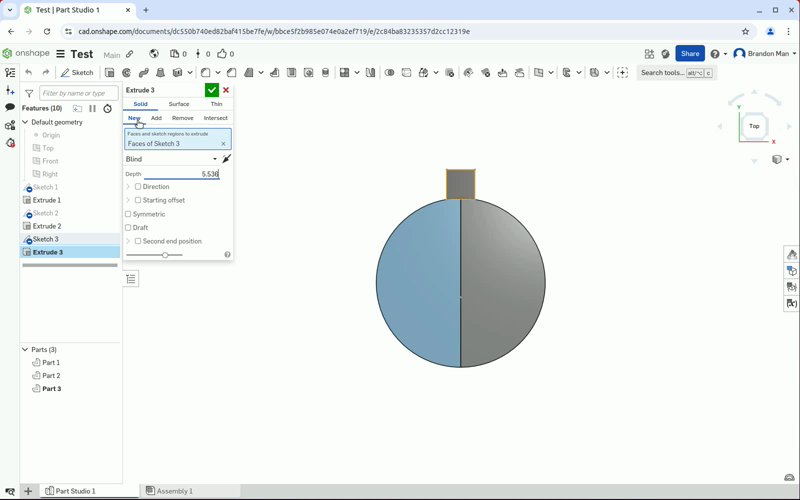
key(enter)
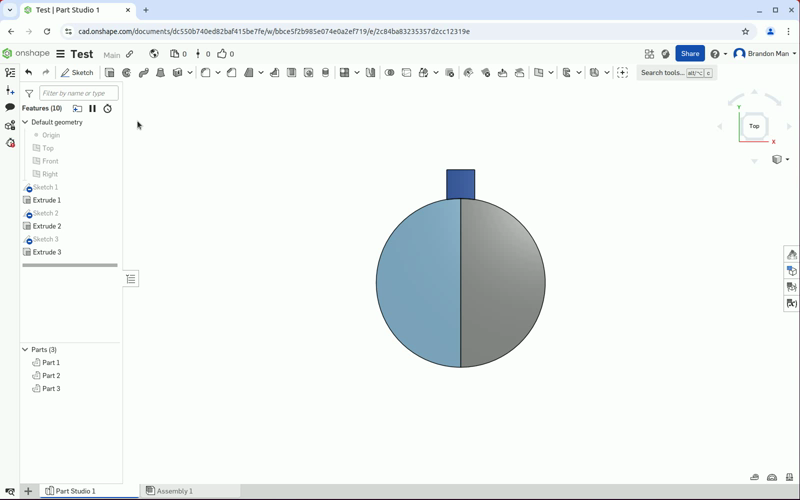
key(shift+h)
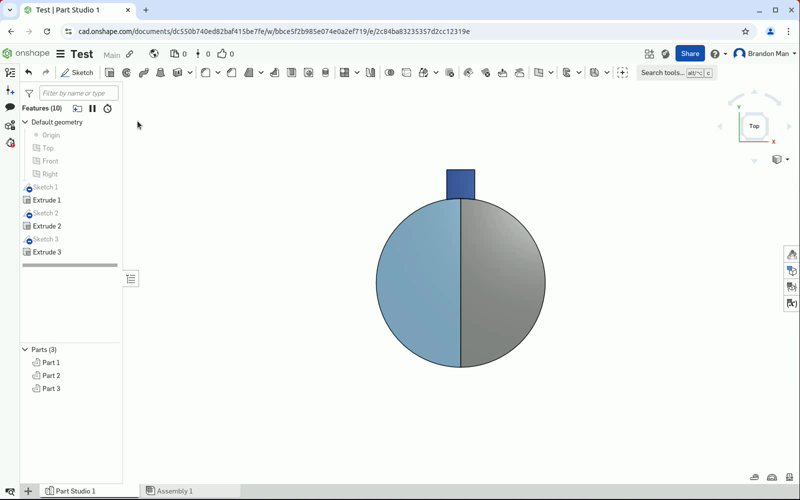
key(shift+h)
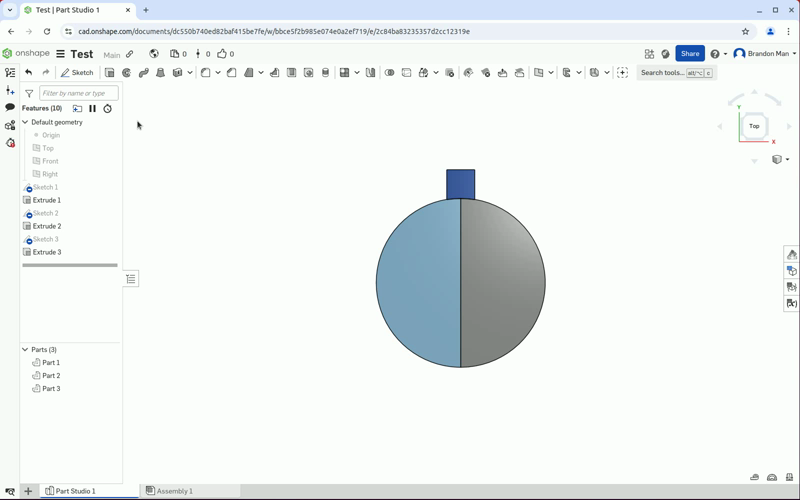
mouse_move(73, 189)
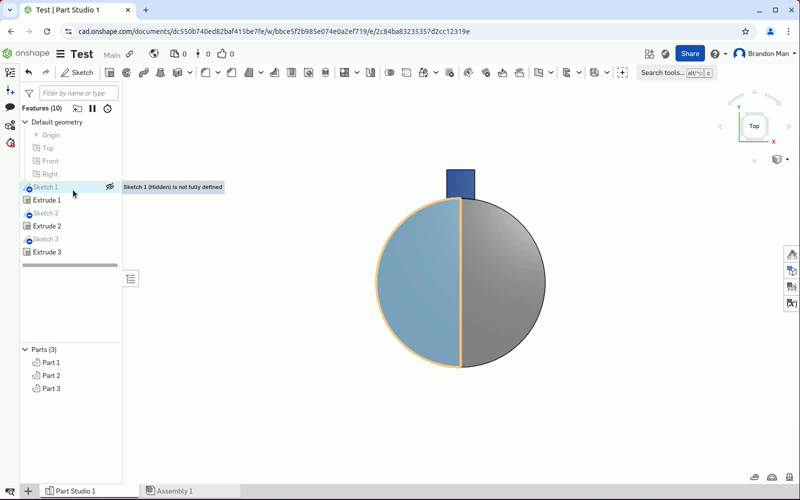
click(73, 189)
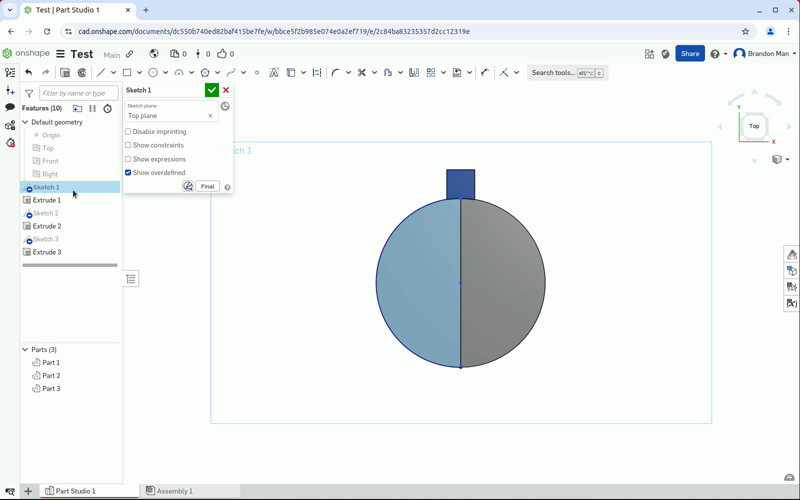
mouse_move(229, 92)
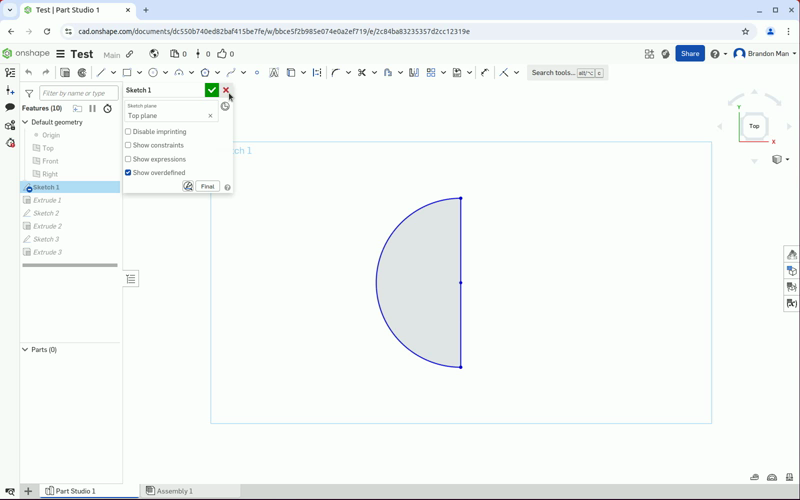
click(229, 92)
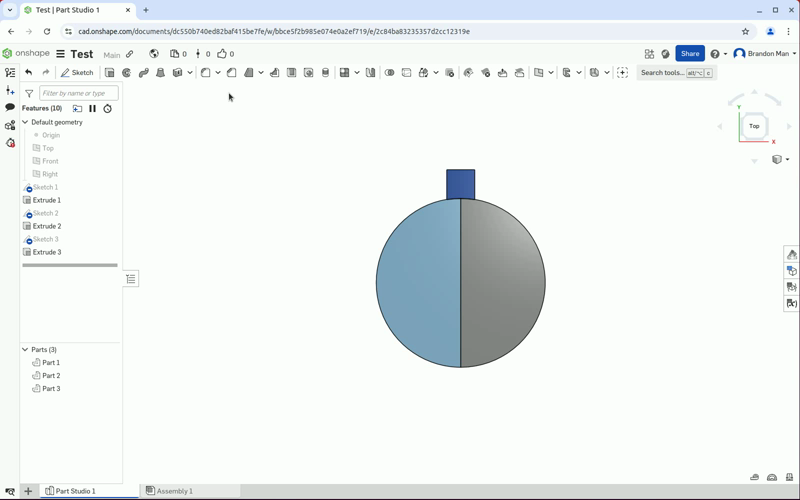
mouse_move(541, 75)
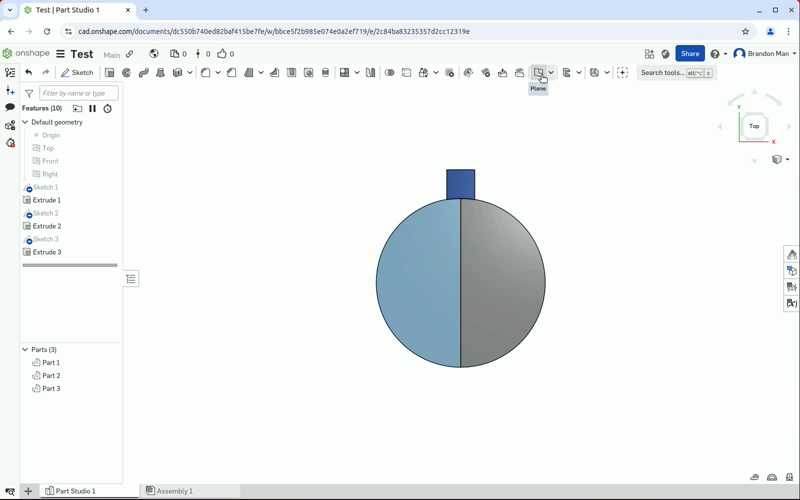
click(541, 75)
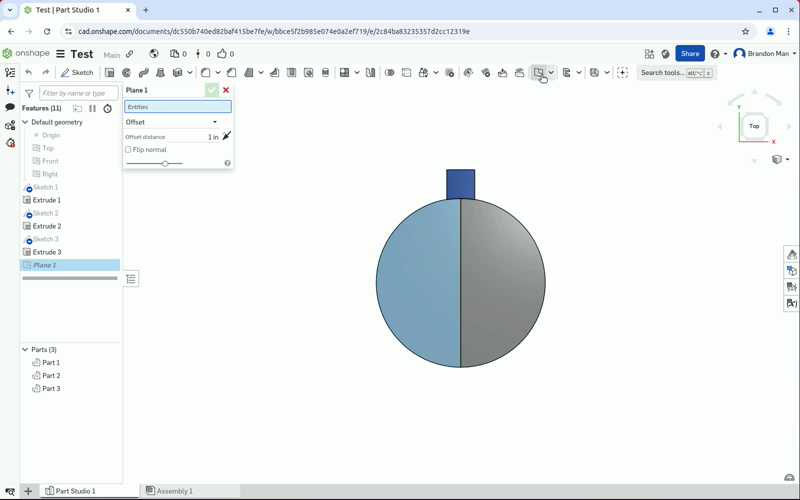
mouse_move(73, 150)
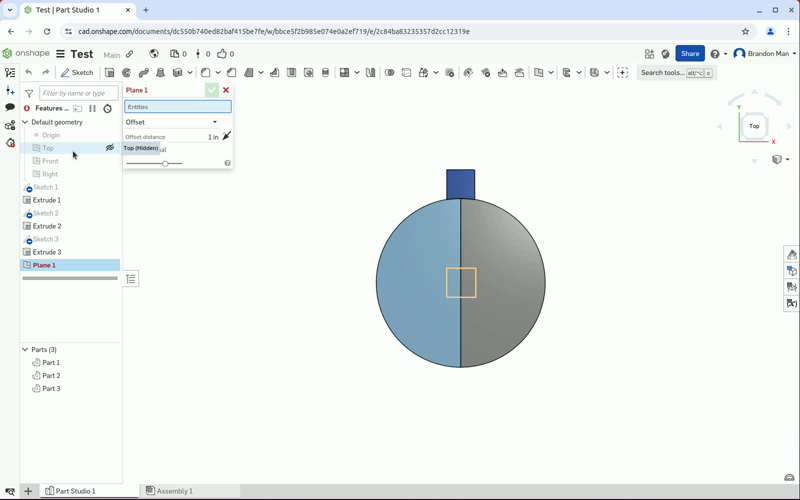
click(73, 150)
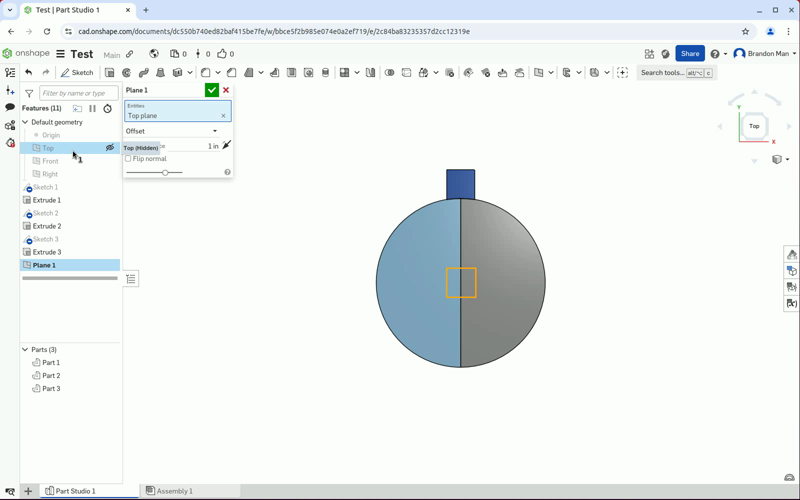
key(tab, 2)
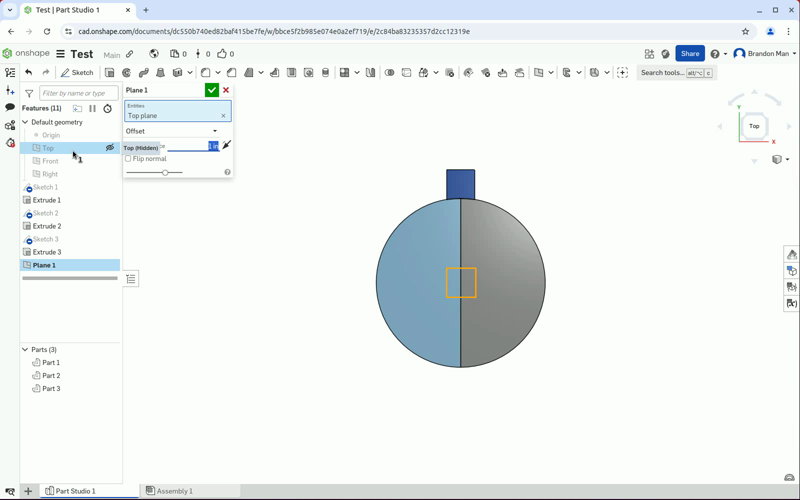
text(5.546)
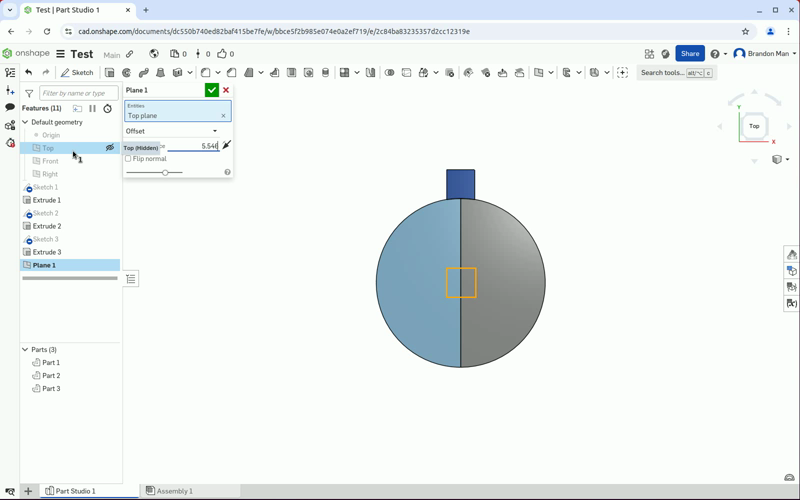
key(enter, 2)
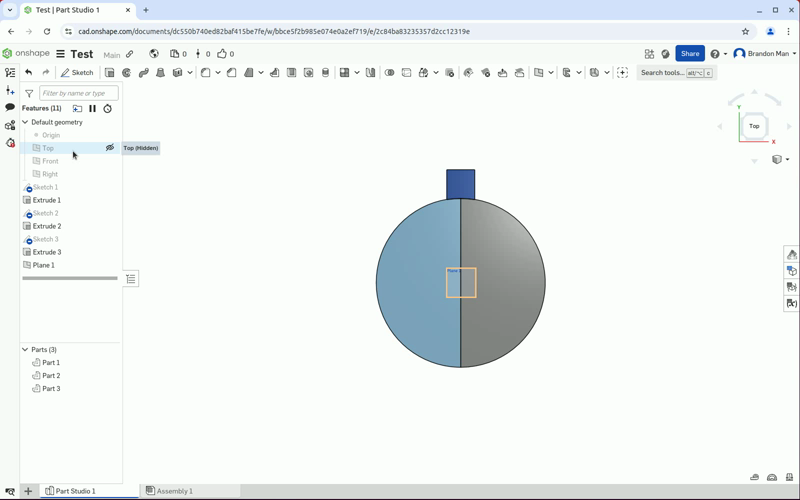
key(shift+s)
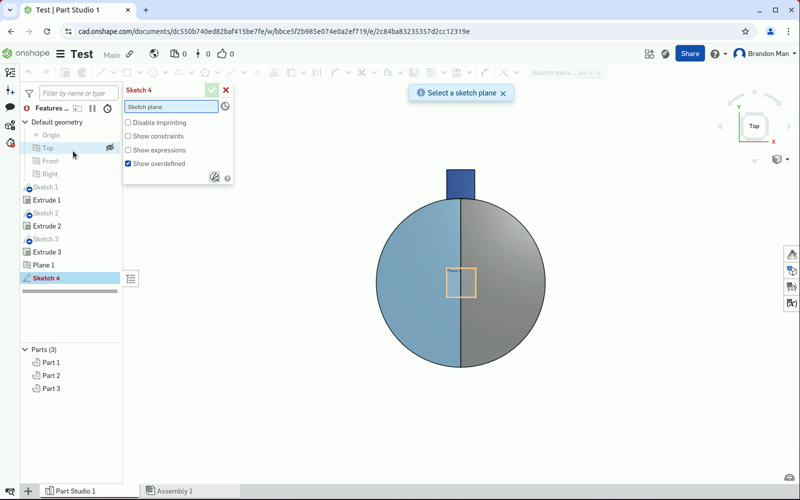
mouse_move(73, 267)
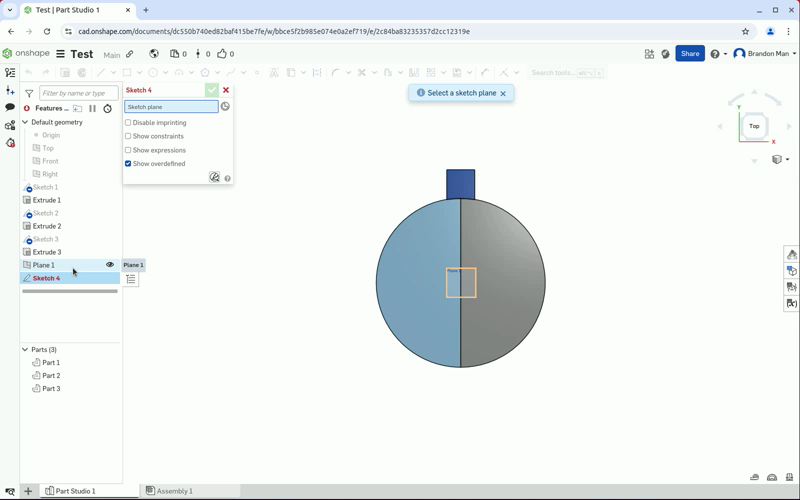
click(73, 267)
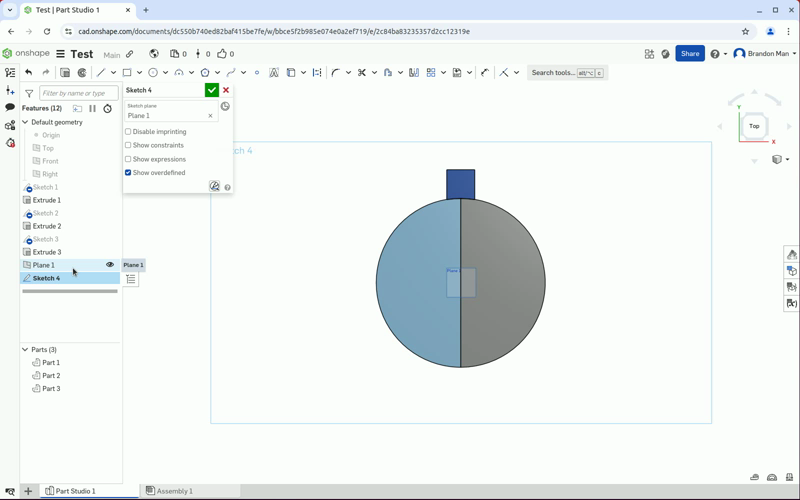
mouse_move(73, 352)
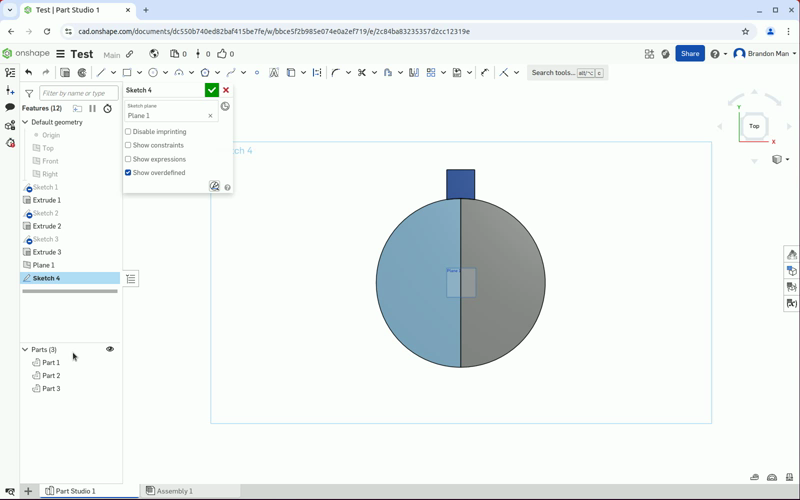
key(y)
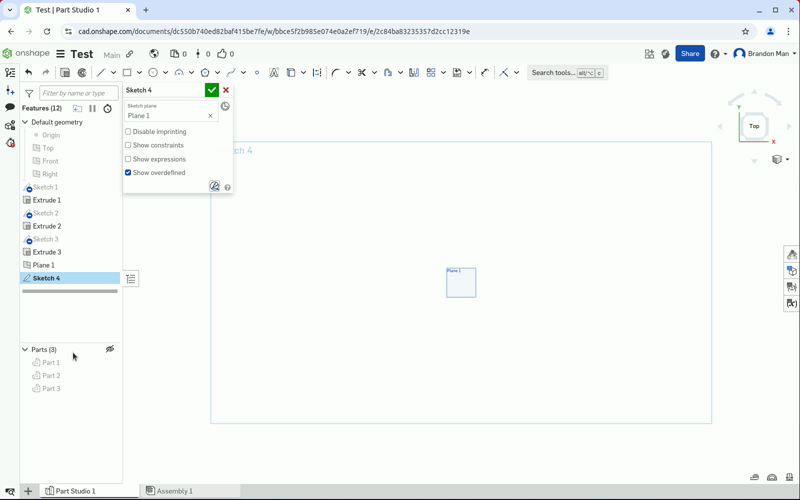
key(c)
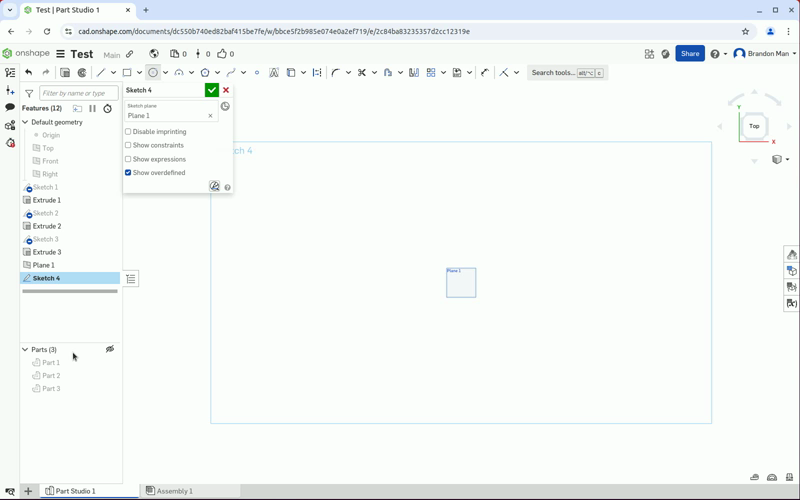
key_down(shift)
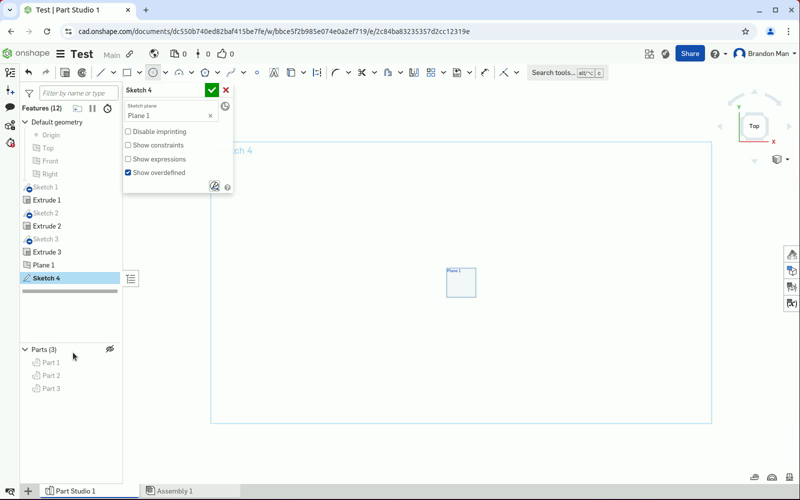
mouse_move(460, 282)
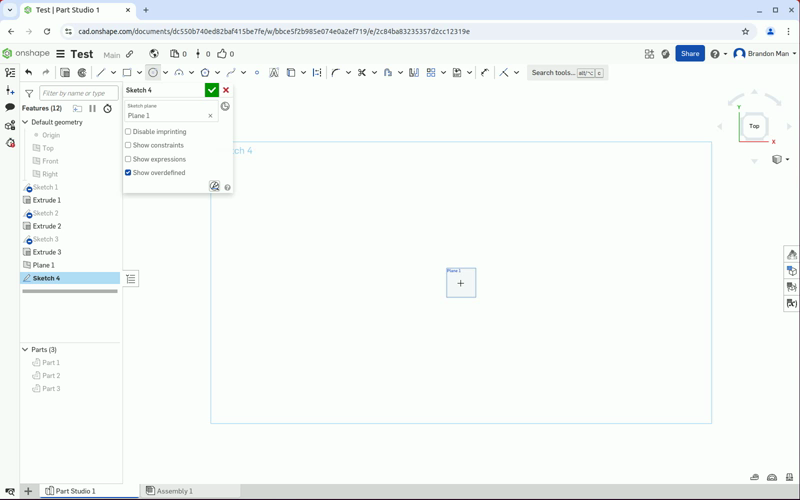
click(460, 282)
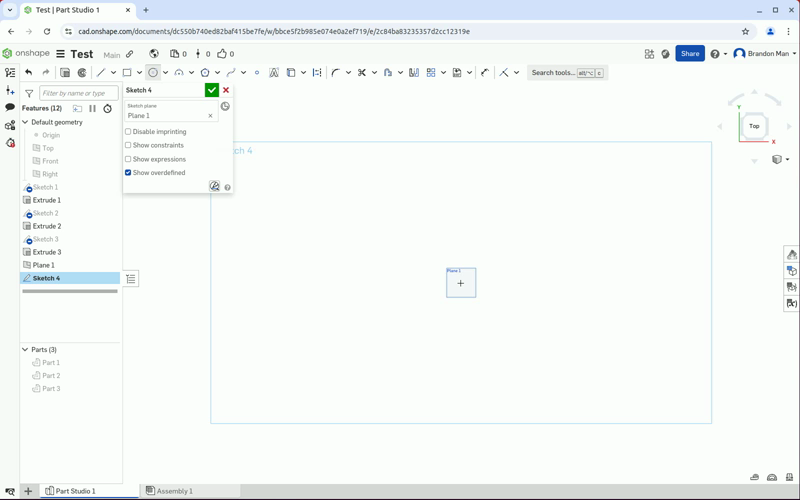
key_up(shift)
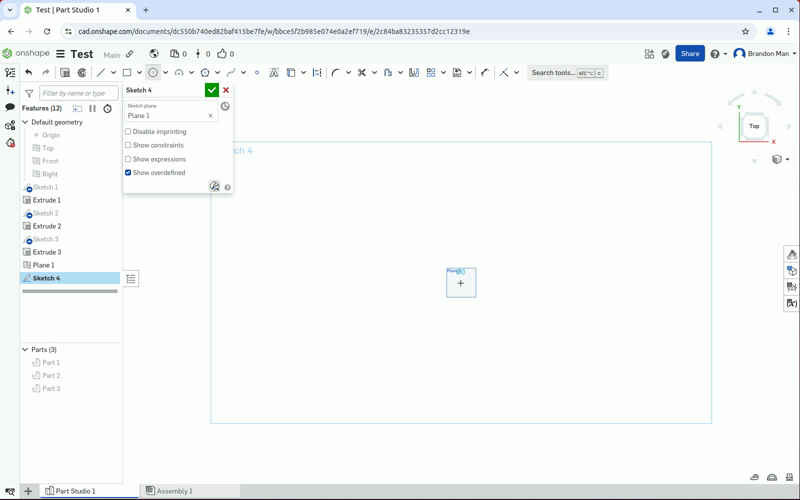
mouse_move(522, 282)
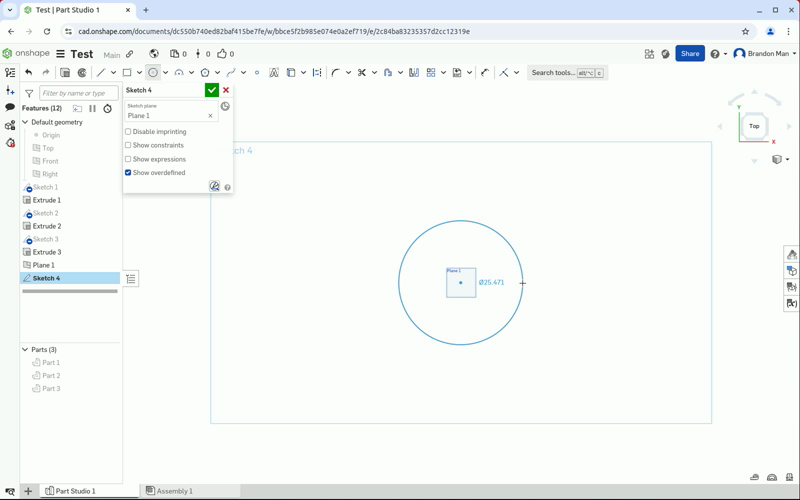
click(522, 282)
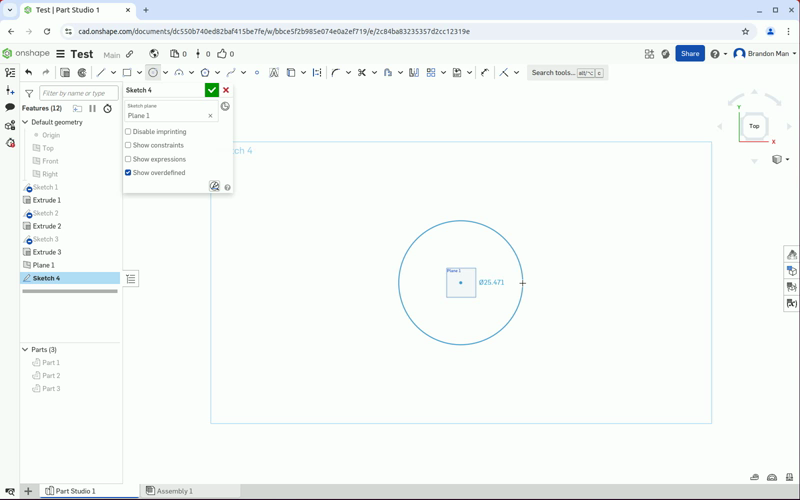
key(esc)
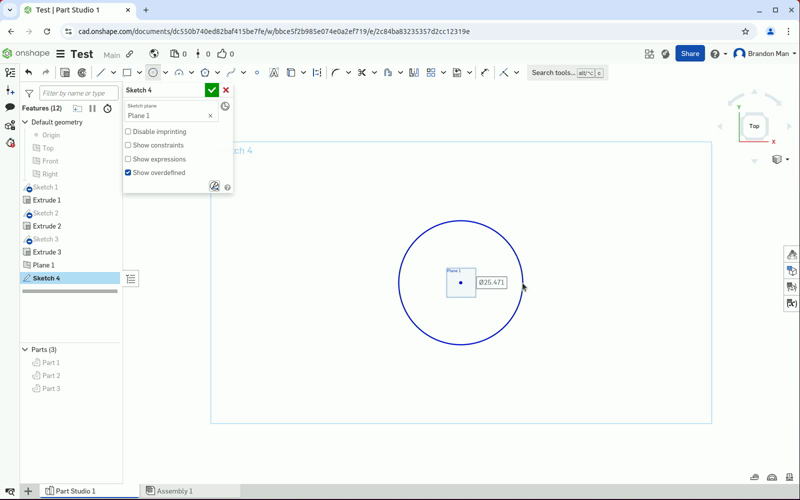
mouse_move(428, 244)
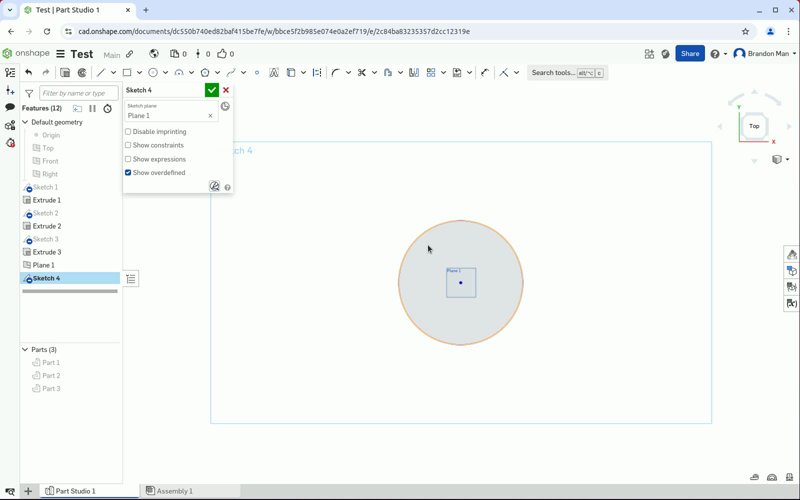
click(428, 244)
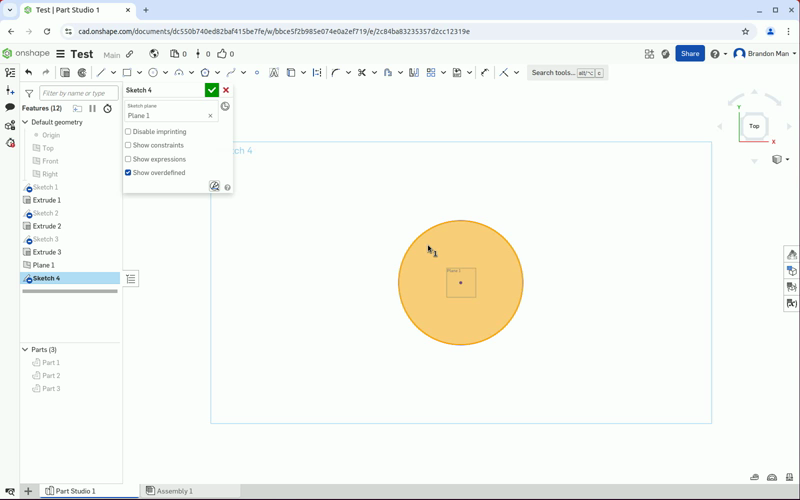
mouse_move(73, 352)
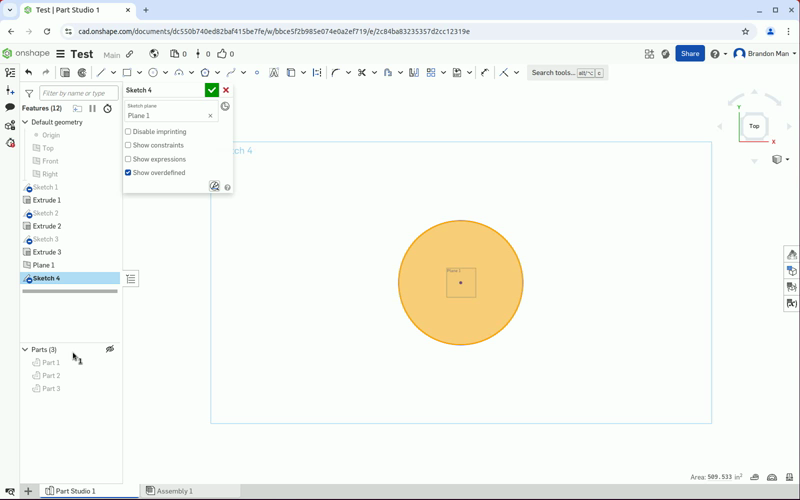
key(shift+y)
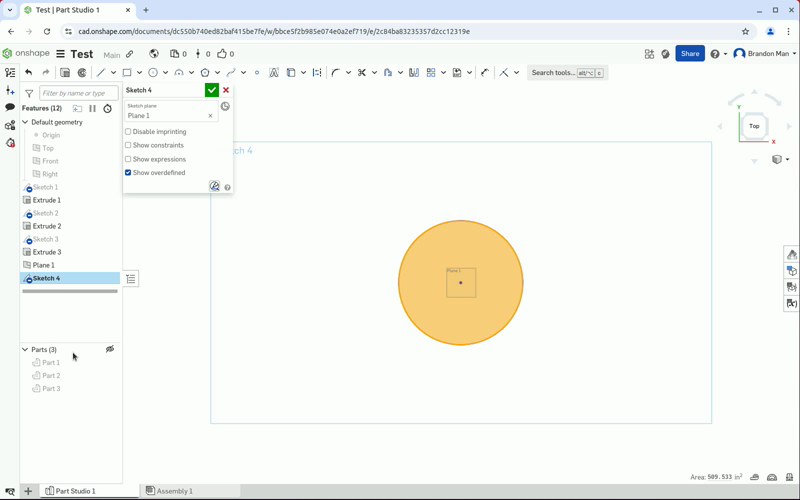
key(shift+e)
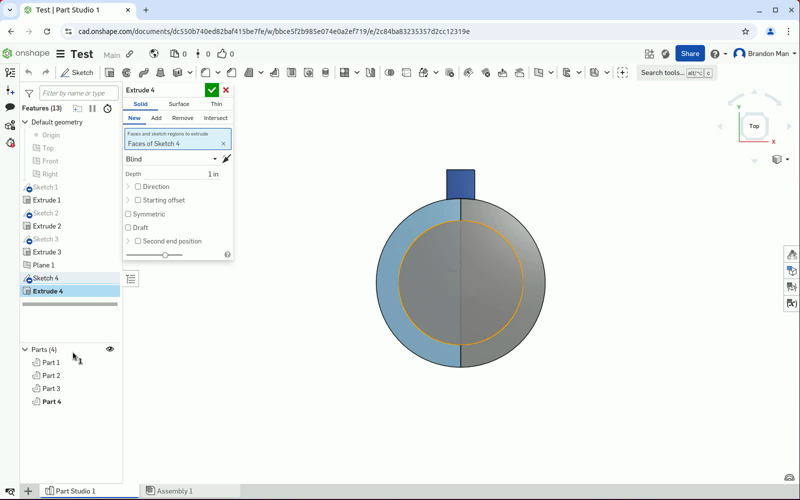
mouse_move(143, 106)
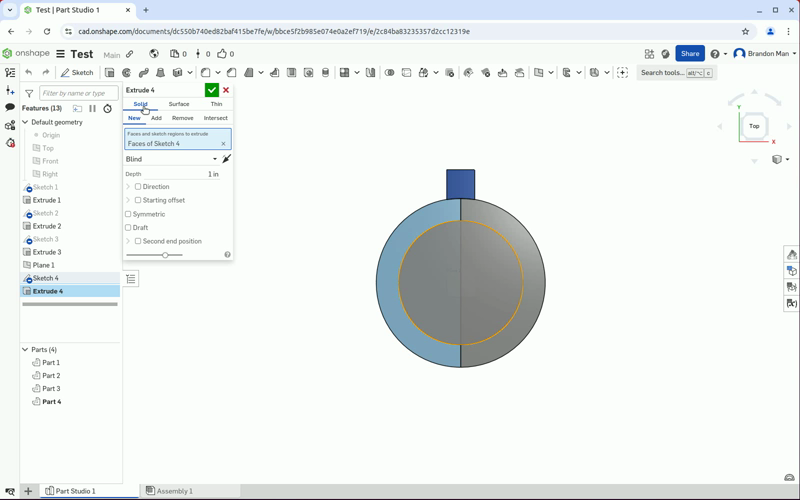
click(143, 106)
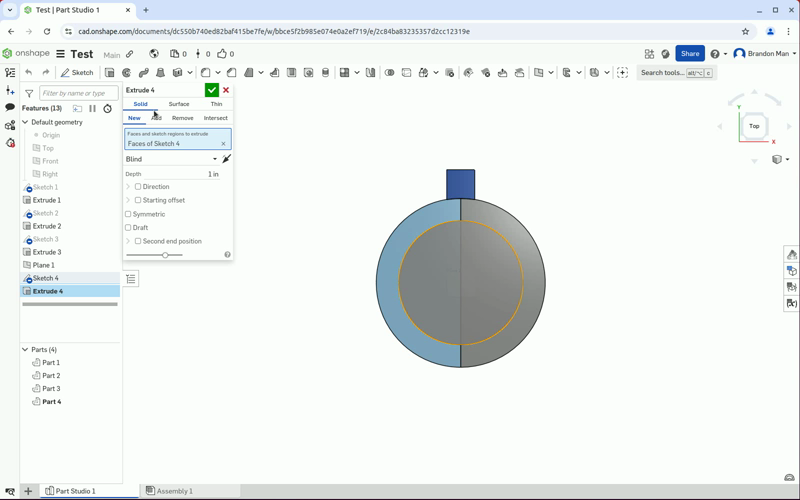
mouse_move(186, 120)
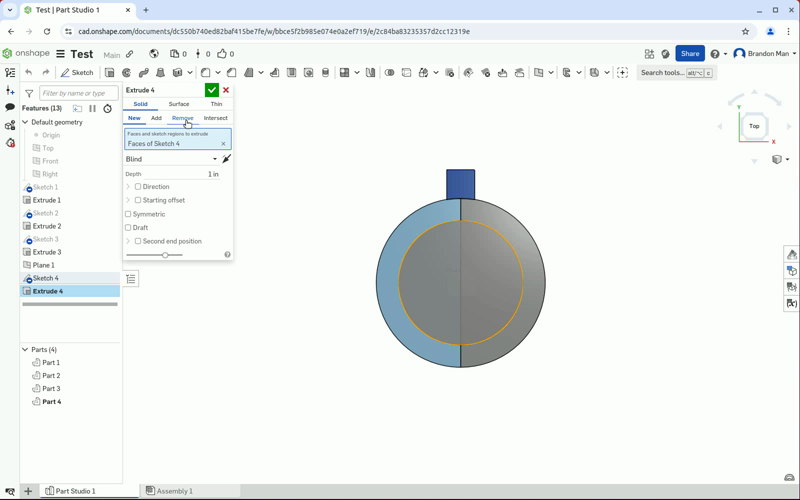
click(186, 120)
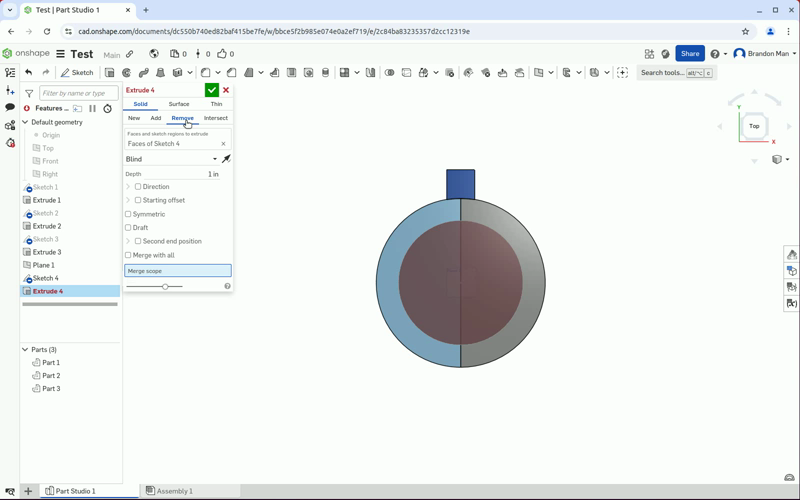
key(tab, 4)
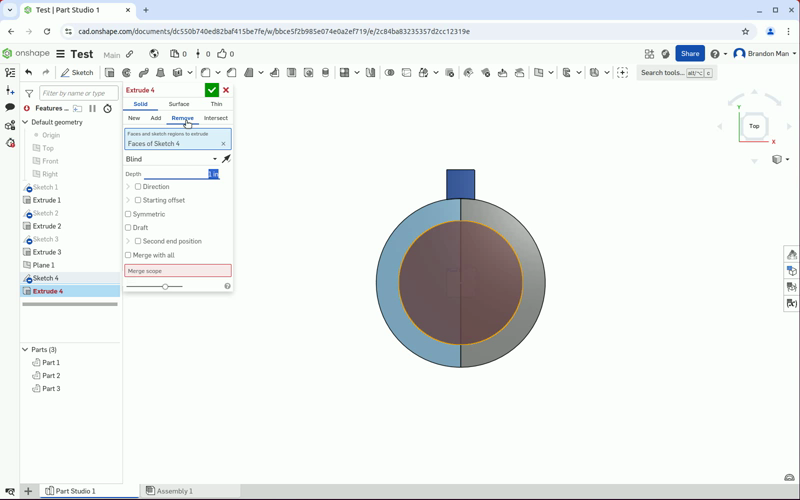
text(4.092)
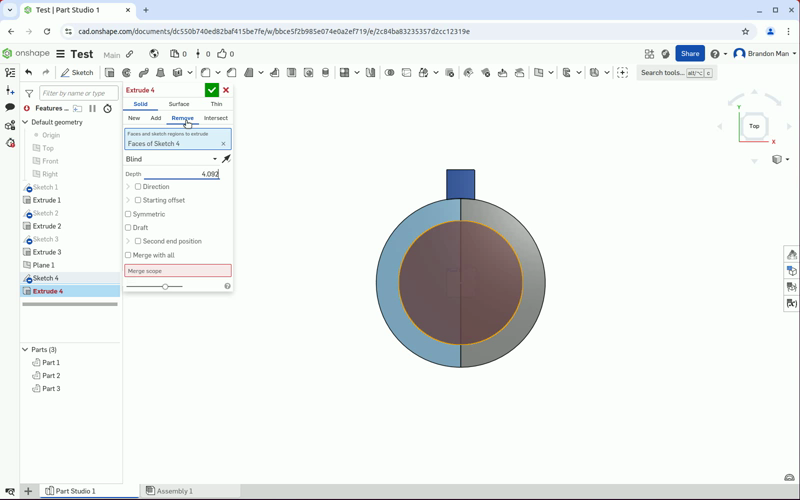
key(tab, 6)
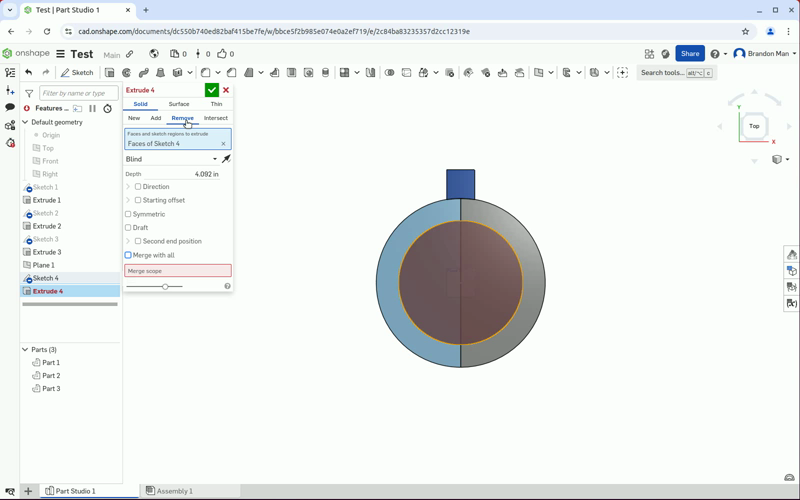
key(space)
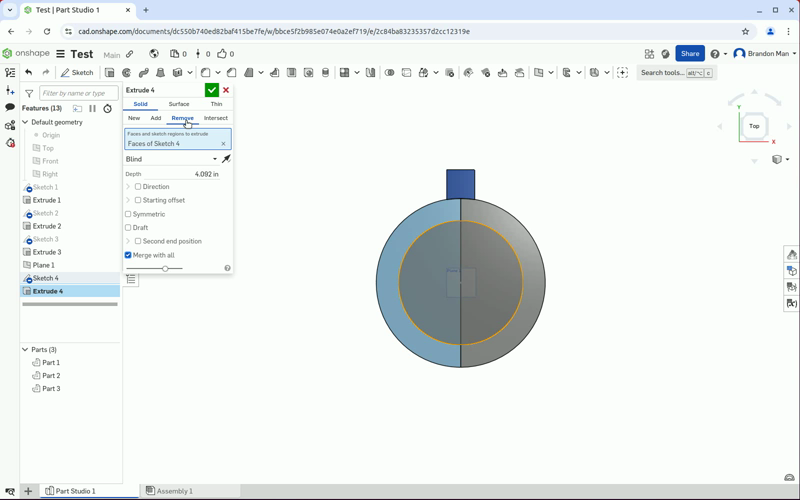
key(enter)
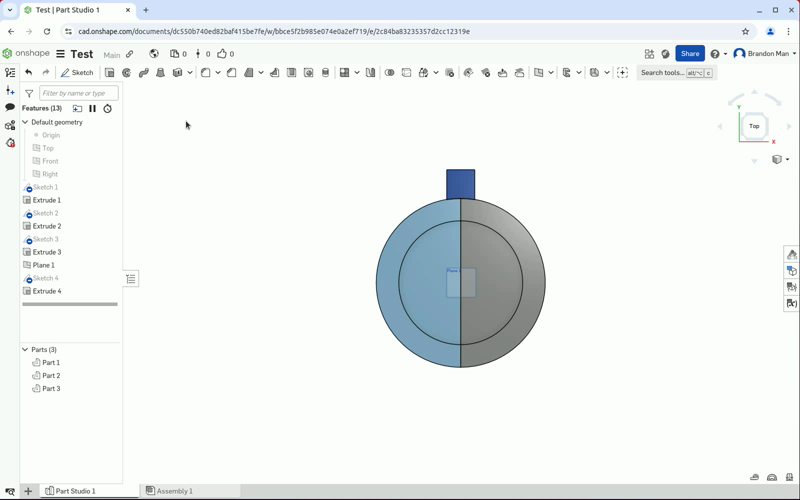
key(shift+h)
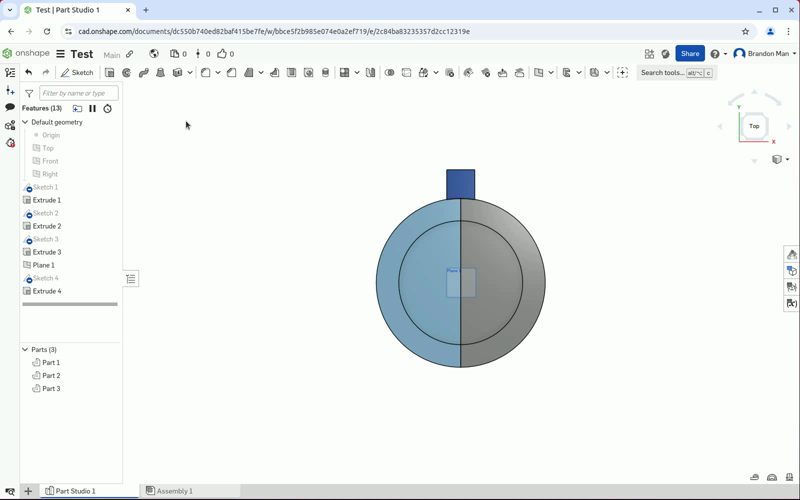
key(shift+h)
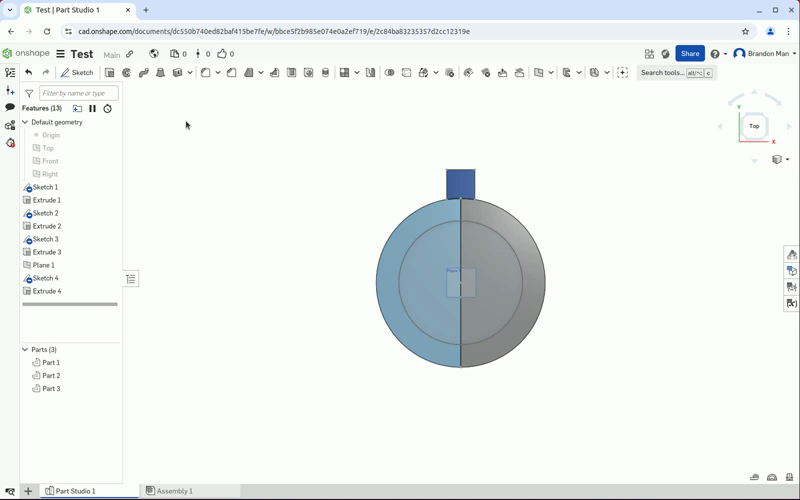
key(shift+7)
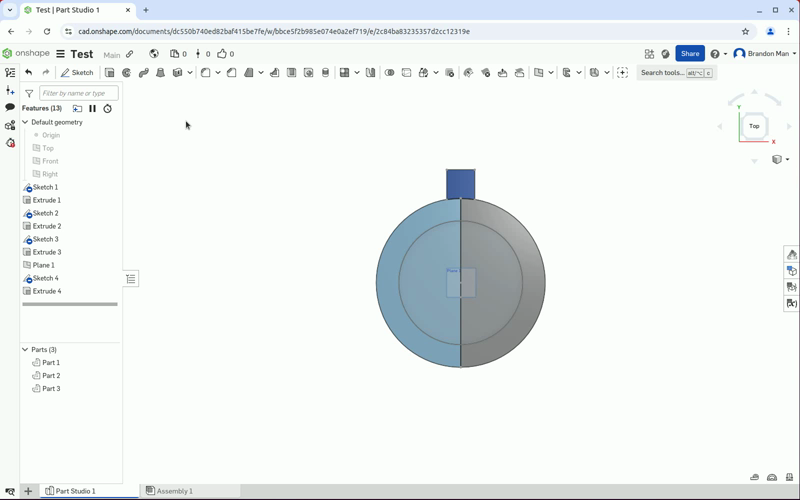
key(up, 3)
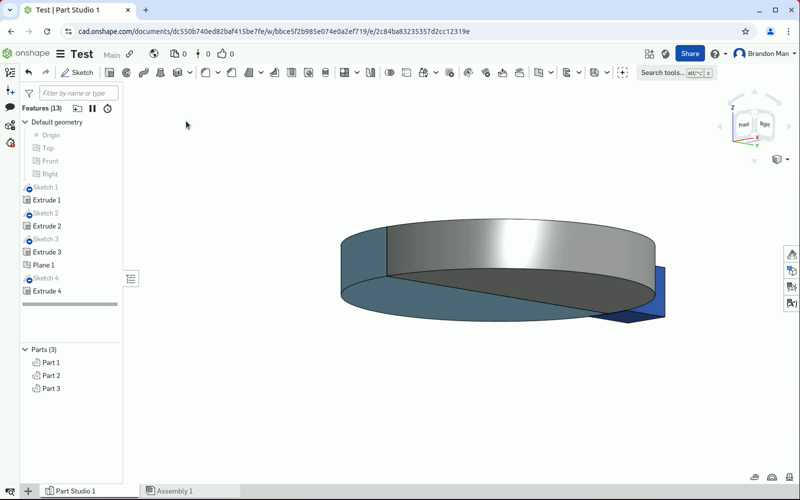
key(left, 3)
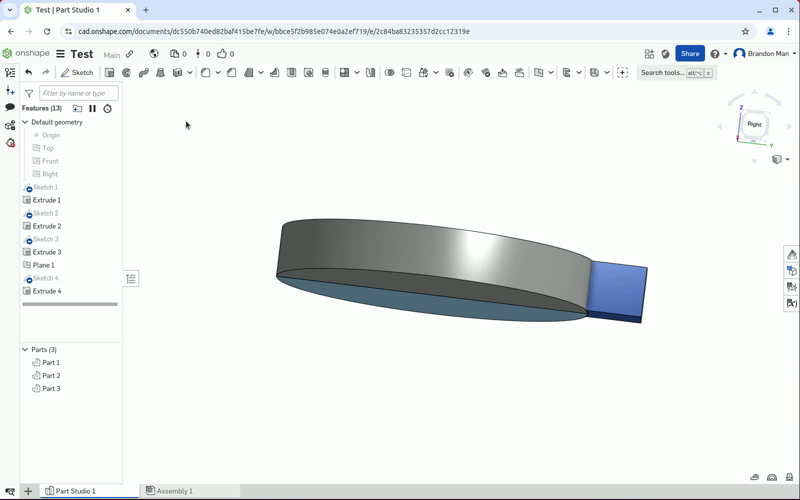
key(right, 3)
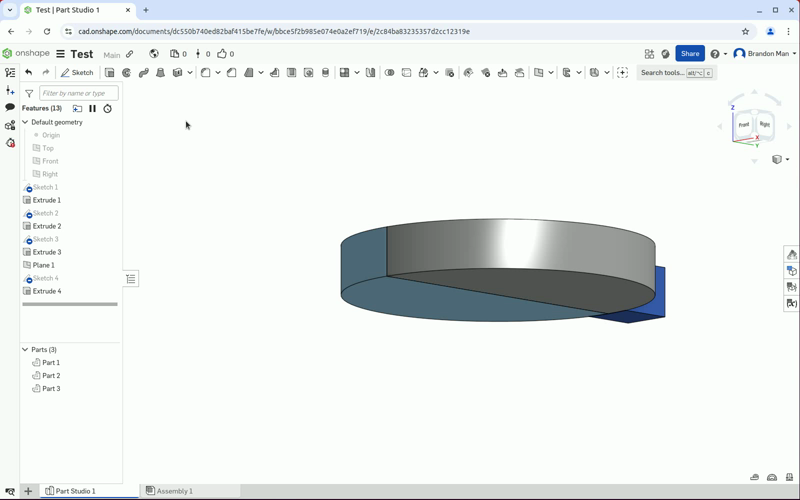
key(down, 3)
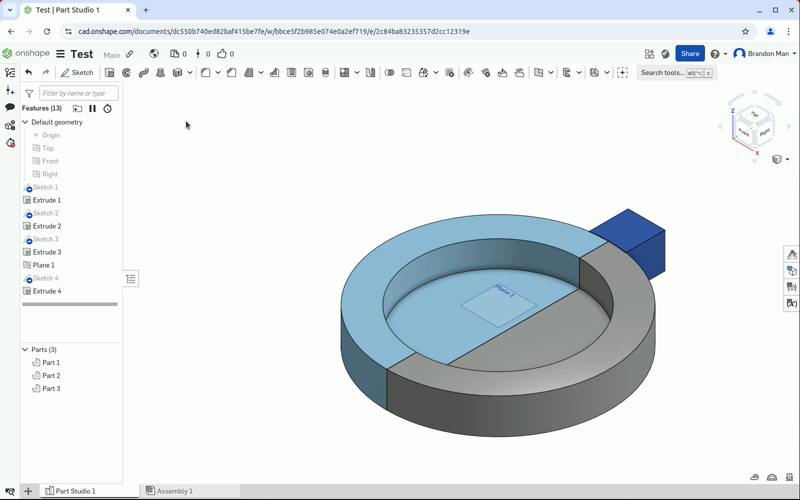
mouse_move(73, 189)
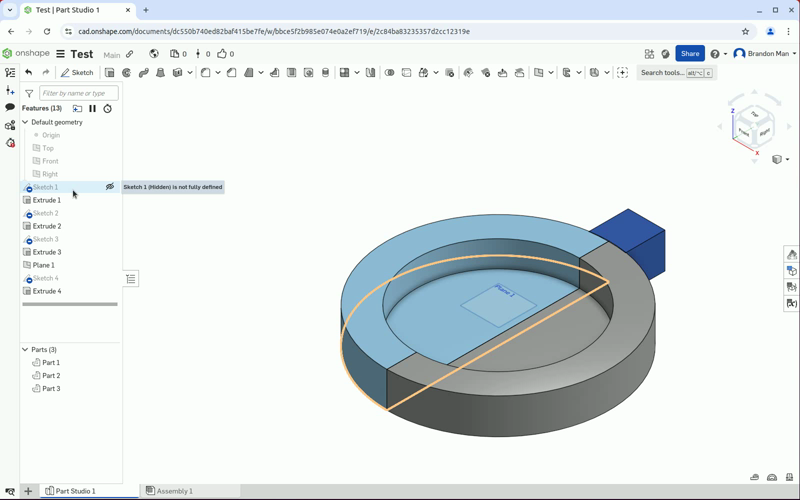
click(73, 189)